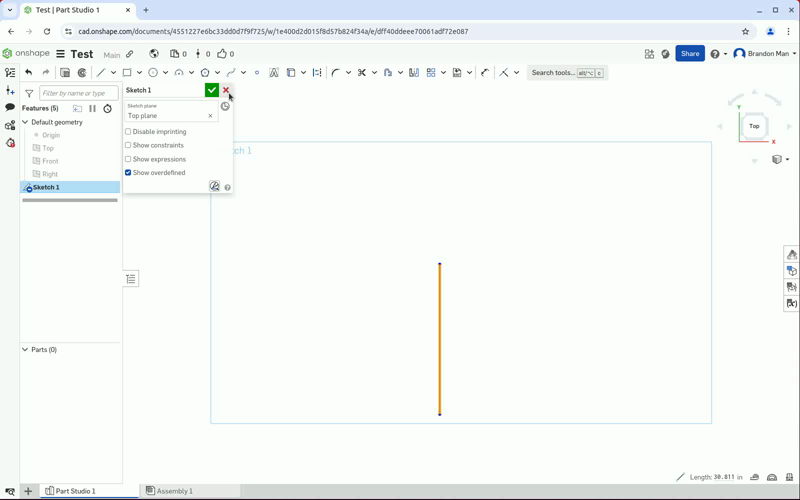
key(shift+h)
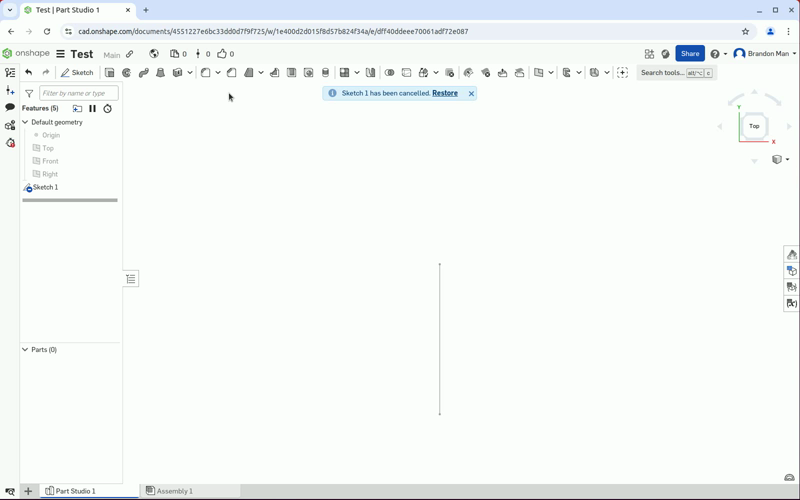
mouse_move(73, 352)
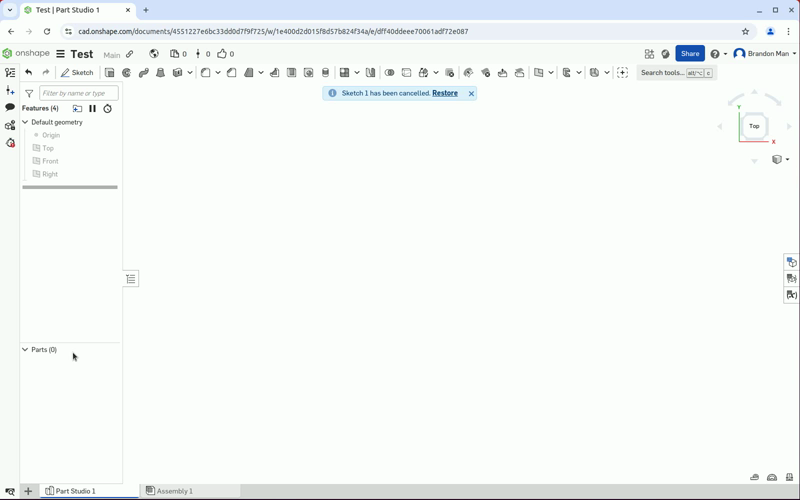
key(y)
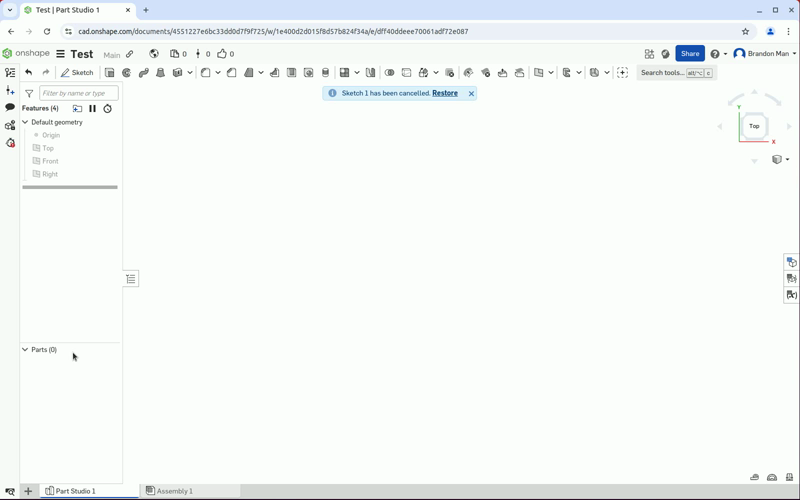
key(shift+p)
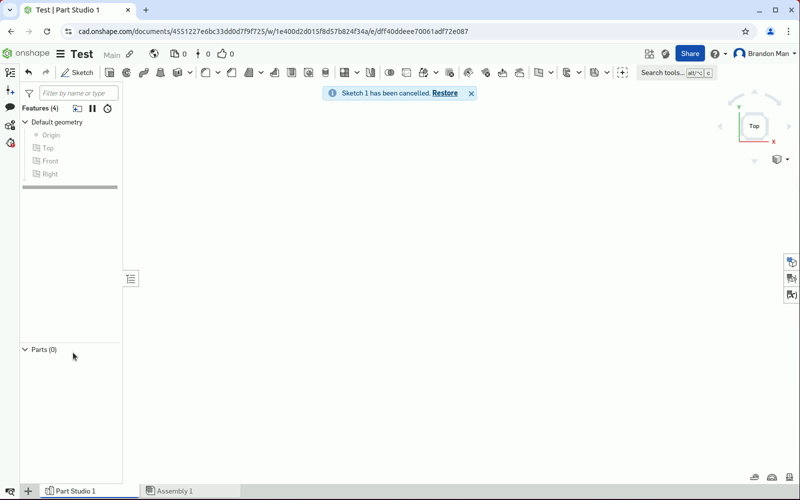
key(space)
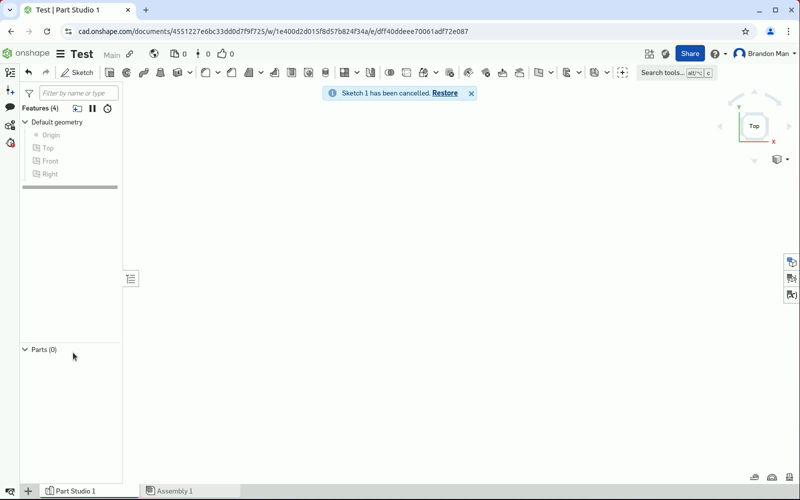
key_down(shift)
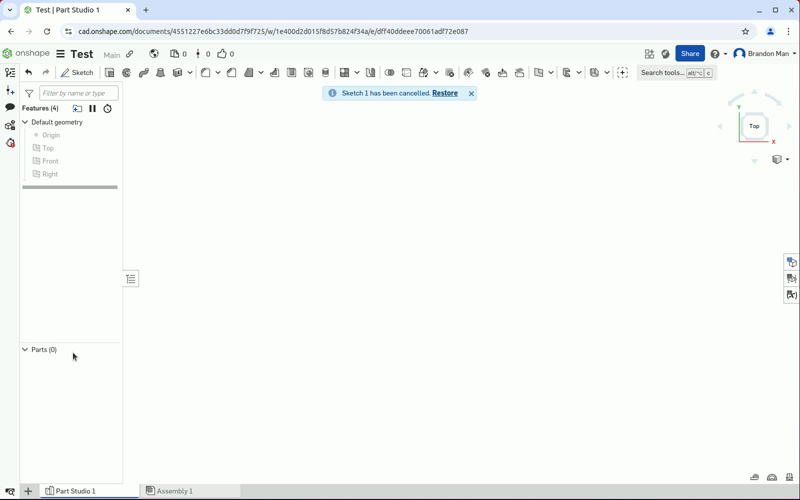
key(up)
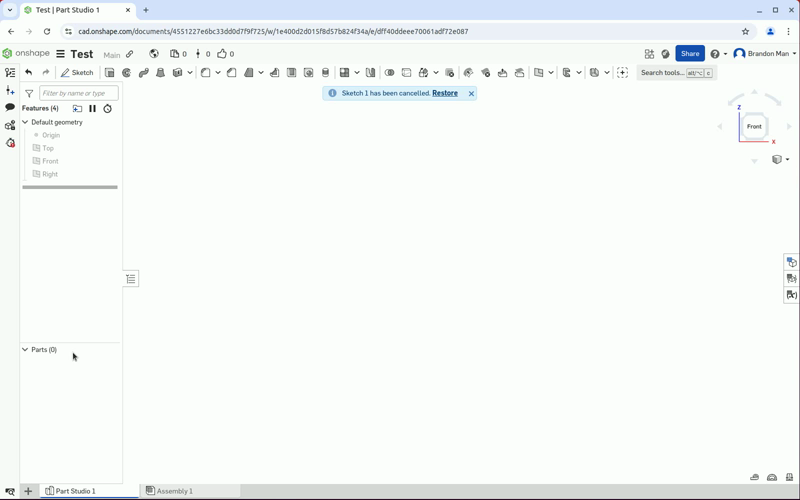
key_up(shift)
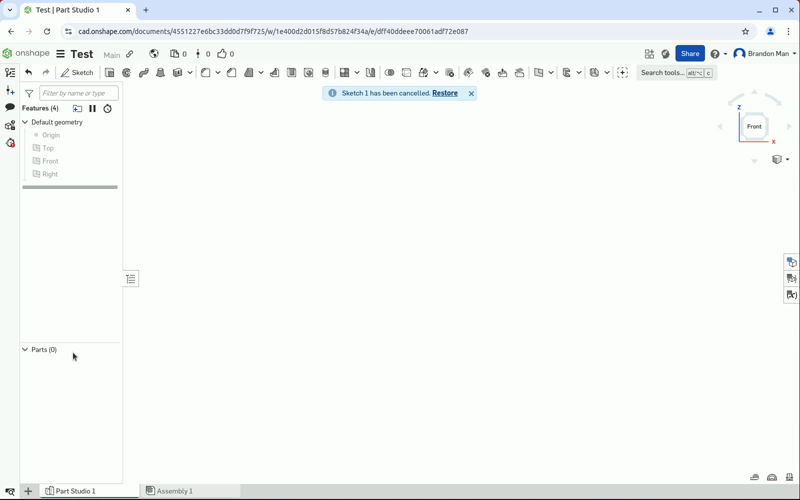
mouse_move(73, 352)
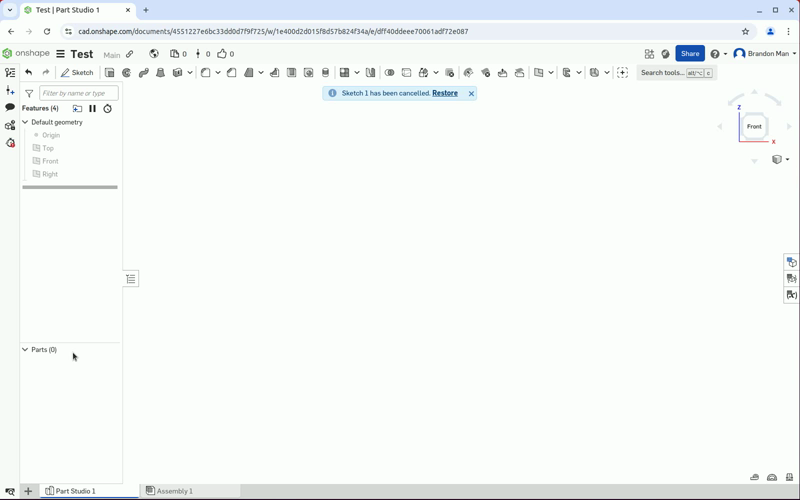
key(shift+y)
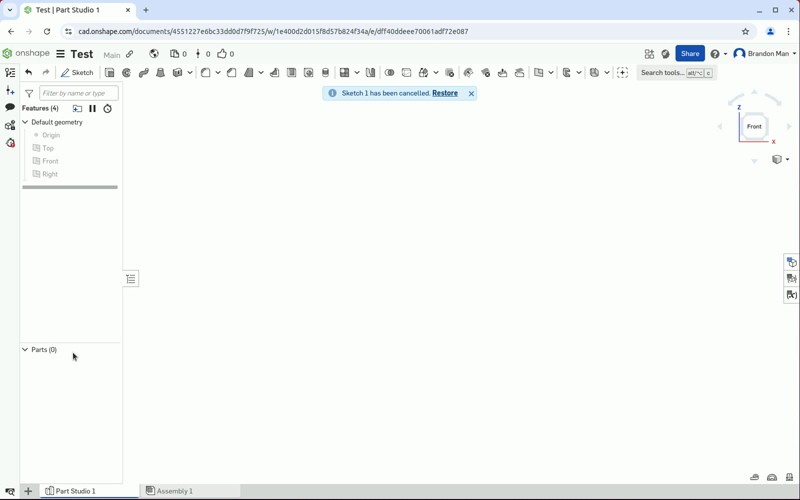
key(shift+s)
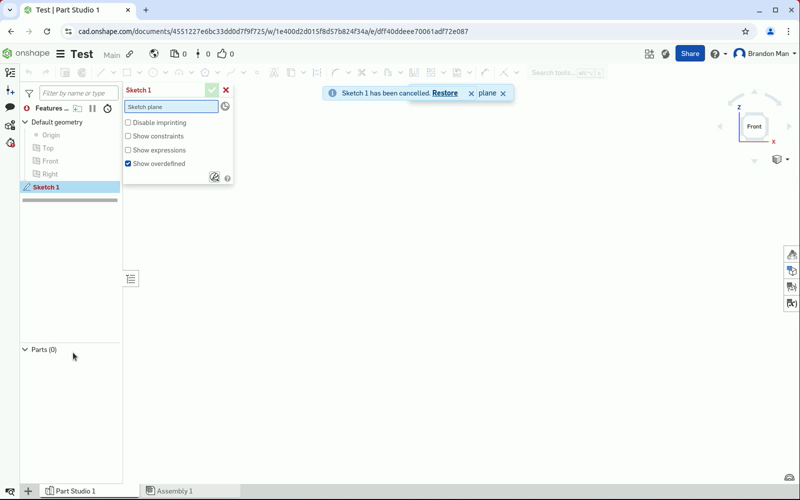
mouse_move(73, 163)
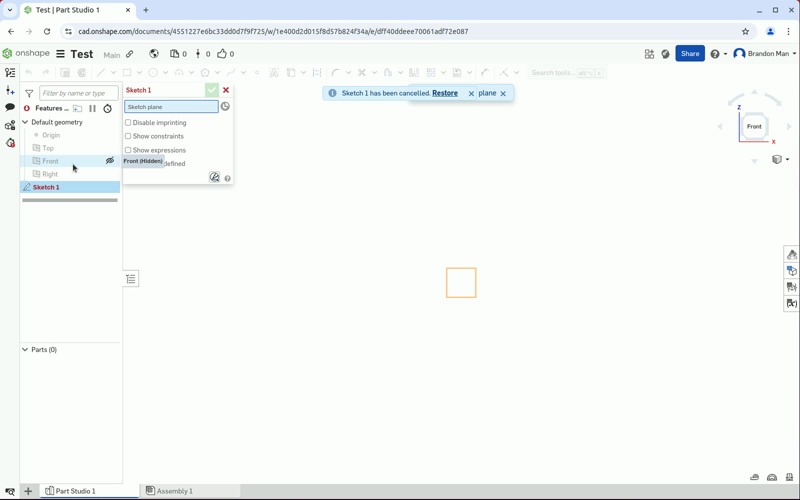
click(73, 163)
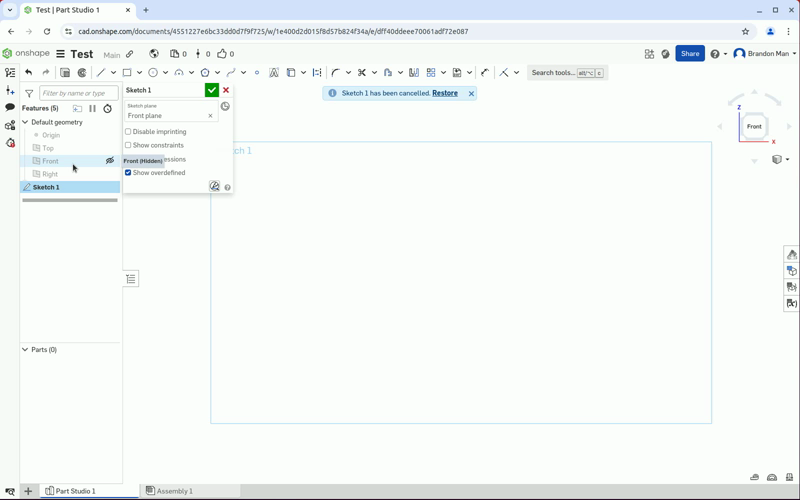
mouse_move(73, 352)
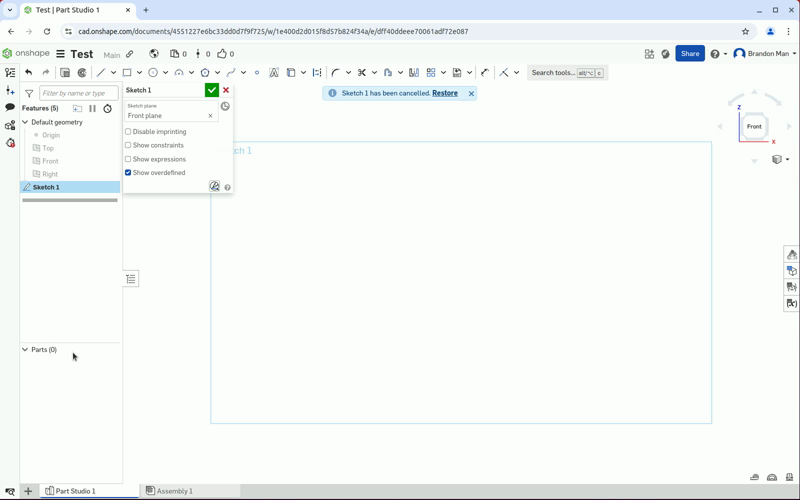
key(y)
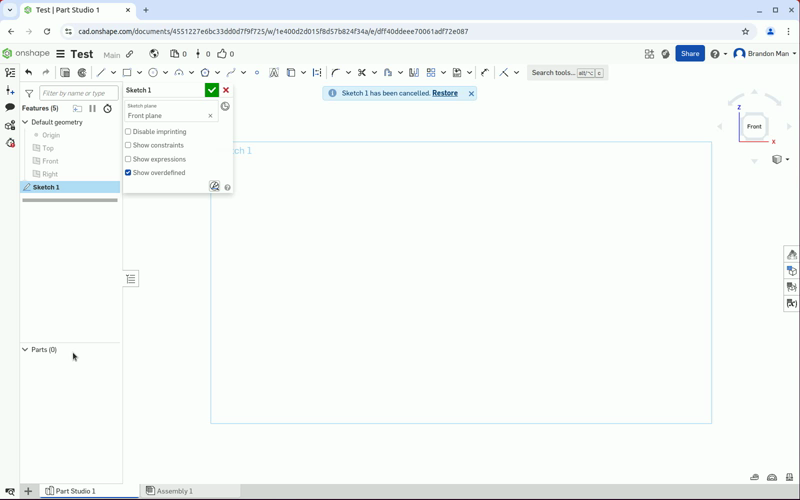
key(l)
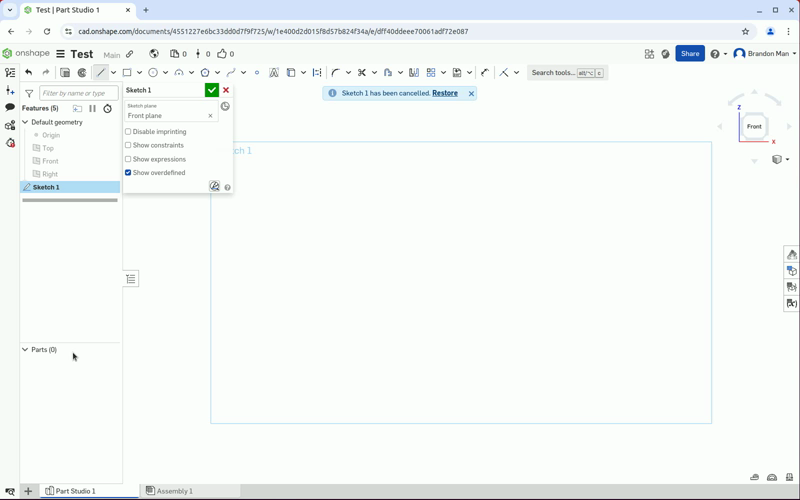
key_down(shift)
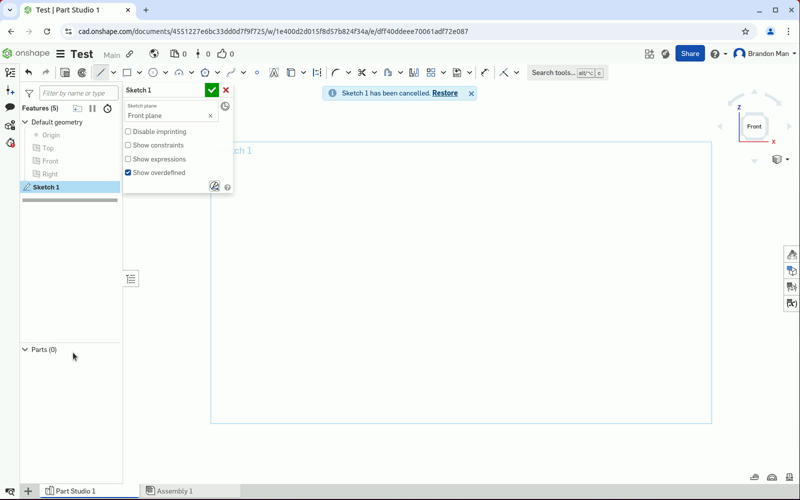
mouse_move(460, 282)
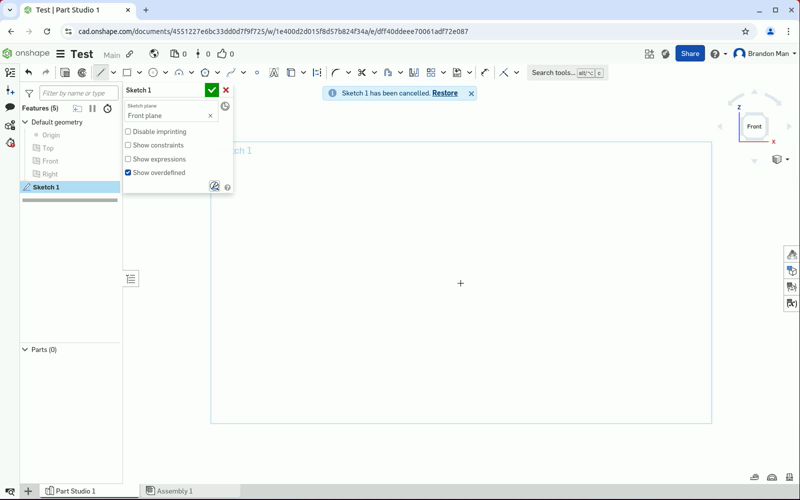
click(460, 282)
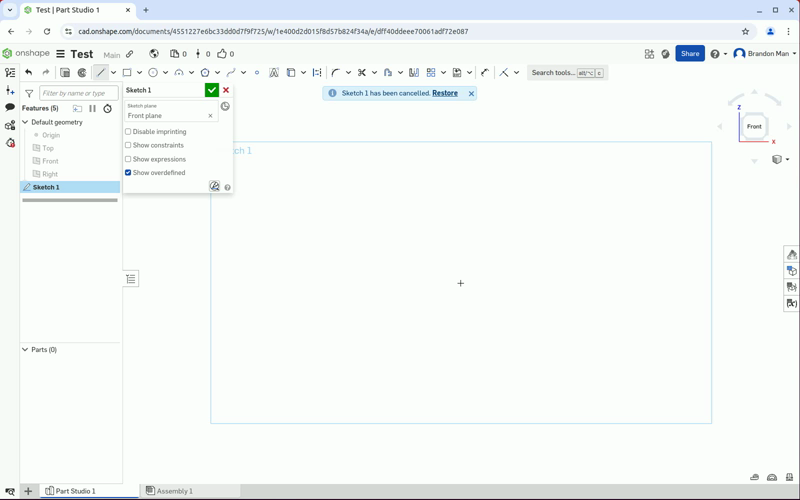
key_up(shift)
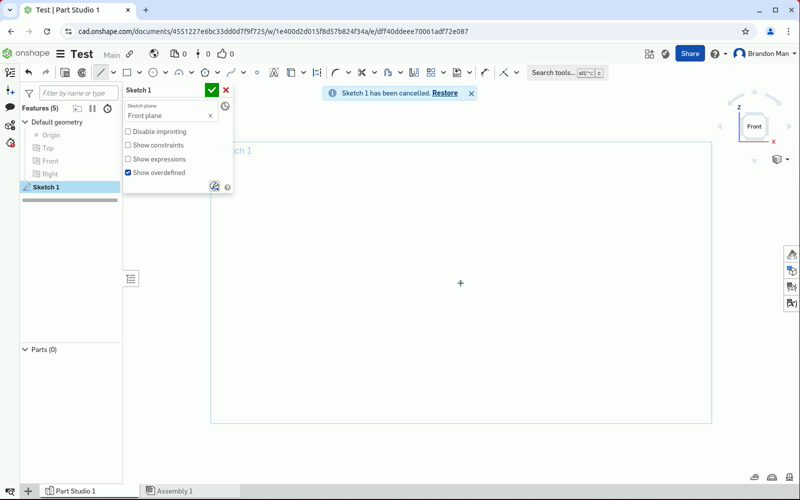
key_down(shift)
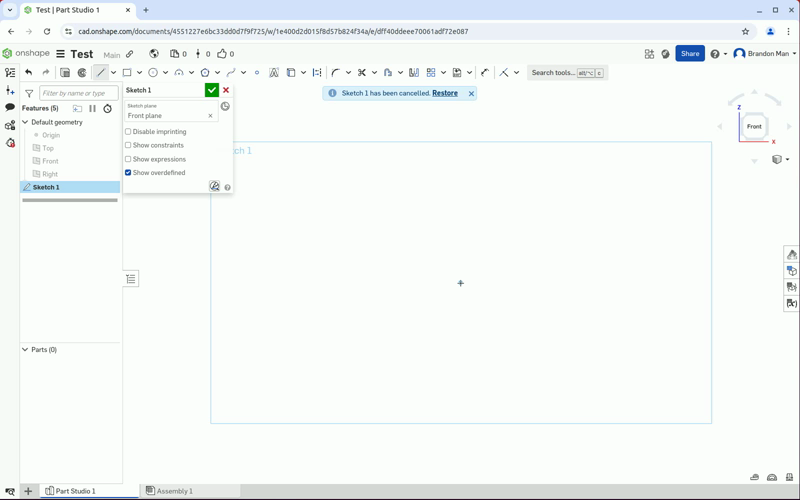
mouse_move(490, 282)
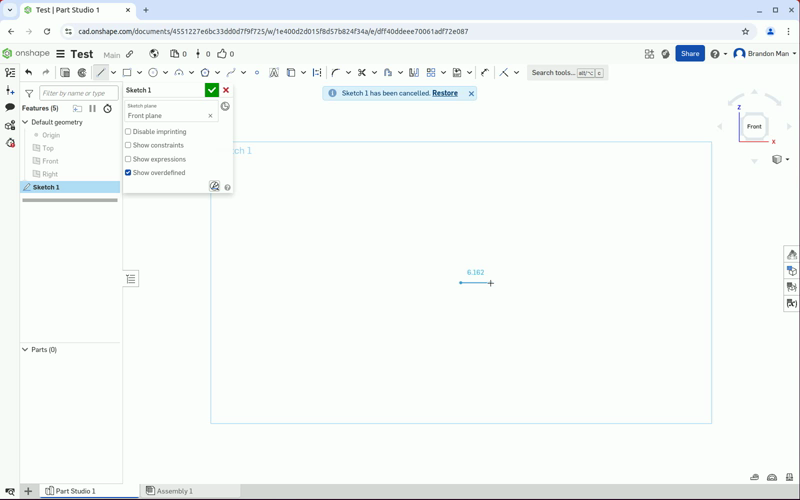
mouse_move(480, 282)
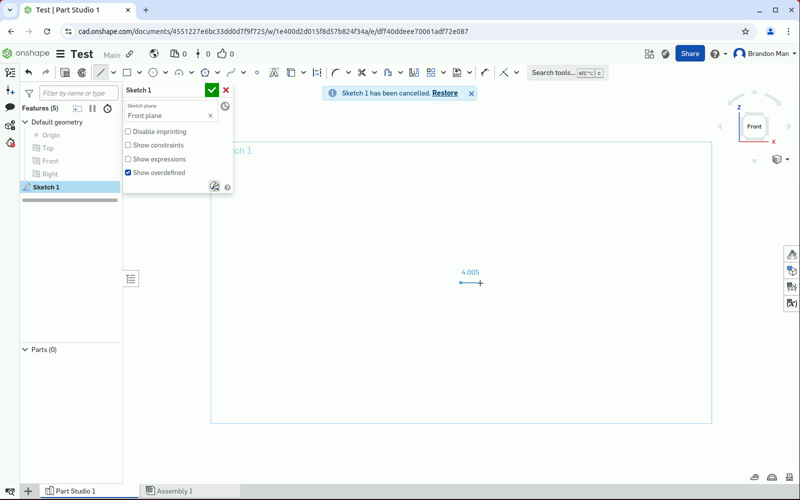
click(480, 282)
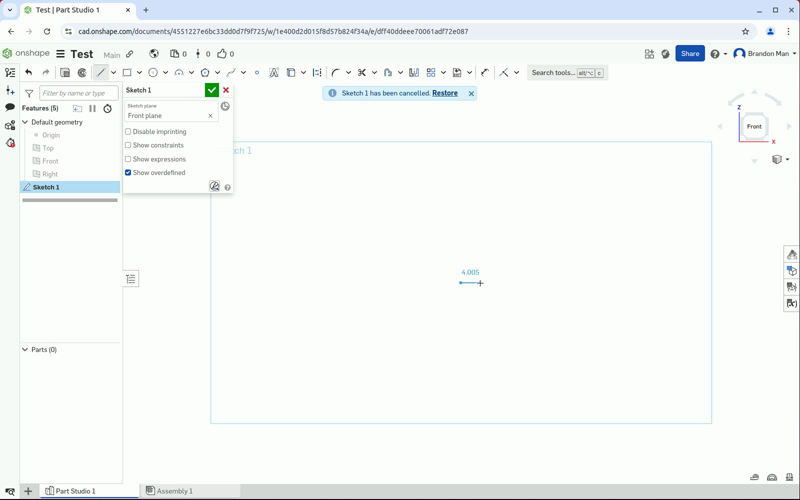
key_up(shift)
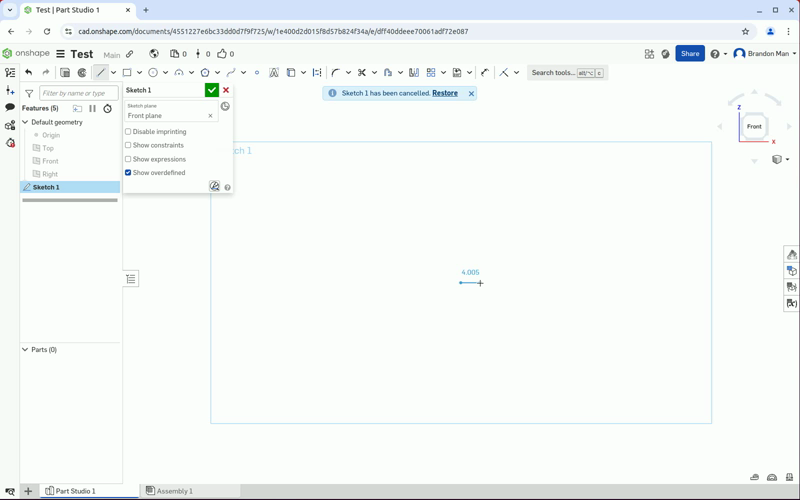
key_down(shift)
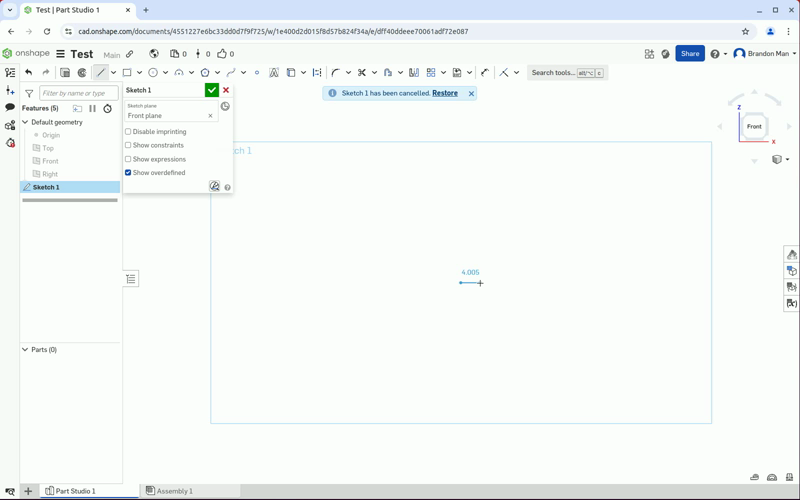
mouse_move(510, 282)
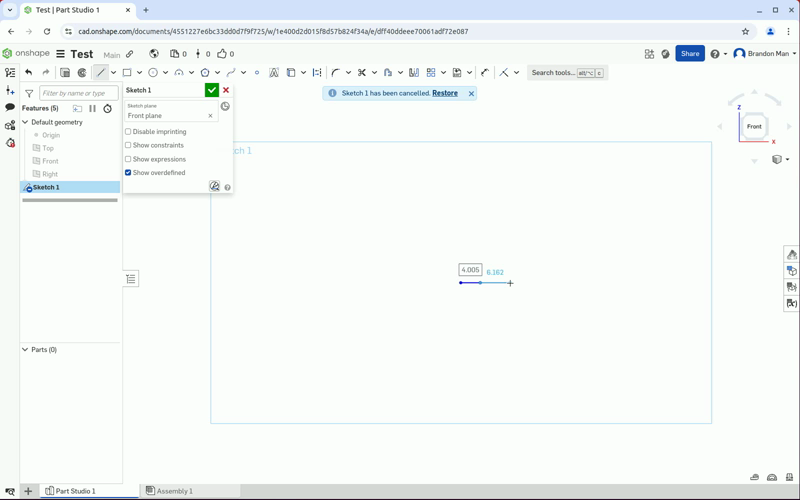
mouse_move(480, 263)
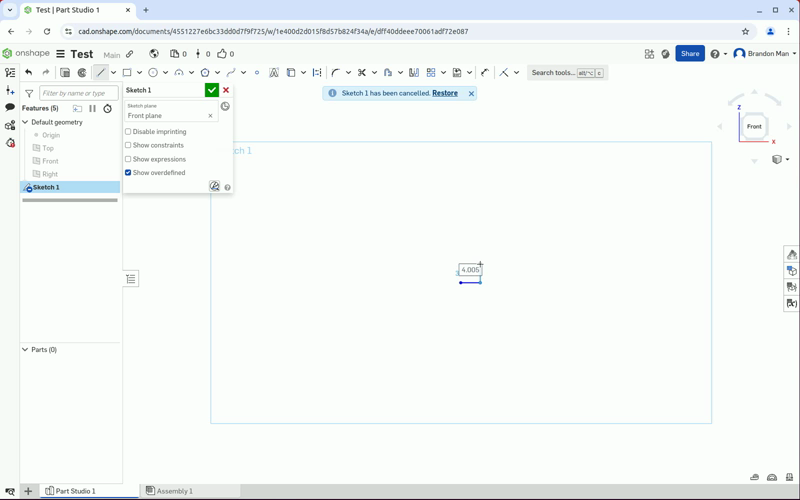
click(480, 263)
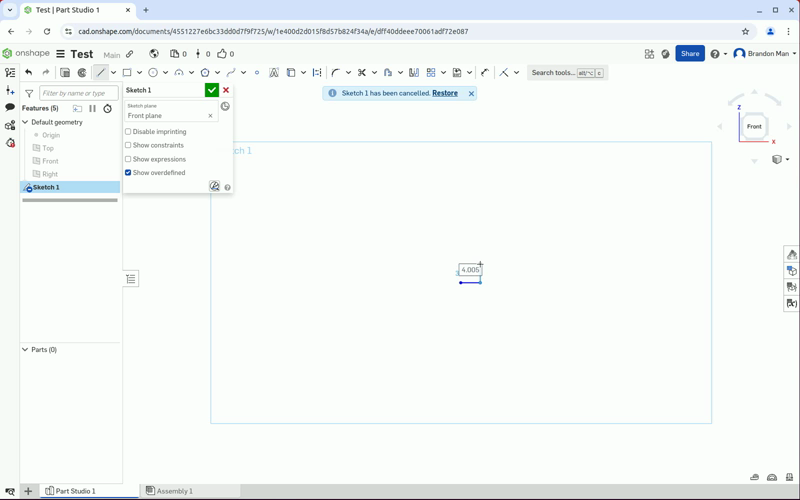
key_up(shift)
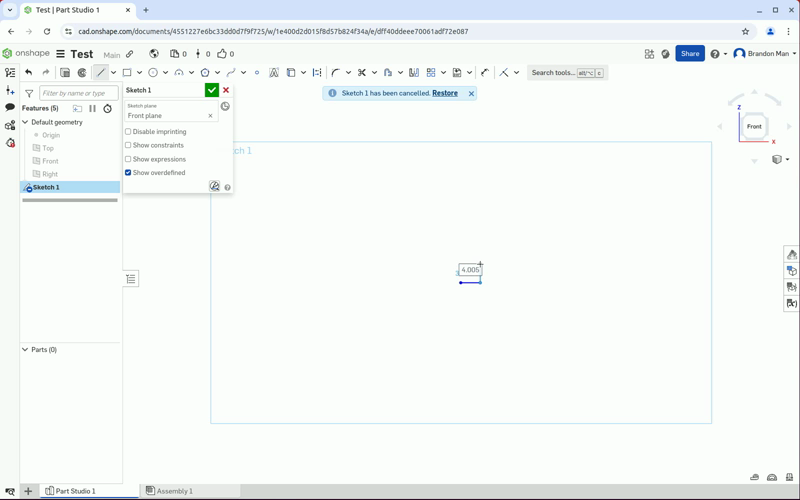
key_down(shift)
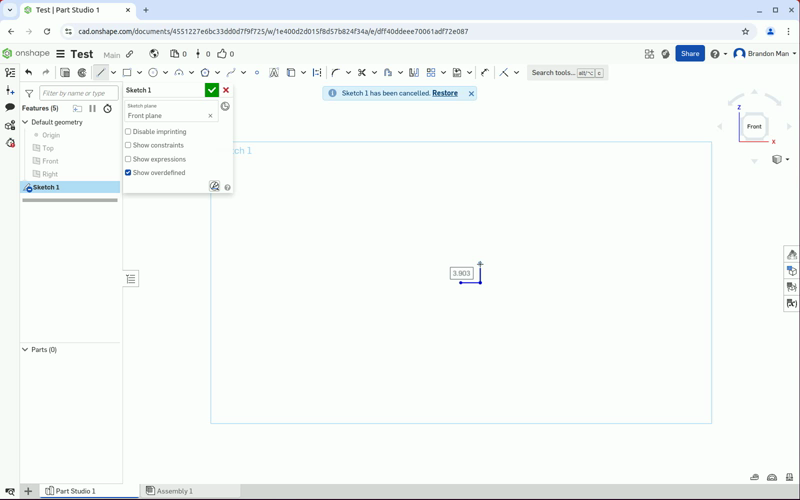
mouse_move(510, 263)
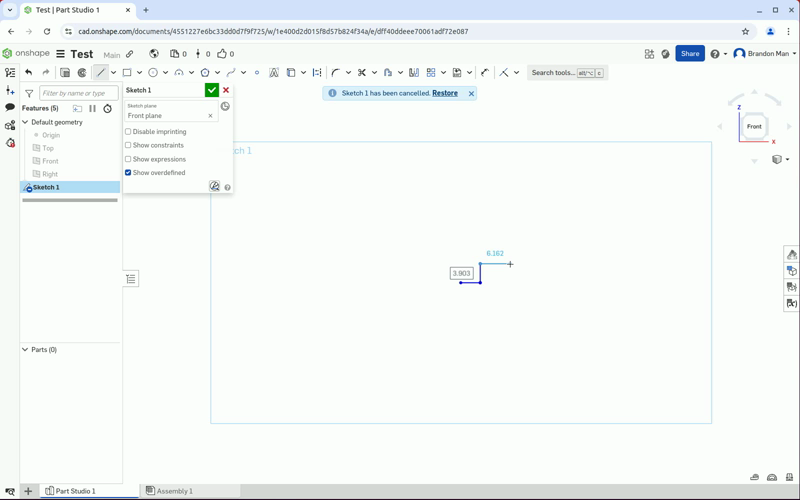
mouse_move(517, 263)
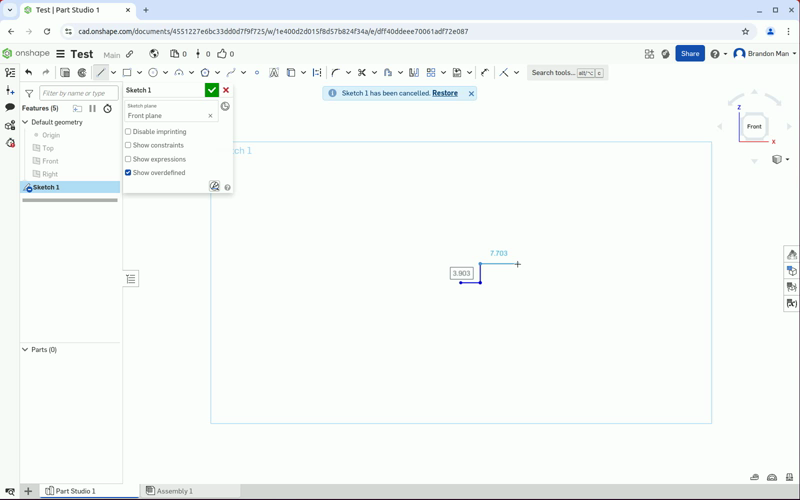
click(517, 263)
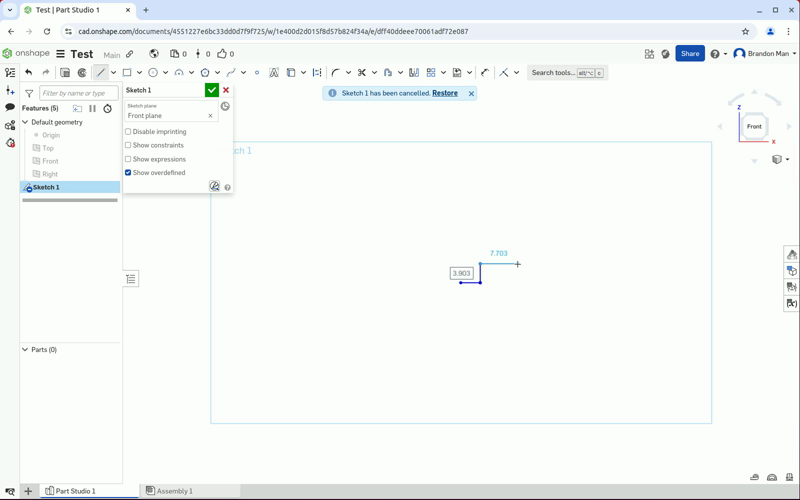
key_up(shift)
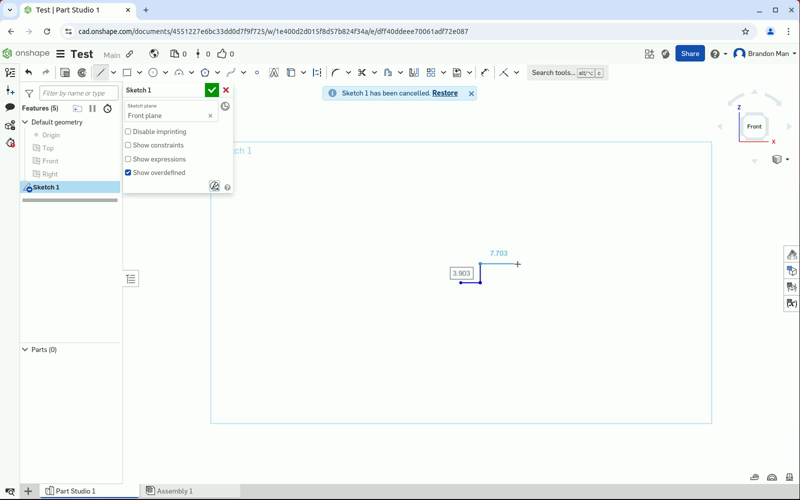
key_down(shift)
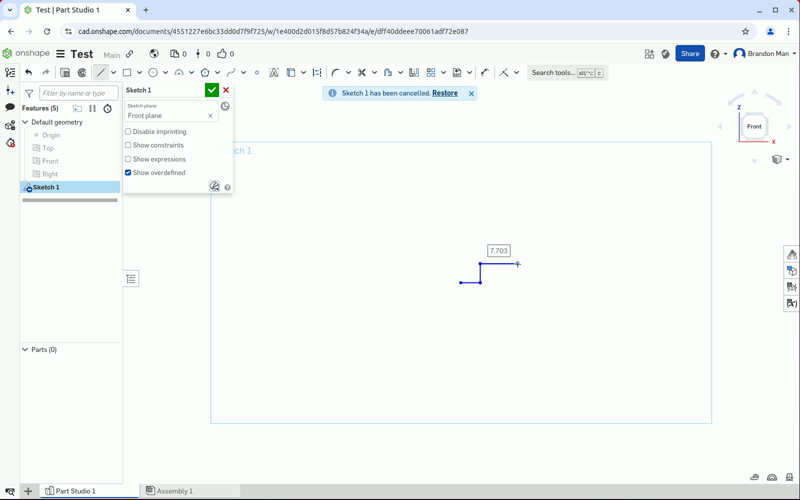
mouse_move(547, 263)
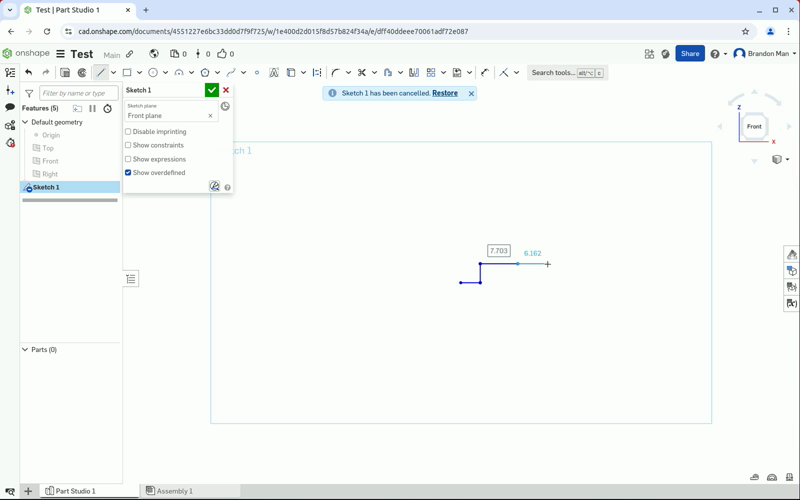
mouse_move(517, 245)
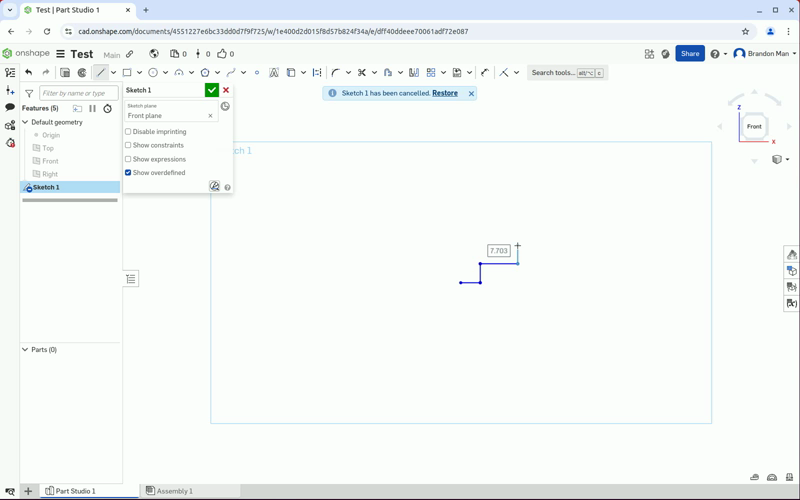
click(517, 245)
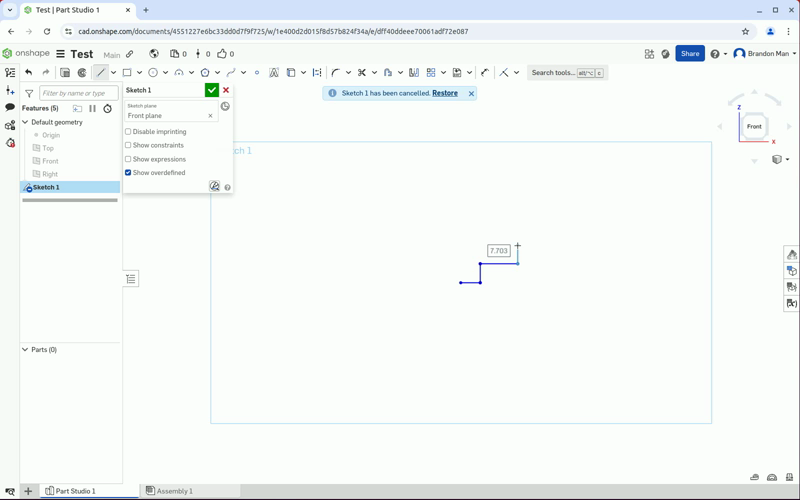
key_up(shift)
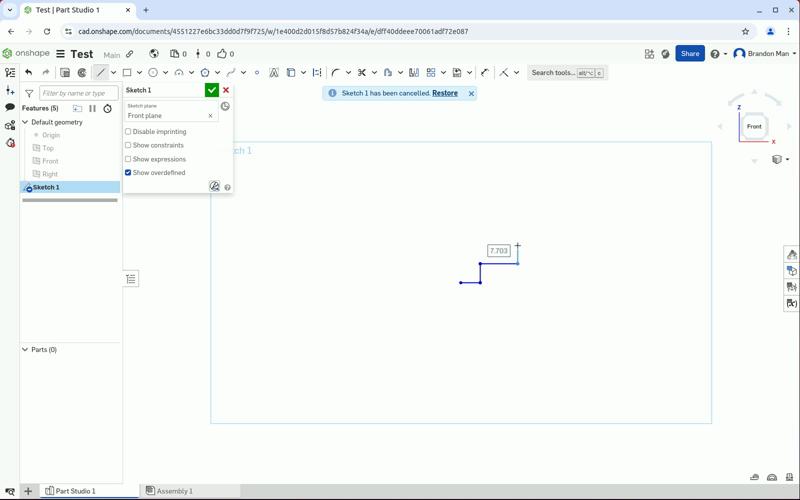
key_down(shift)
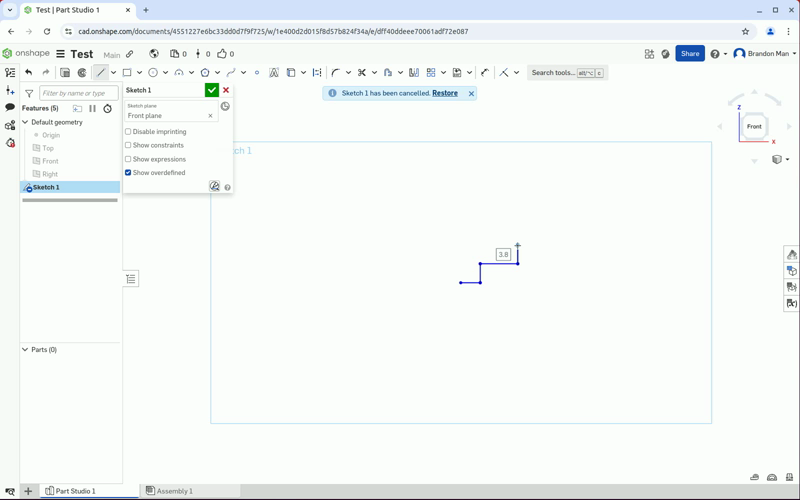
mouse_move(547, 245)
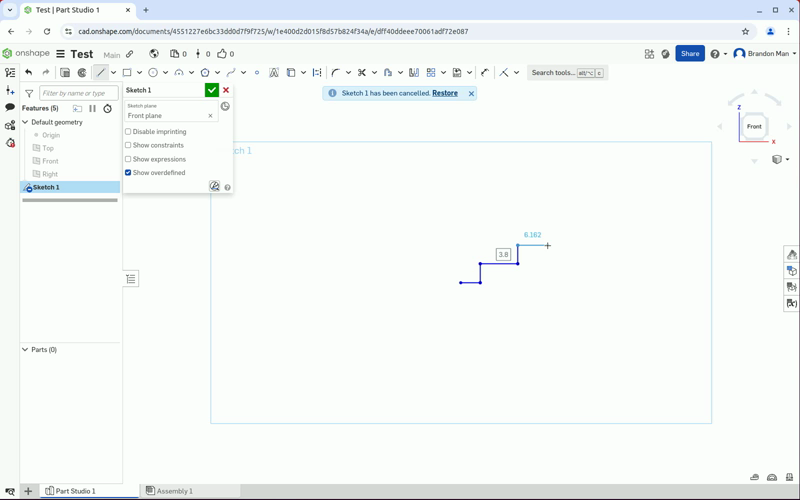
mouse_move(460, 245)
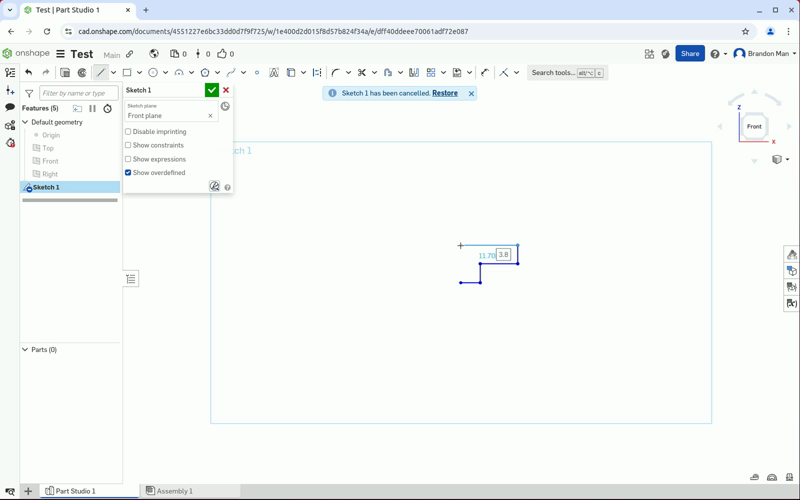
click(460, 245)
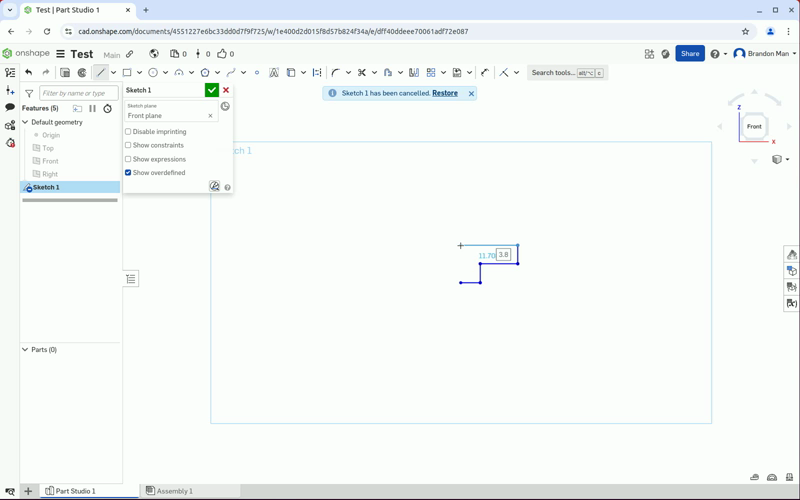
key_up(shift)
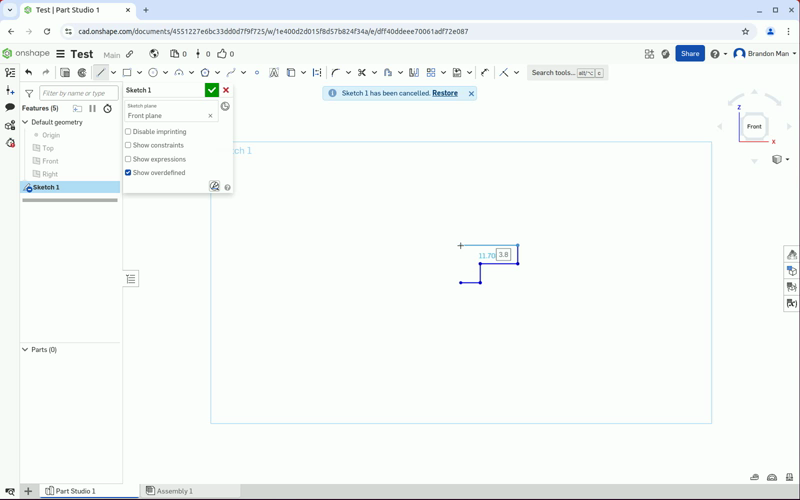
mouse_move(490, 245)
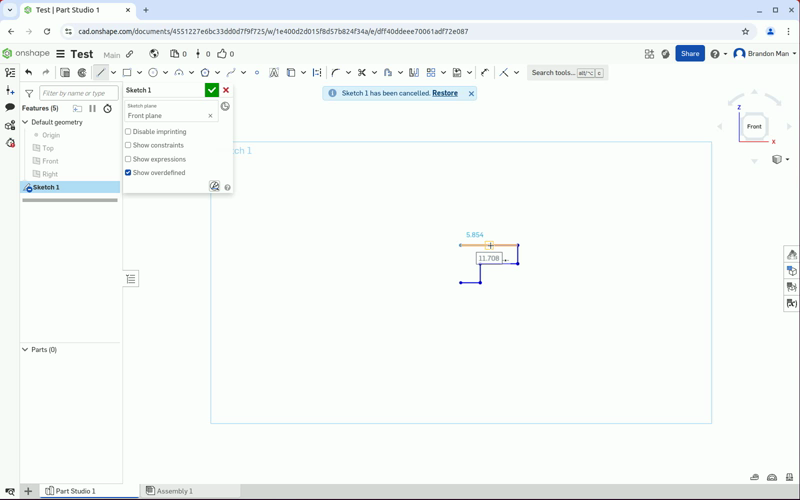
key_down(shift)
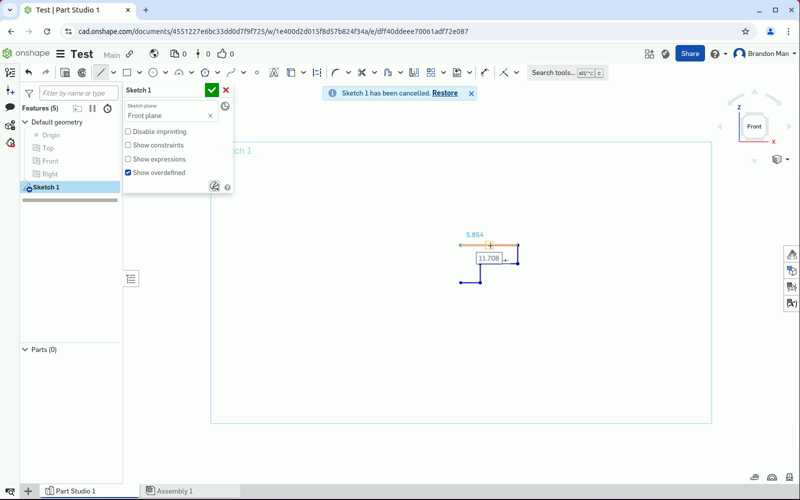
mouse_move(460, 282)
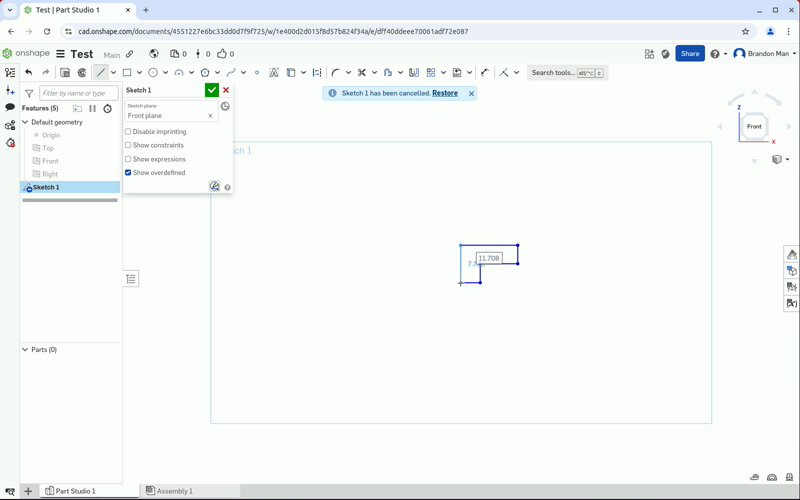
key_up(shift)
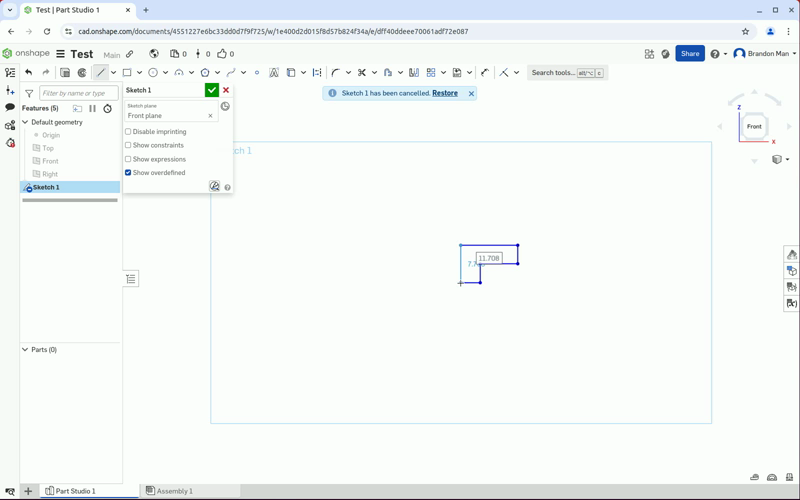
click(460, 282)
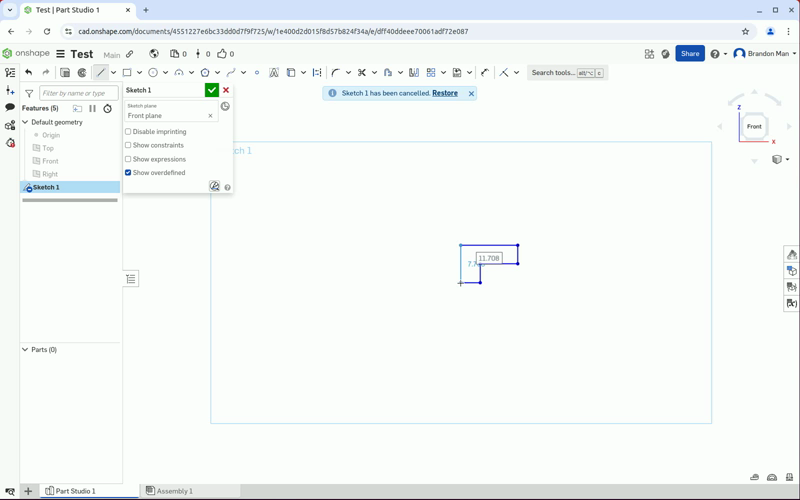
key(esc)
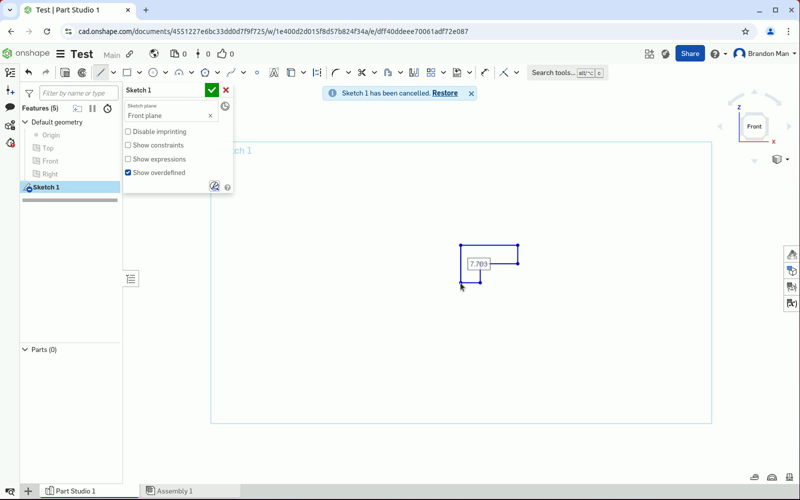
mouse_move(478, 280)
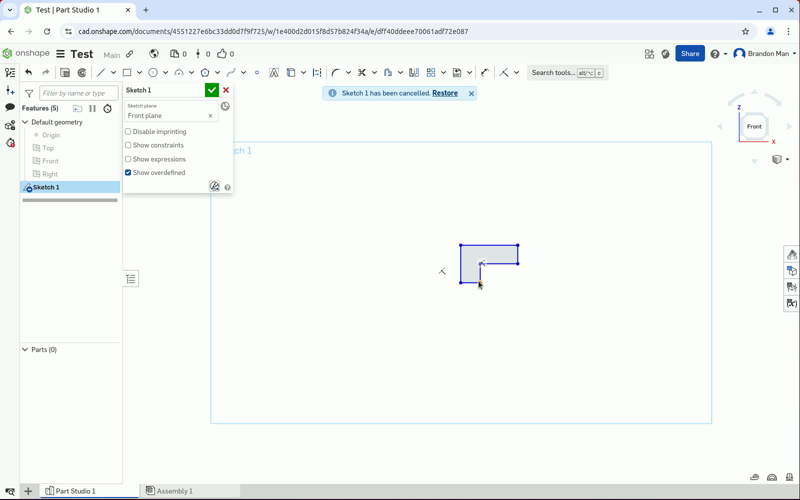
scroll(6)
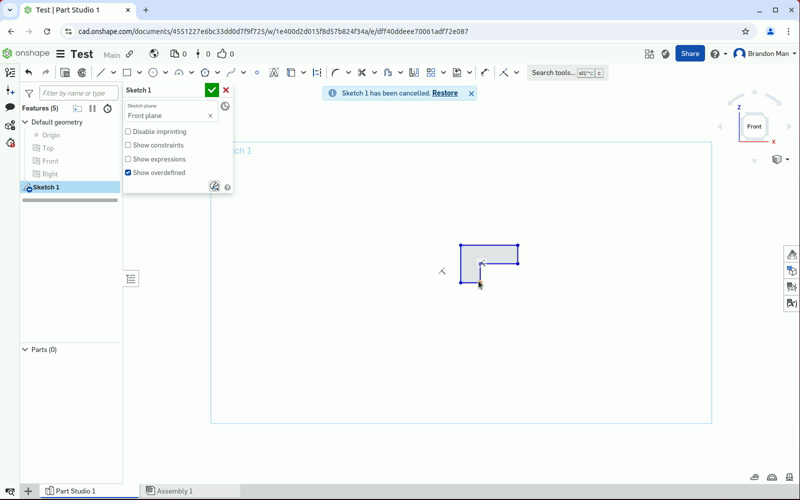
scroll(6)
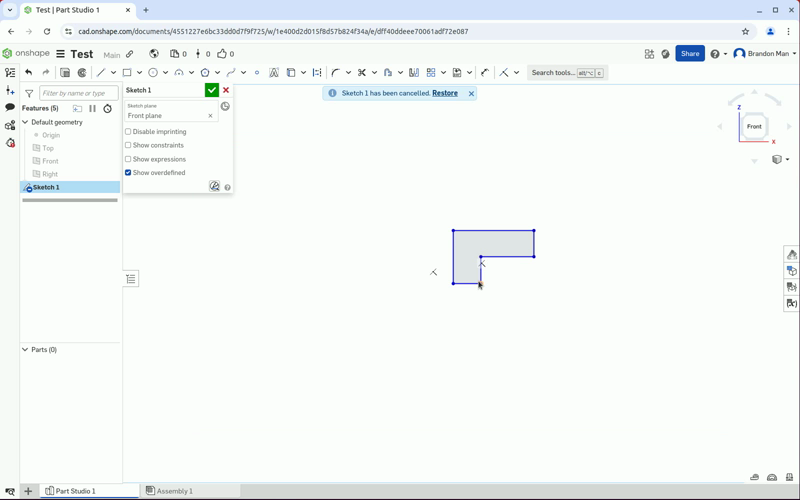
scroll(6)
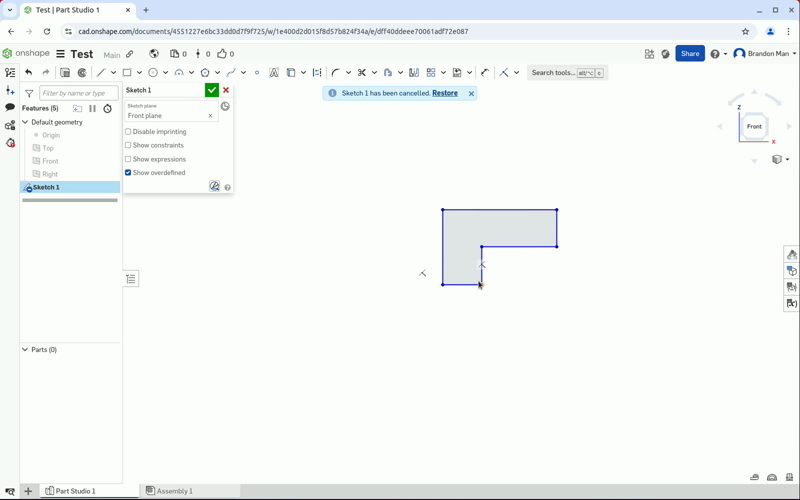
scroll(6)
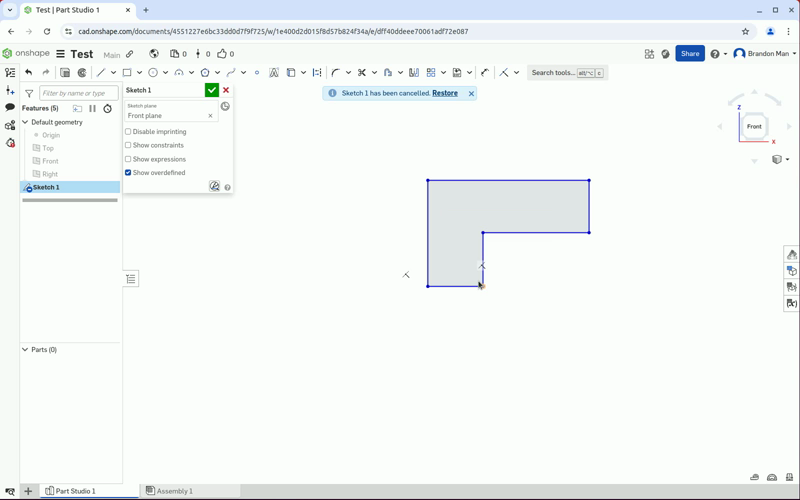
scroll(6)
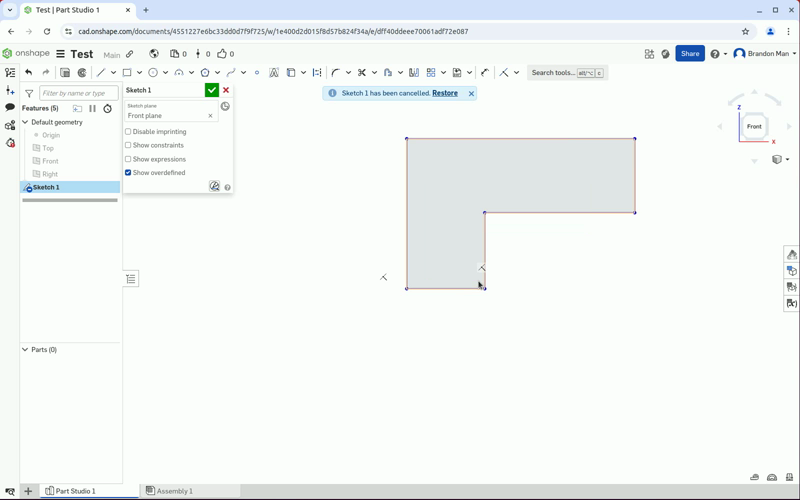
scroll(6)
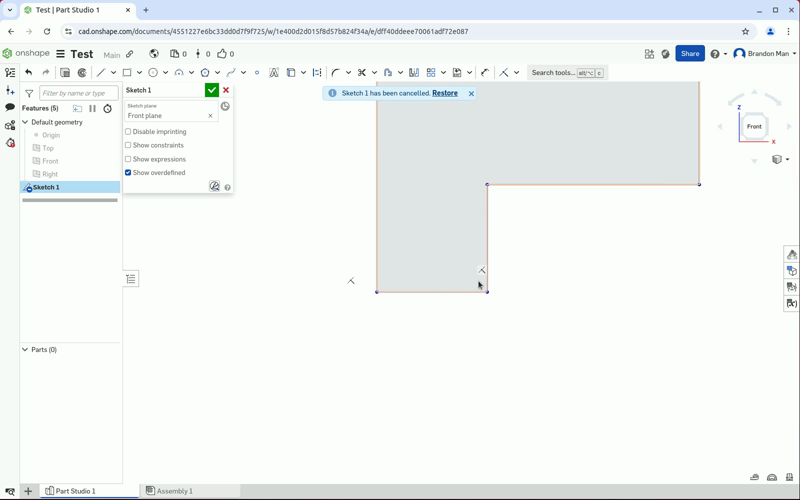
scroll(6)
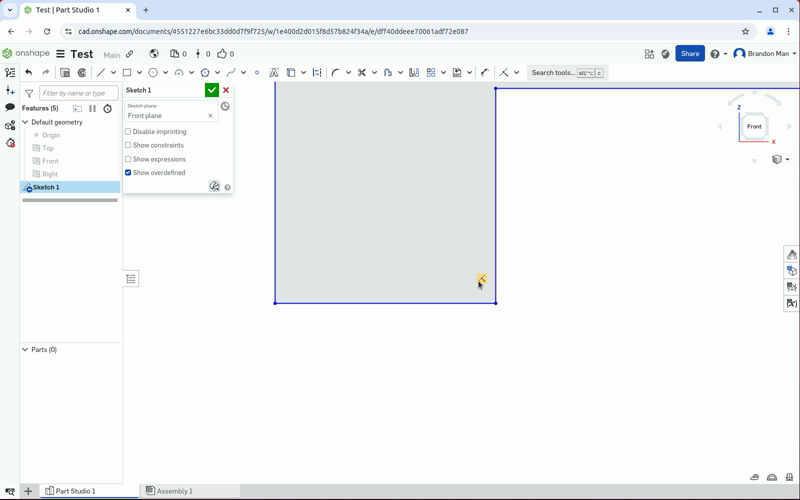
click(478, 280)
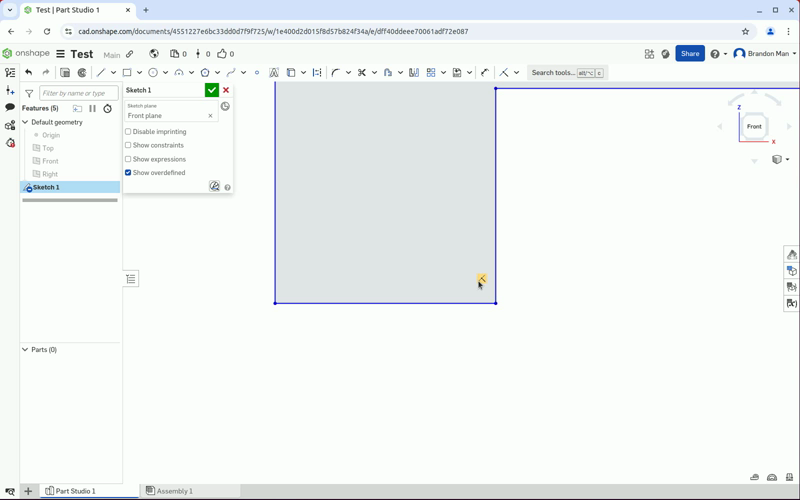
scroll(-6)
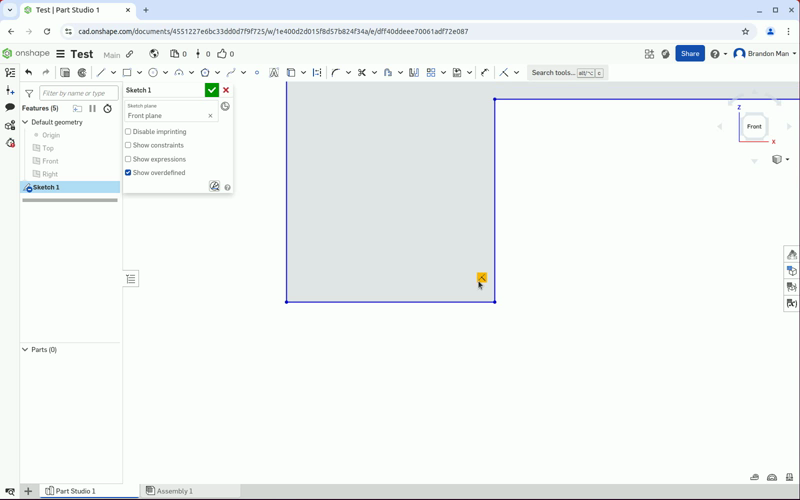
scroll(-6)
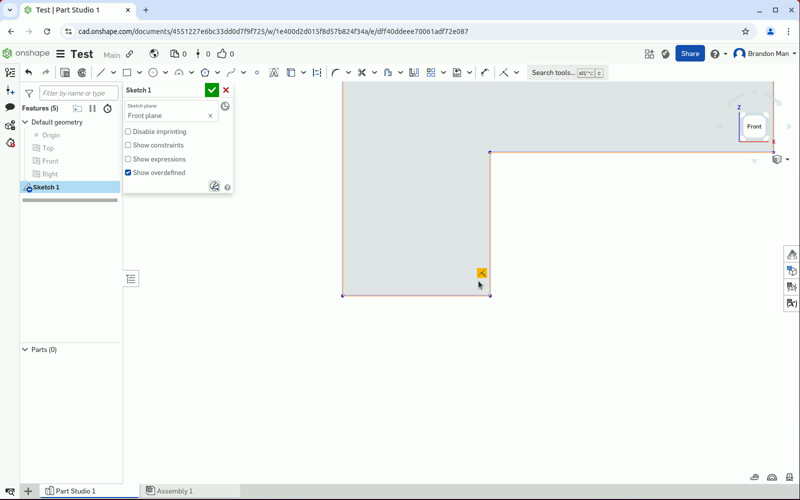
scroll(-6)
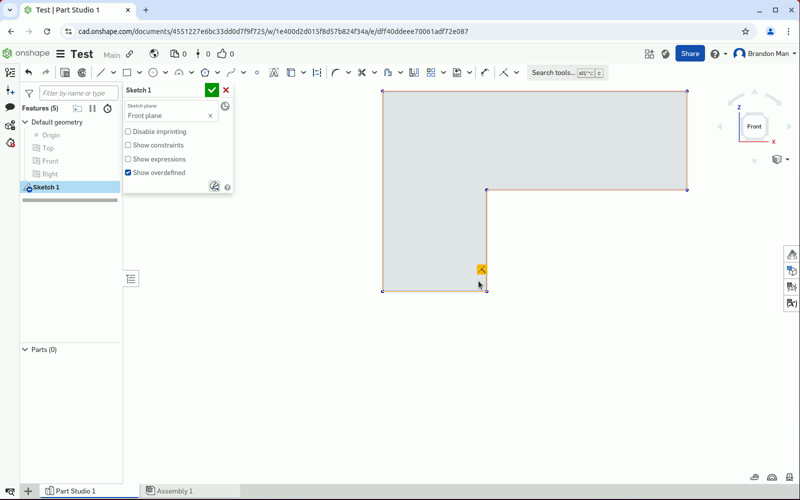
scroll(-6)
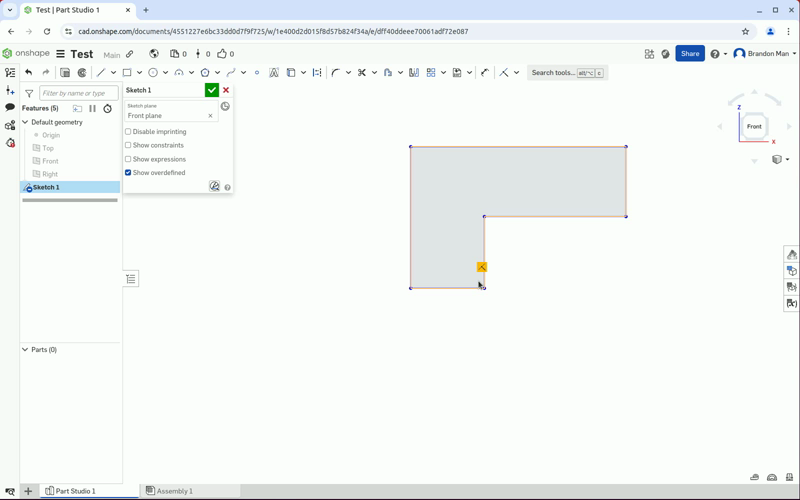
scroll(-6)
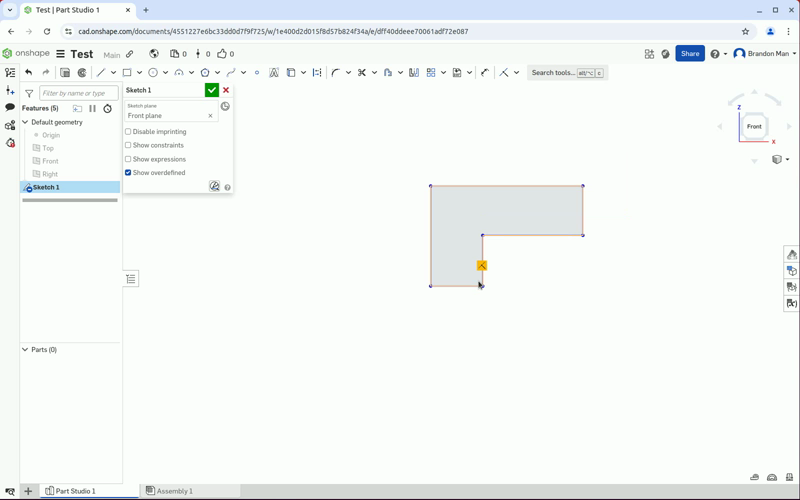
scroll(-6)
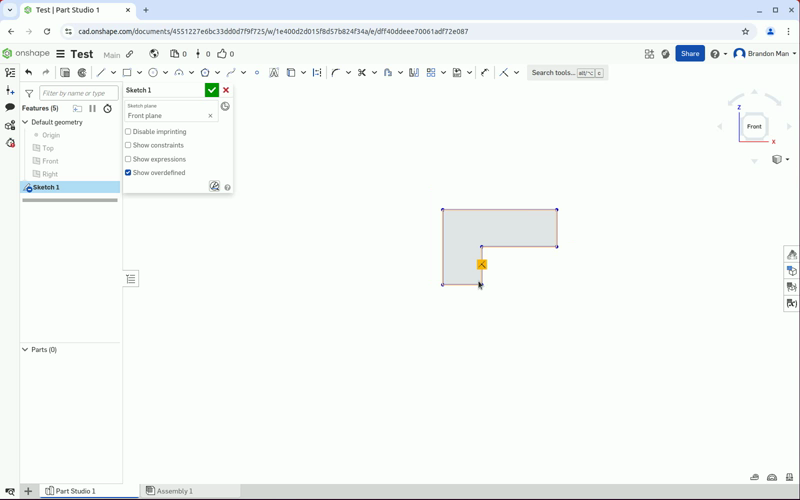
scroll(-6)
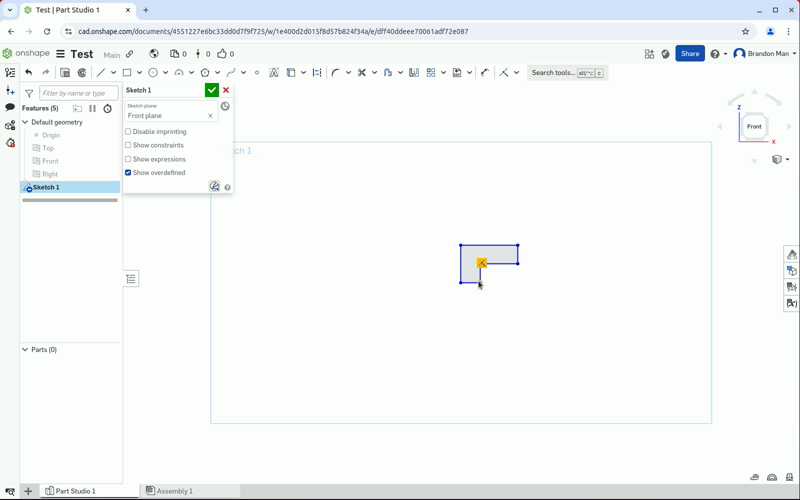
mouse_move(73, 352)
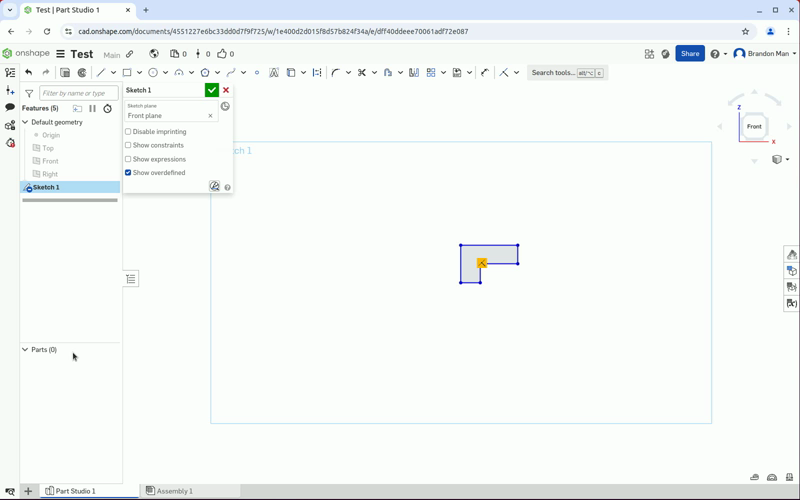
key(shift+y)
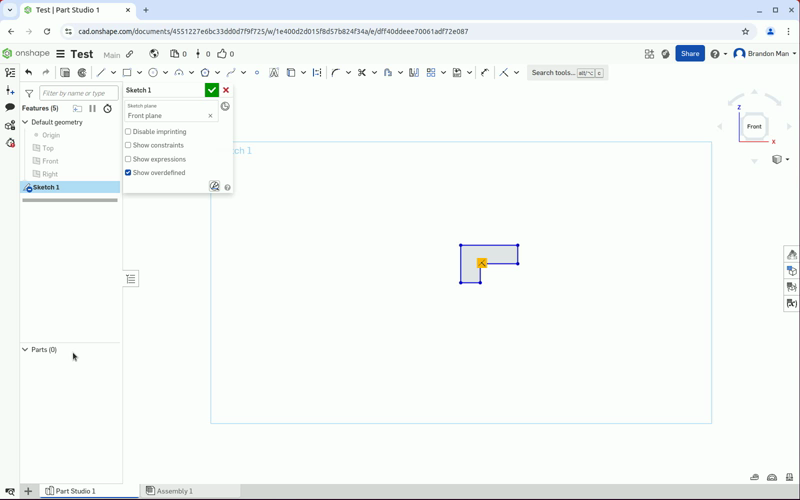
key(shift+e)
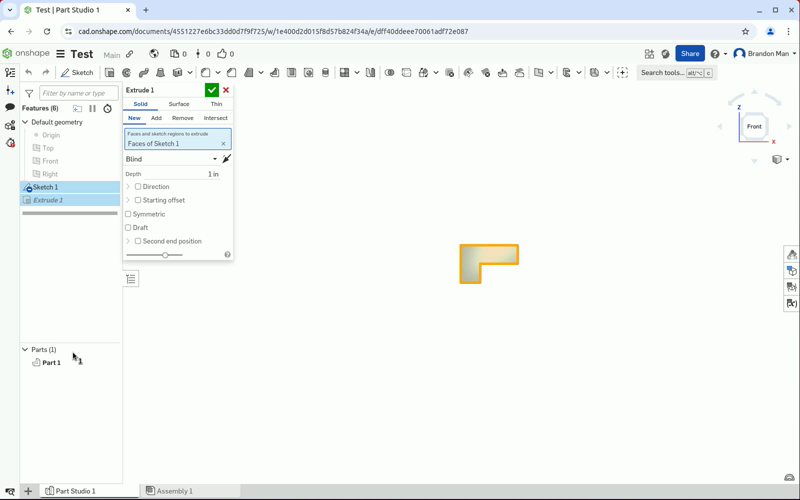
mouse_move(143, 106)
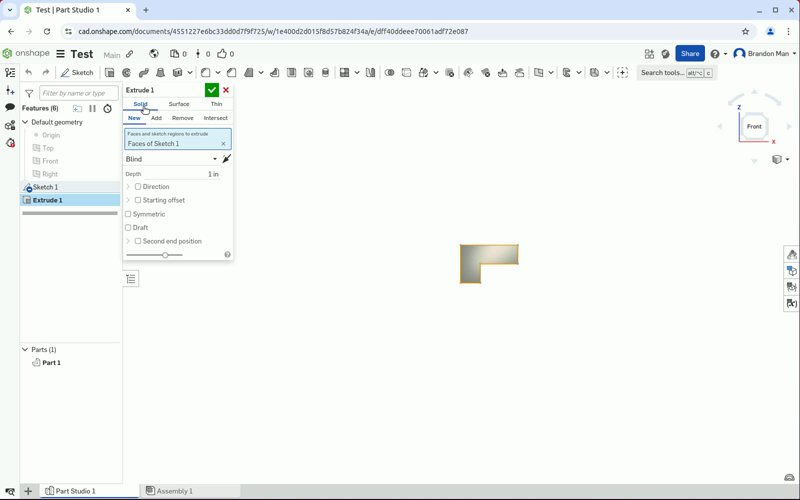
click(143, 106)
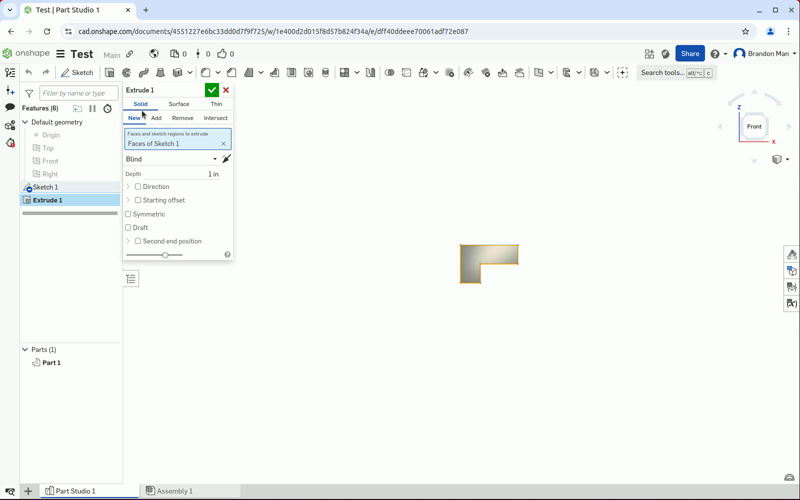
mouse_move(137, 120)
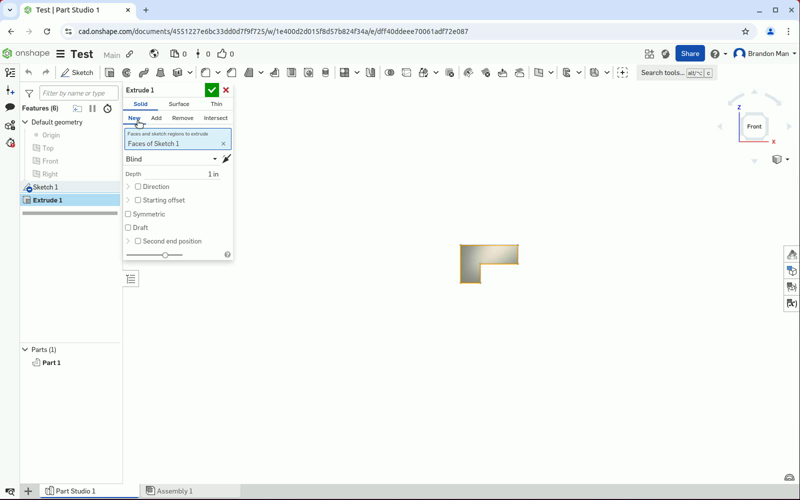
click(137, 120)
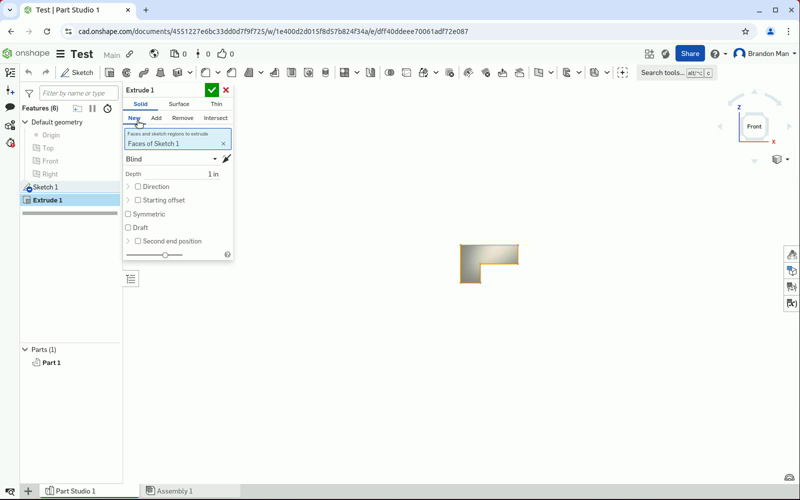
key(tab, 4)
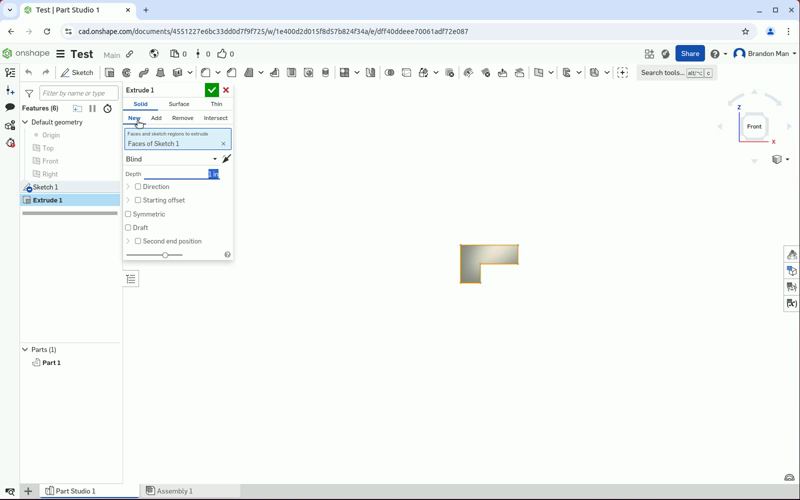
text(-11.554)
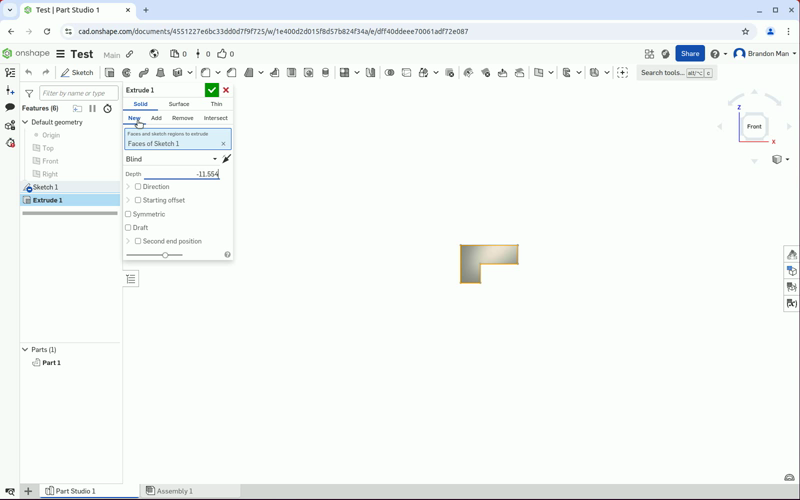
key(enter)
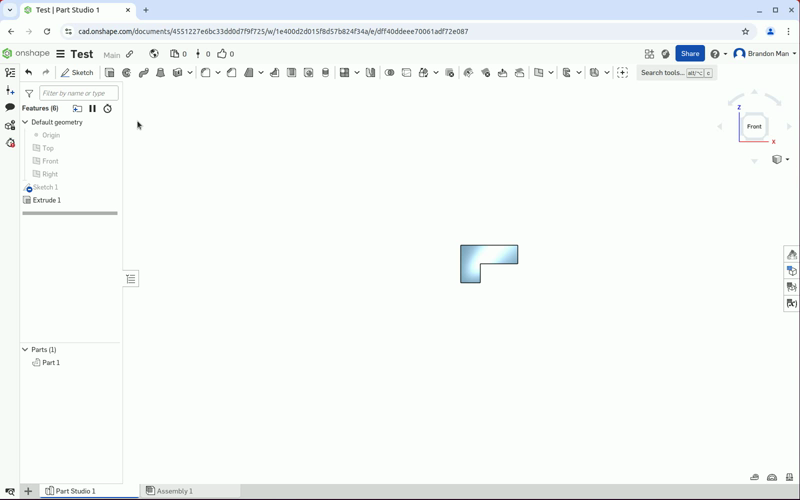
key(shift+h)
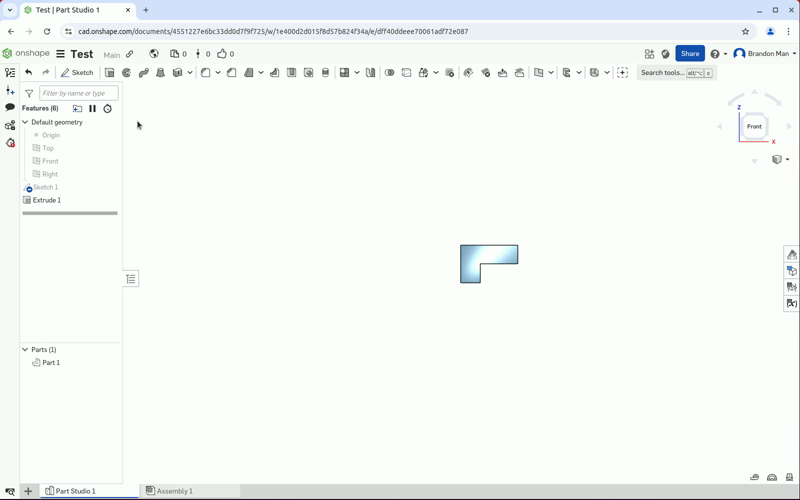
key(shift+h)
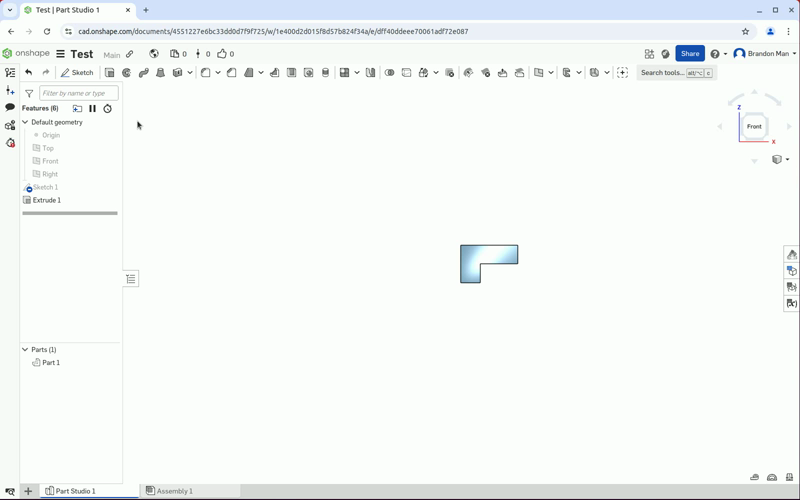
mouse_move(73, 189)
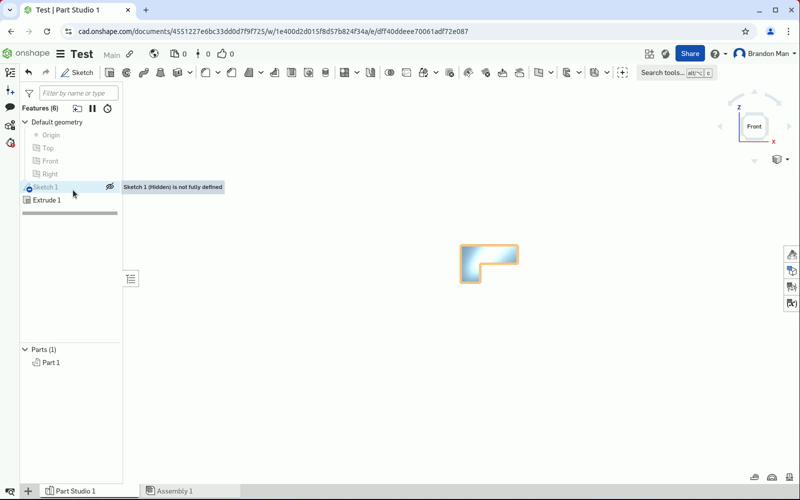
click(73, 189)
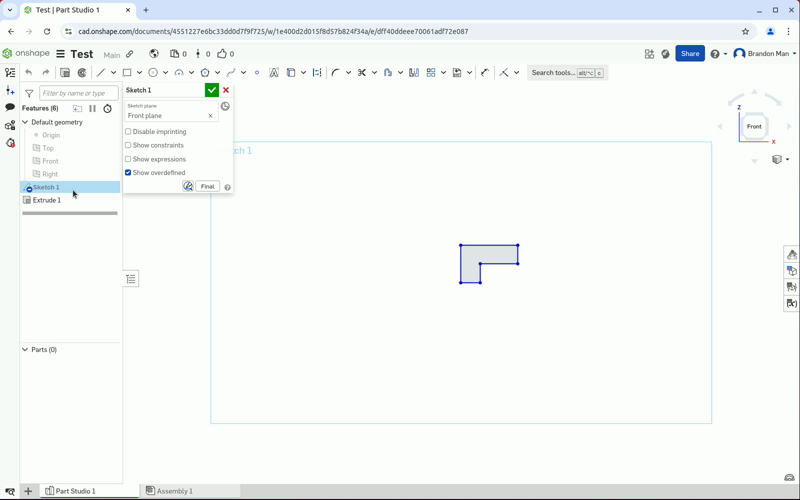
mouse_move(229, 92)
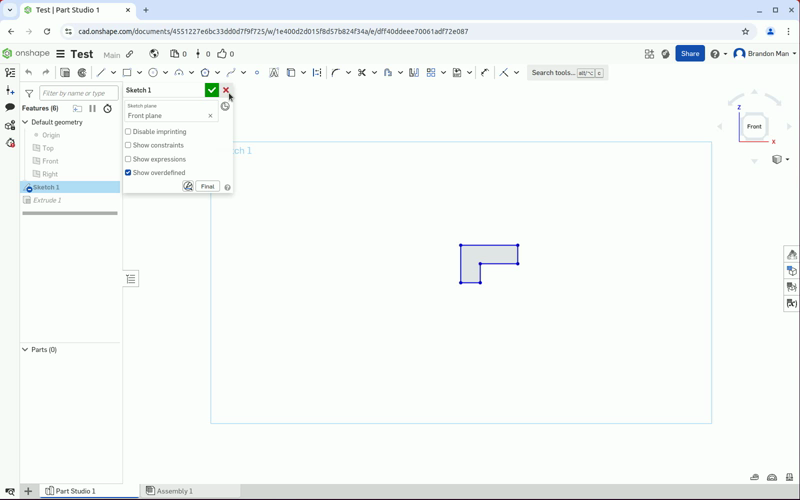
click(229, 92)
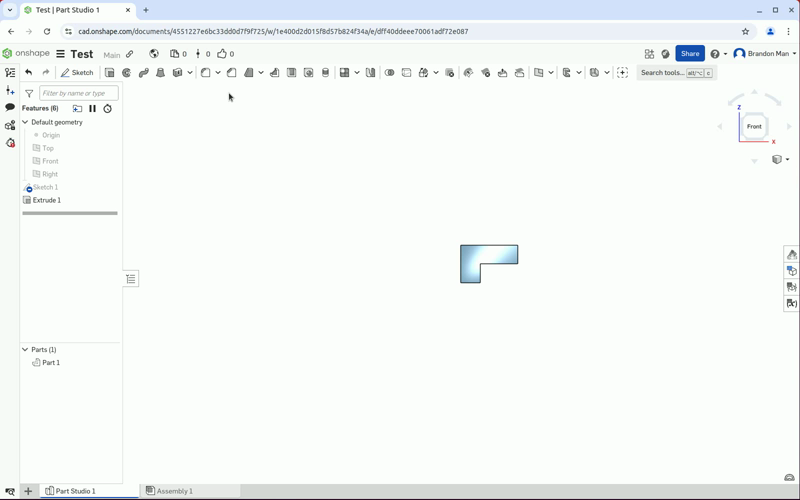
mouse_move(73, 352)
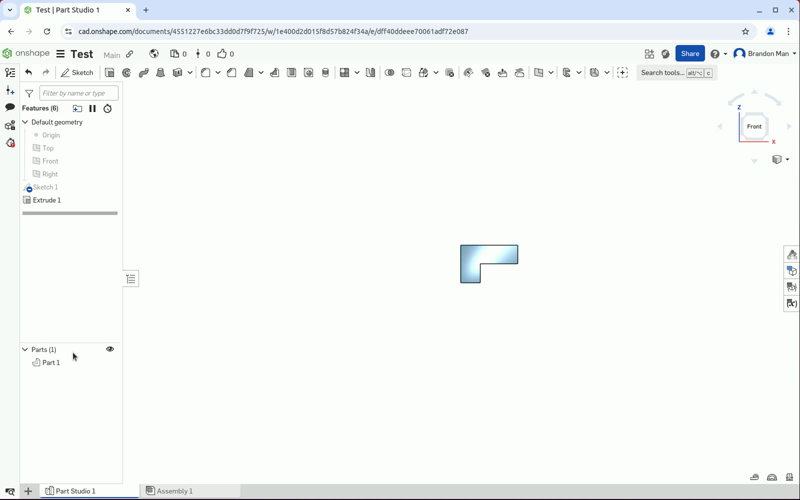
key(y)
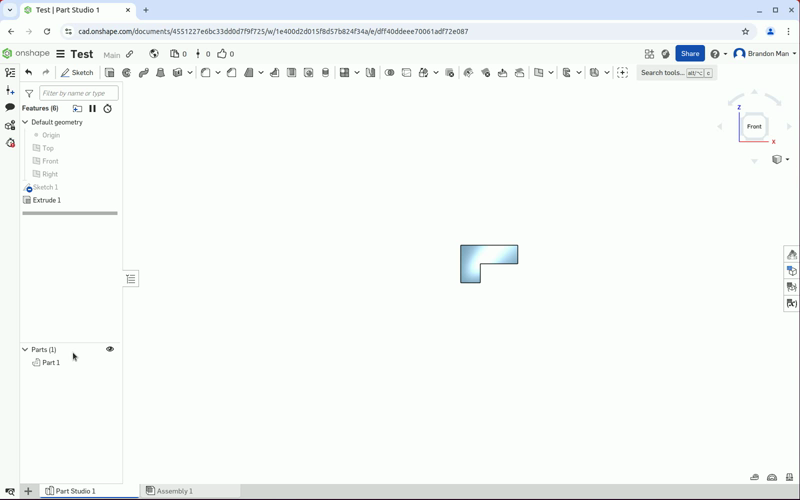
key(shift+p)
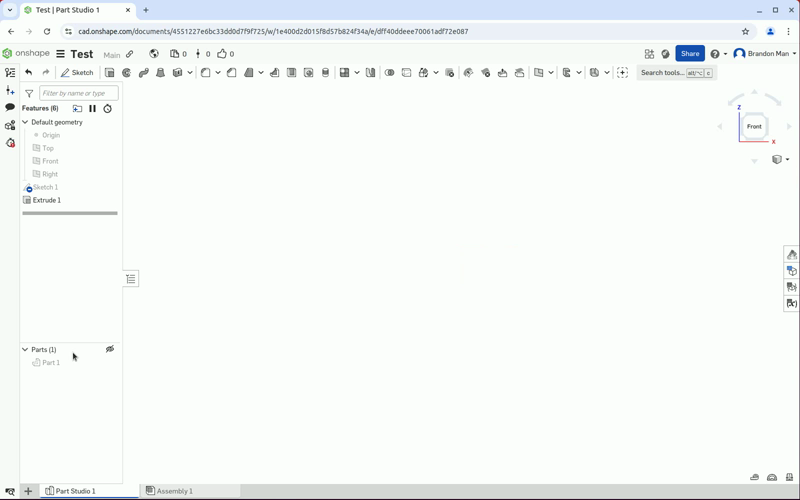
key(space)
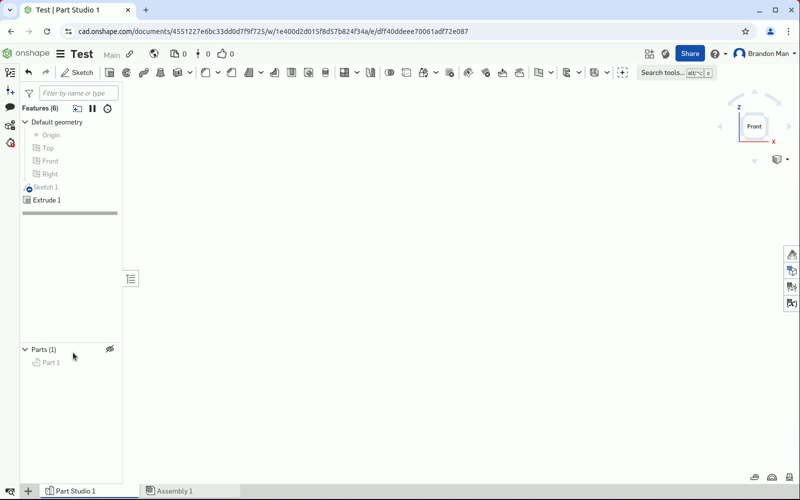
key_down(shift)
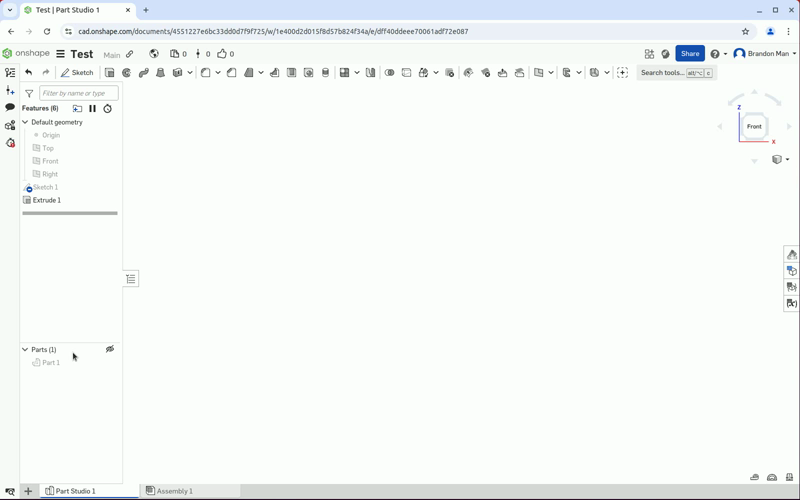
key(down)
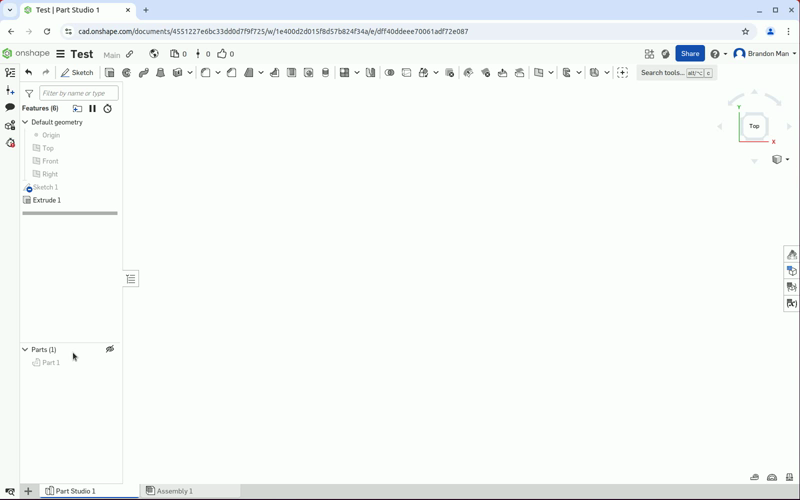
key_up(shift)
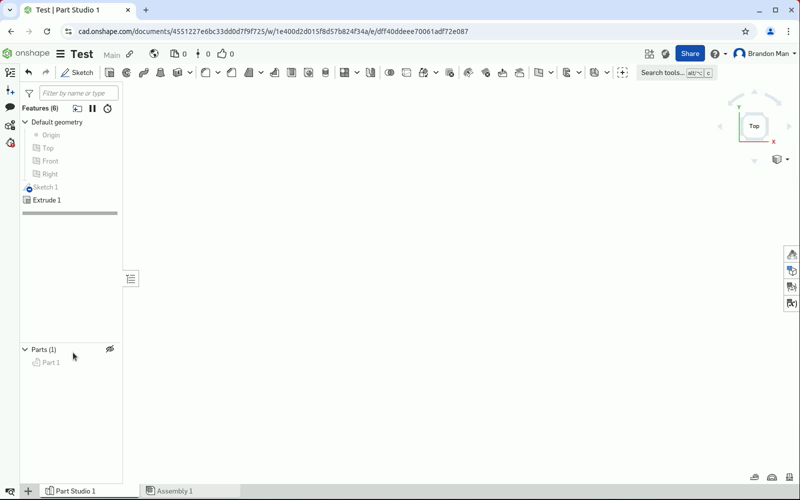
mouse_move(73, 352)
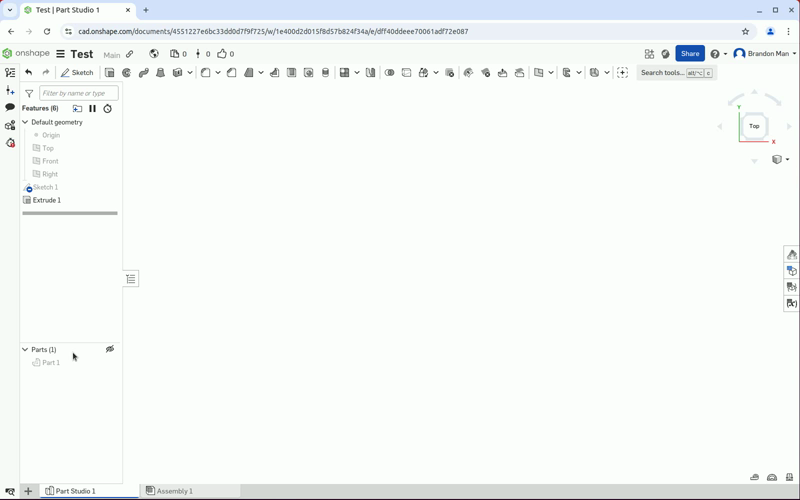
key(shift+y)
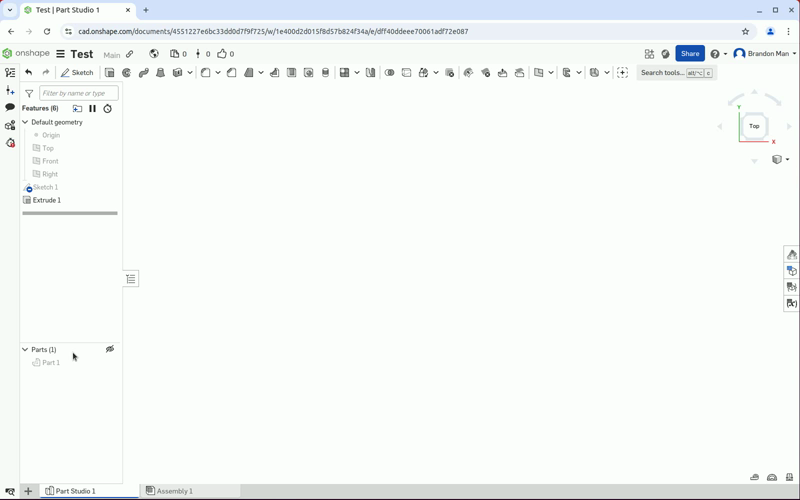
key(shift+s)
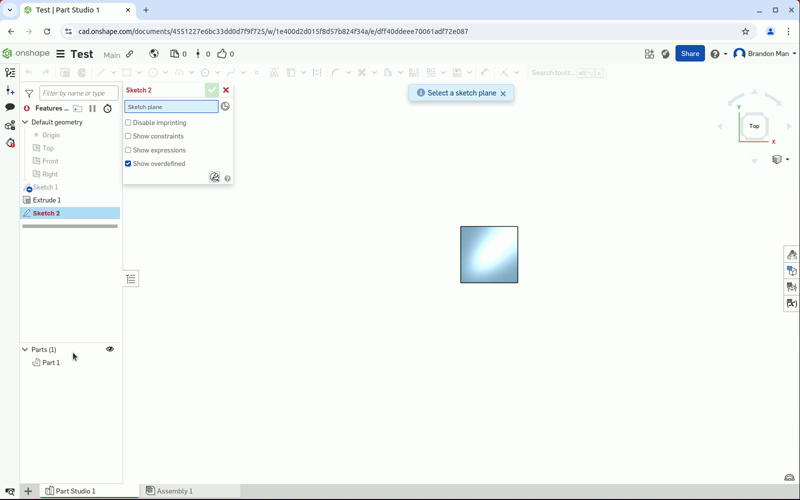
mouse_move(73, 150)
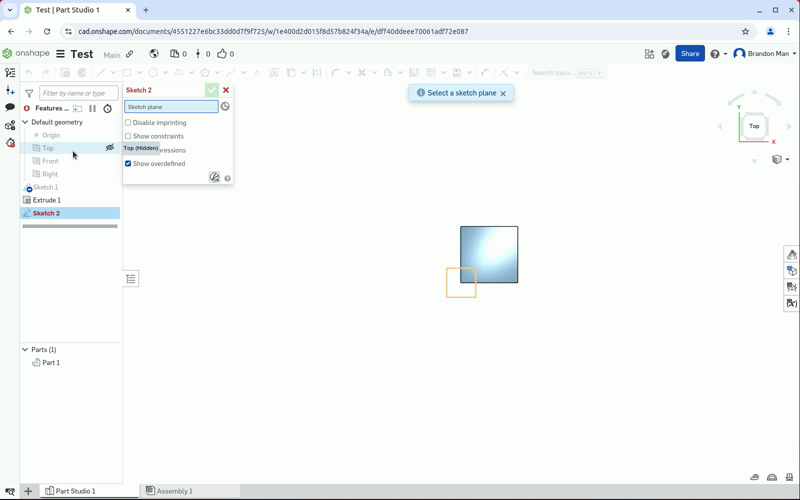
click(73, 150)
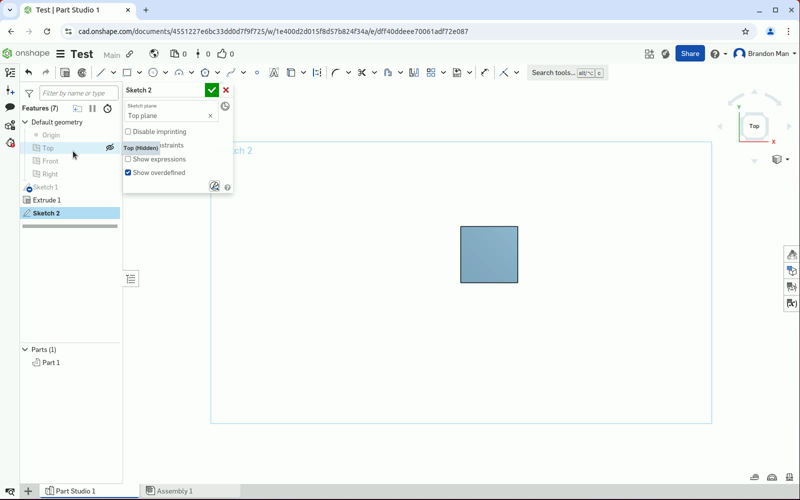
mouse_move(73, 352)
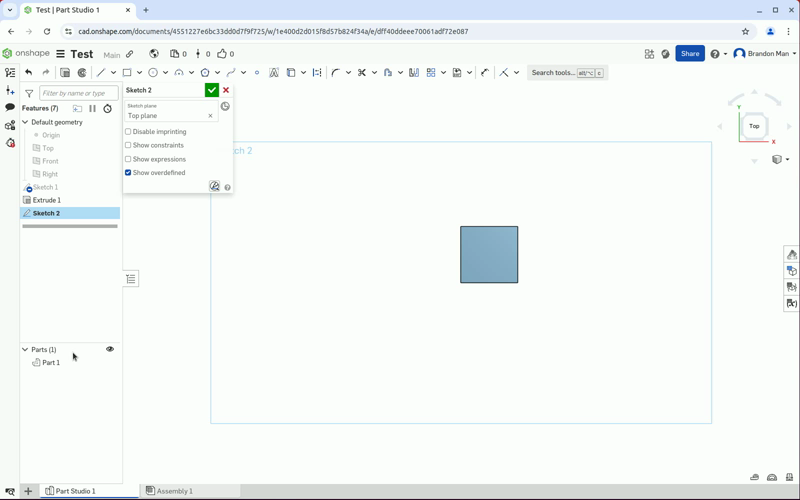
key(y)
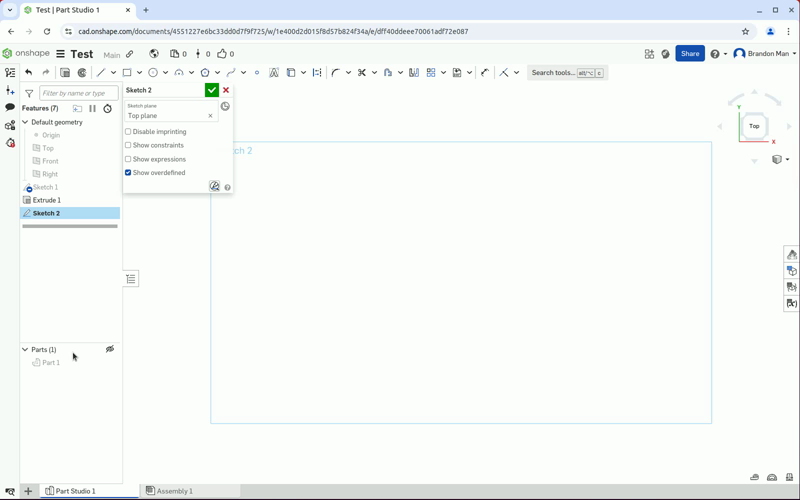
key(l)
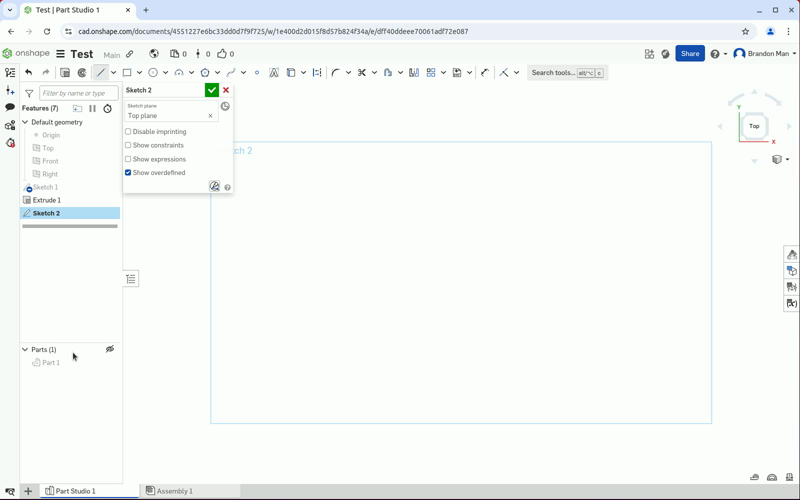
key_down(shift)
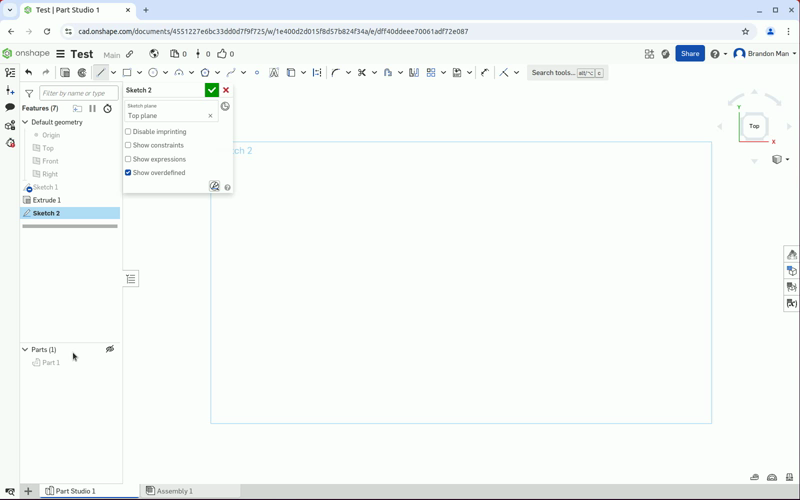
mouse_move(516, 301)
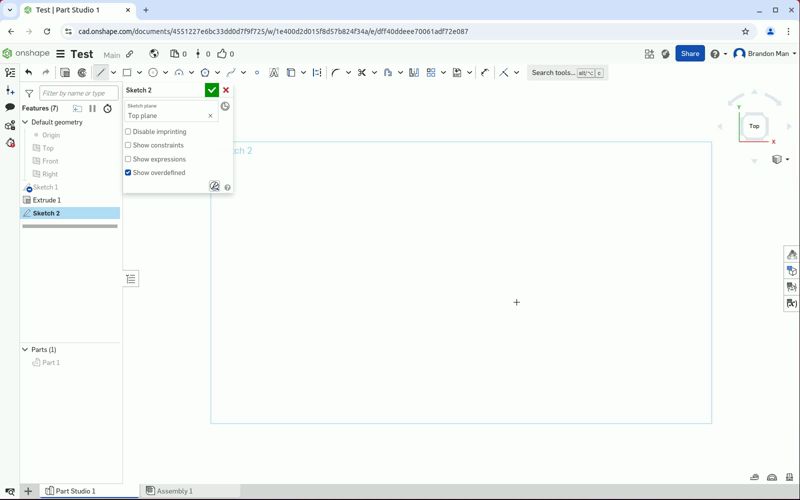
click(516, 301)
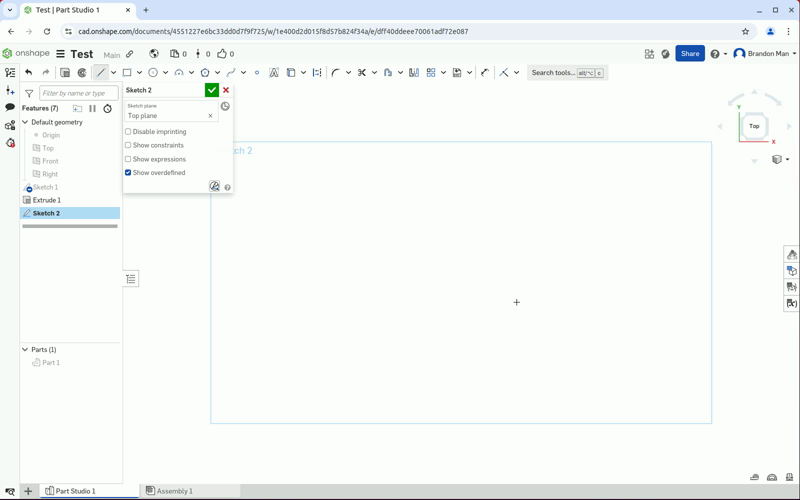
key_up(shift)
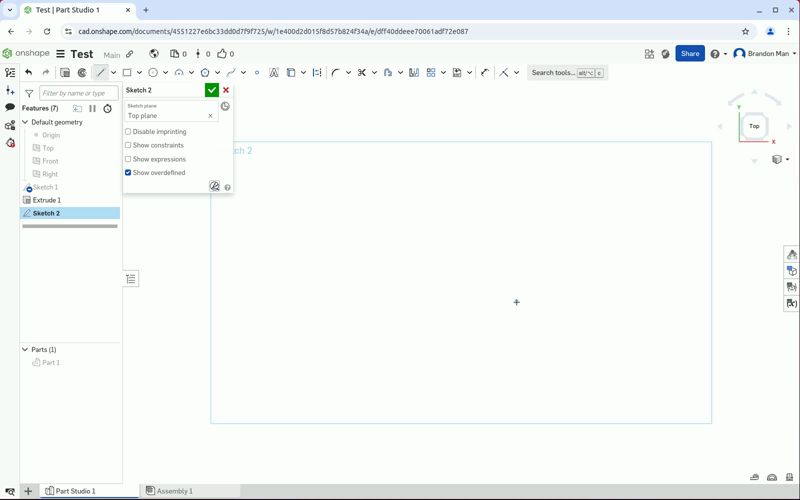
key_down(shift)
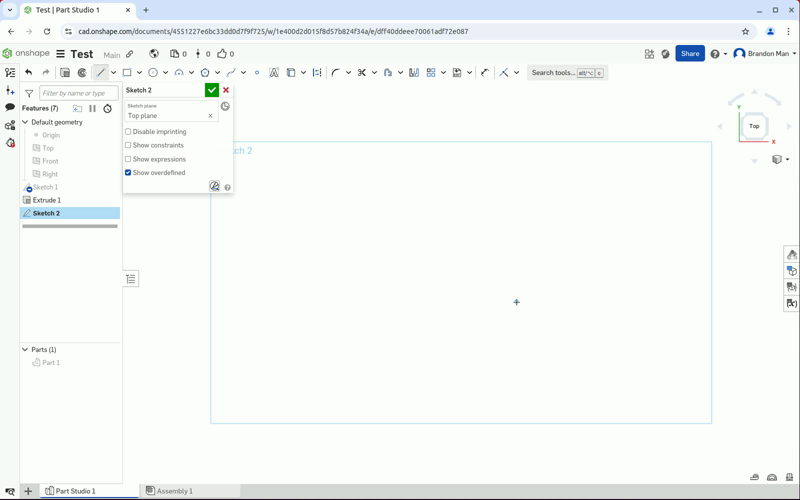
mouse_move(546, 301)
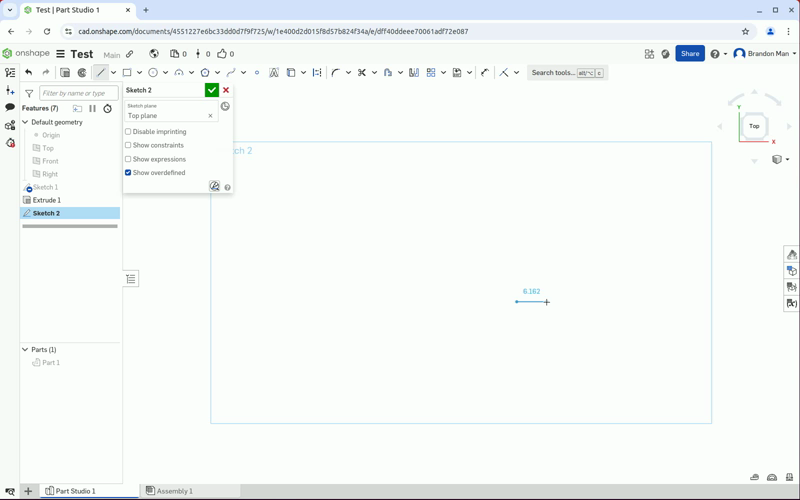
mouse_move(573, 301)
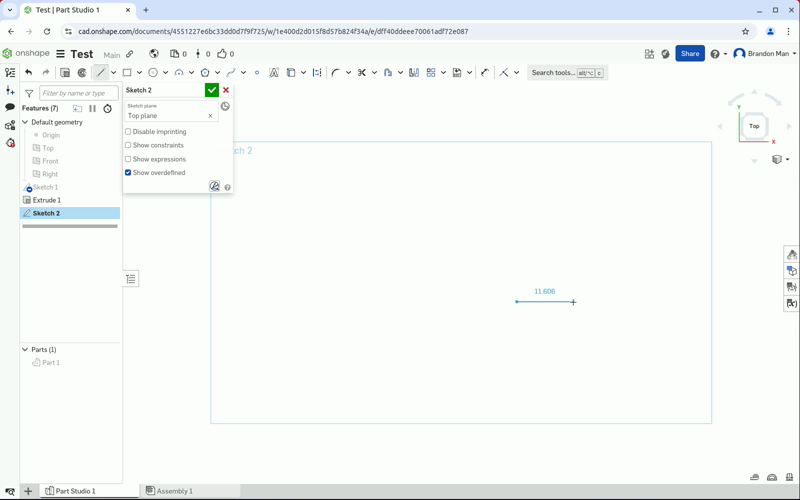
click(573, 301)
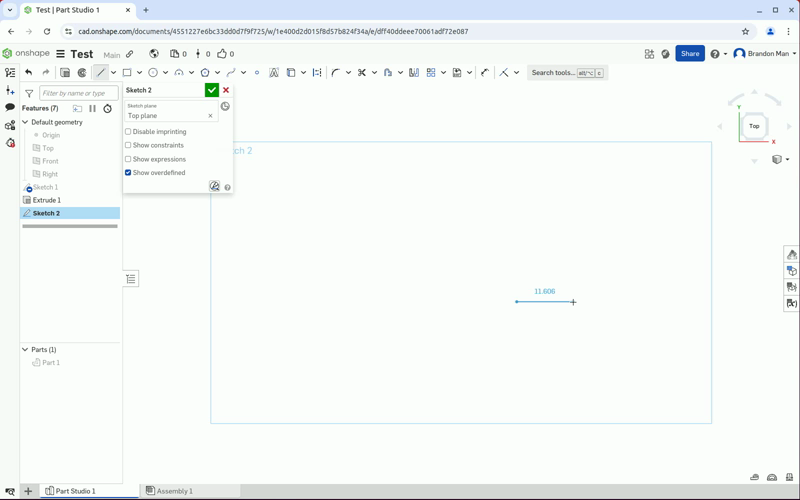
key_up(shift)
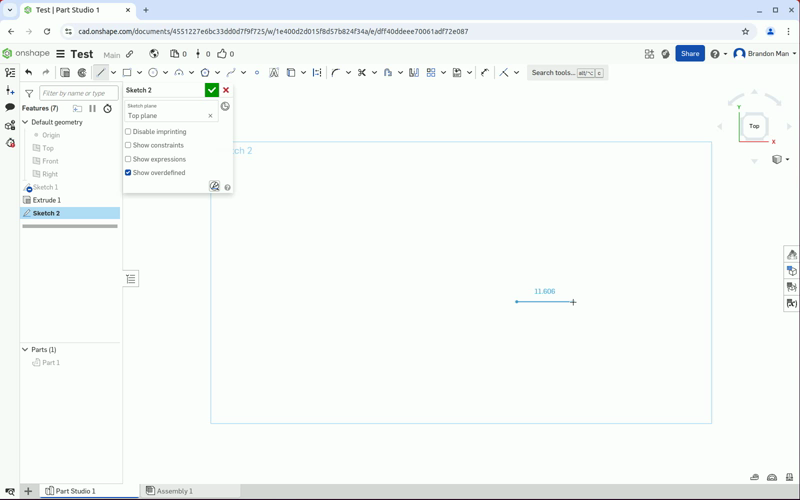
key_down(shift)
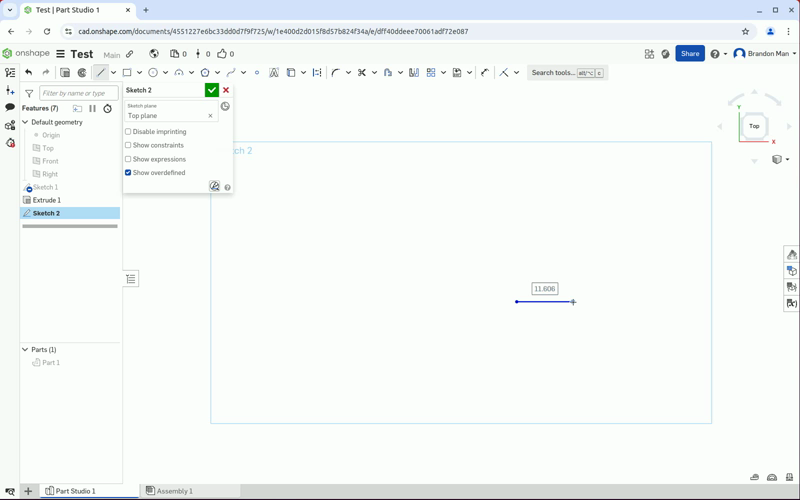
mouse_move(573, 226)
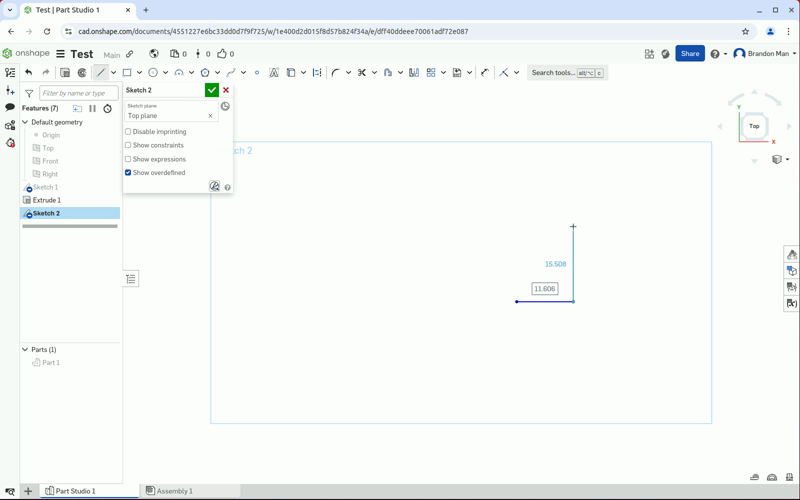
click(573, 226)
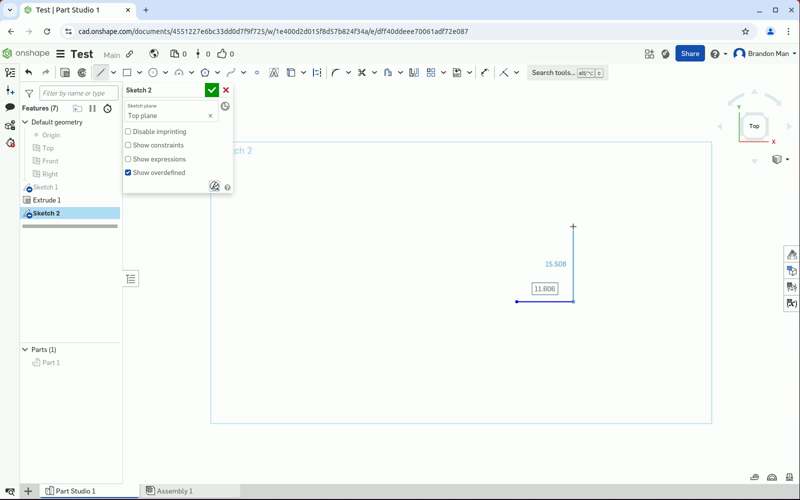
key_up(shift)
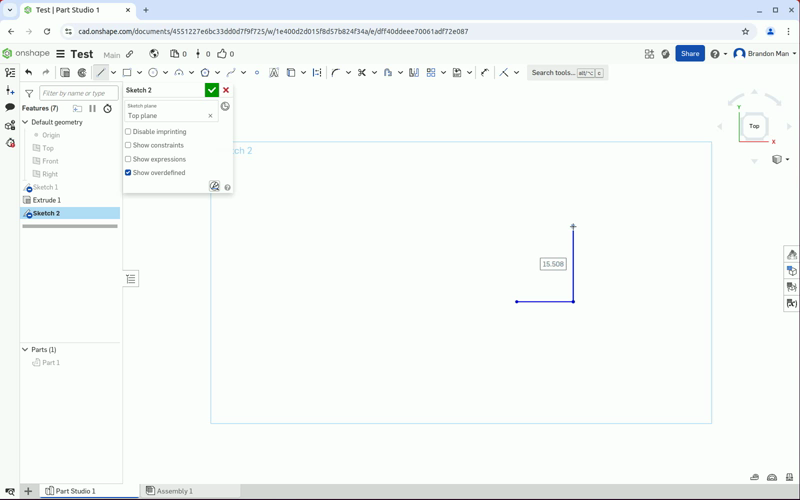
key_down(shift)
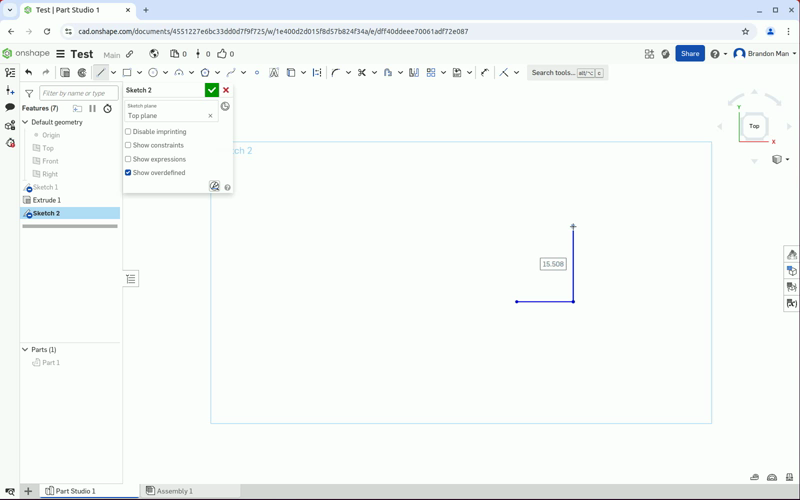
mouse_move(589, 226)
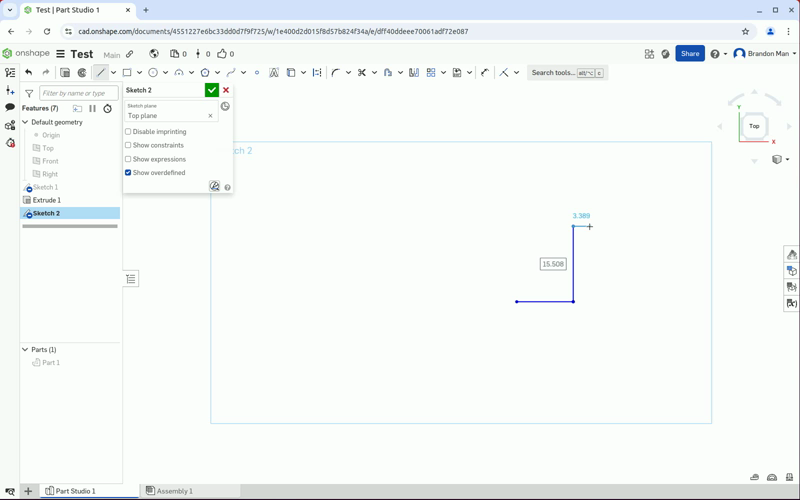
mouse_move(516, 226)
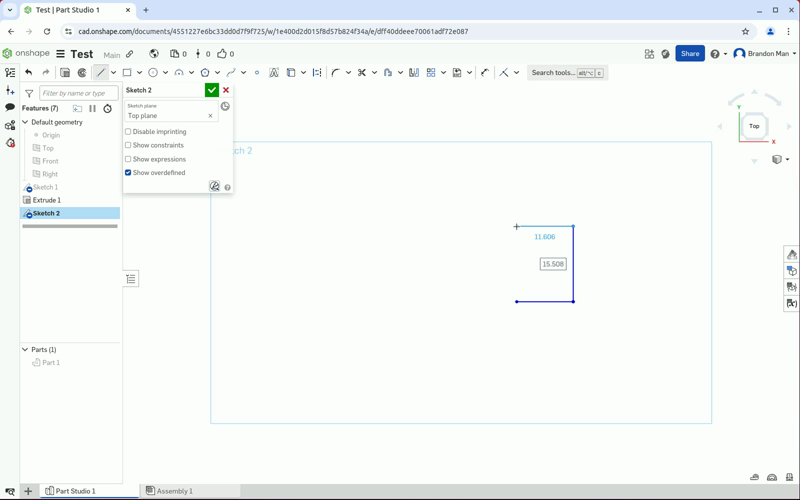
click(516, 226)
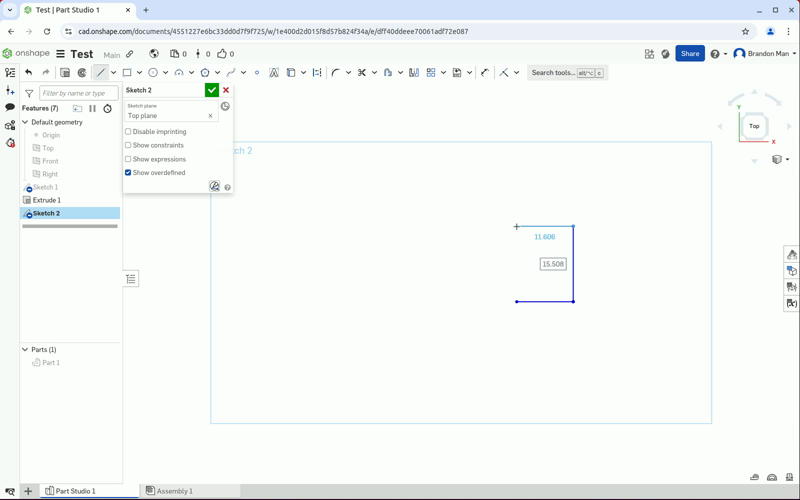
key_up(shift)
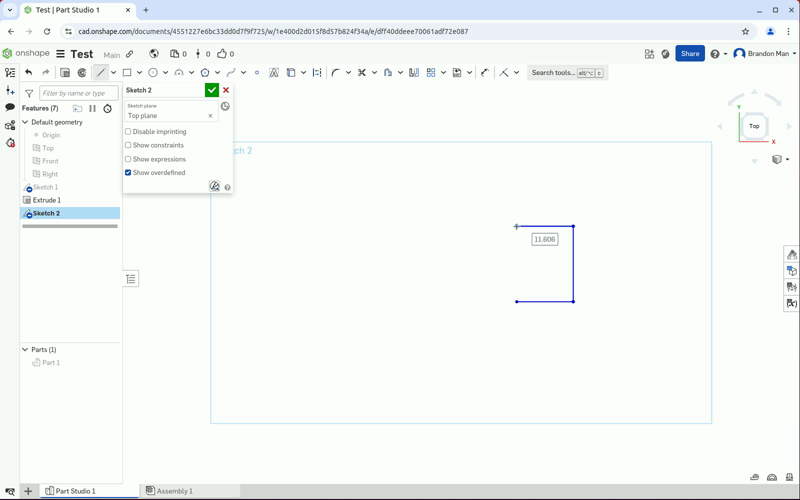
key_down(shift)
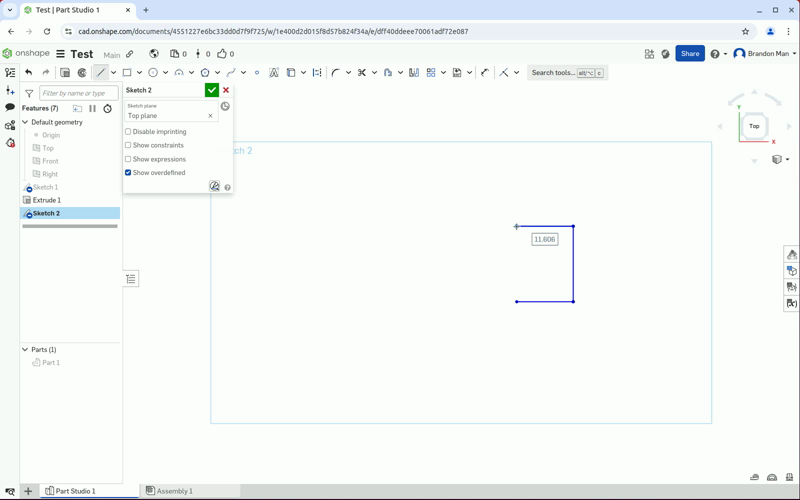
mouse_move(516, 301)
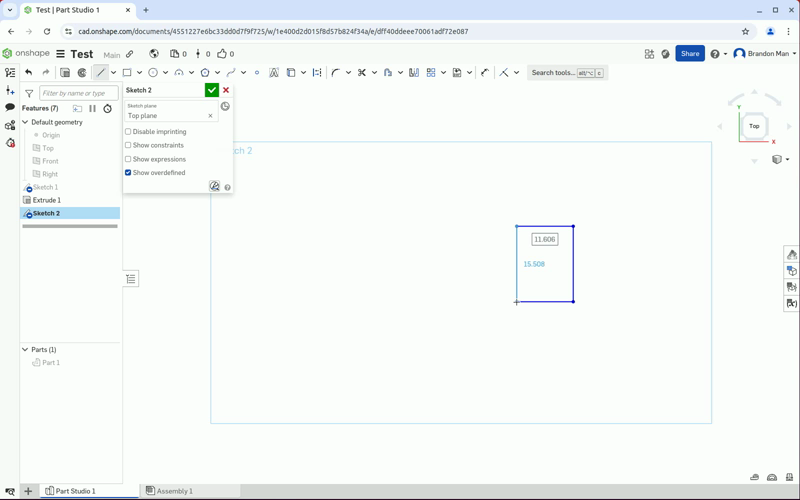
key_up(shift)
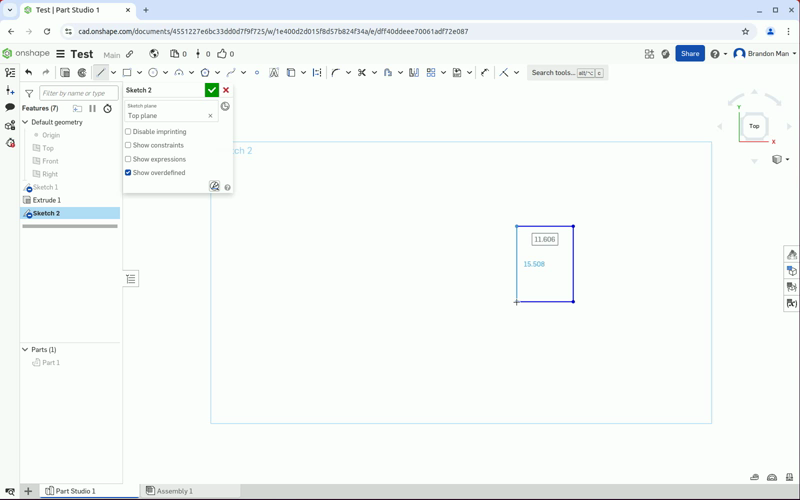
click(516, 301)
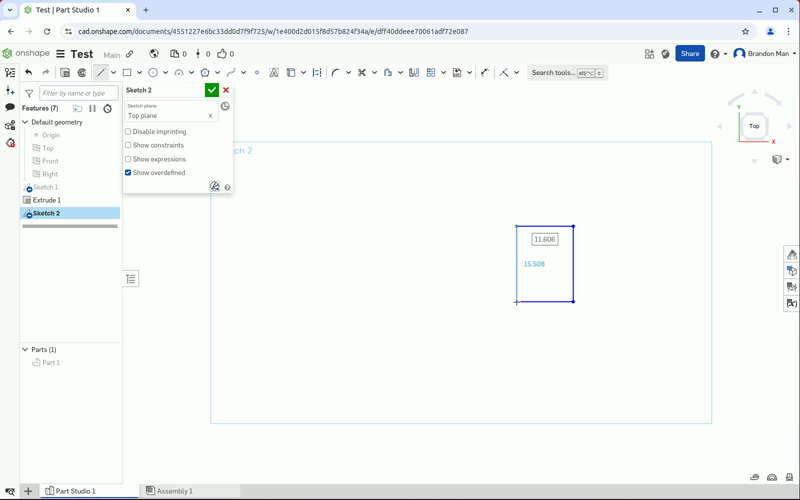
key(esc)
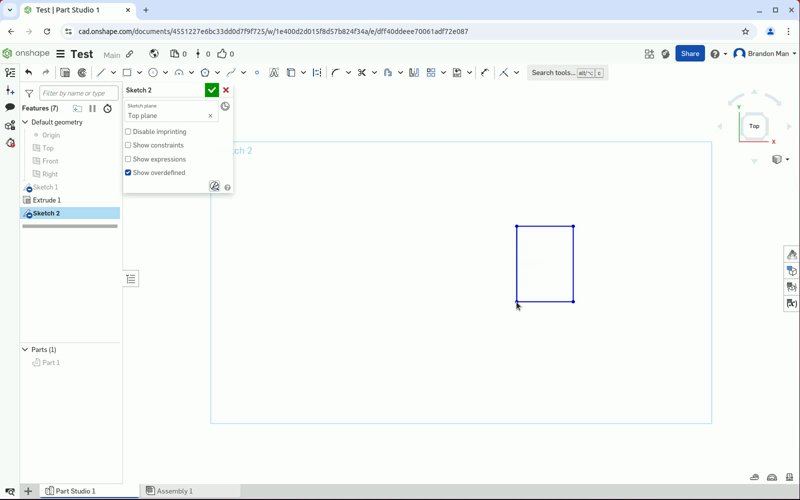
mouse_move(549, 266)
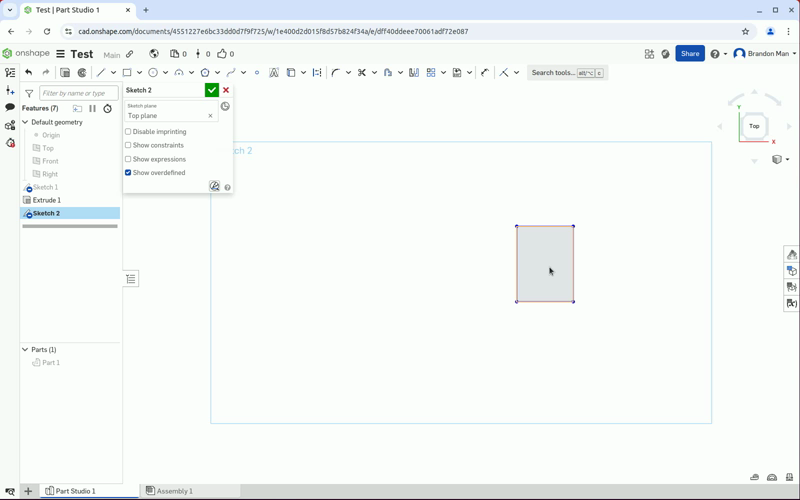
click(549, 266)
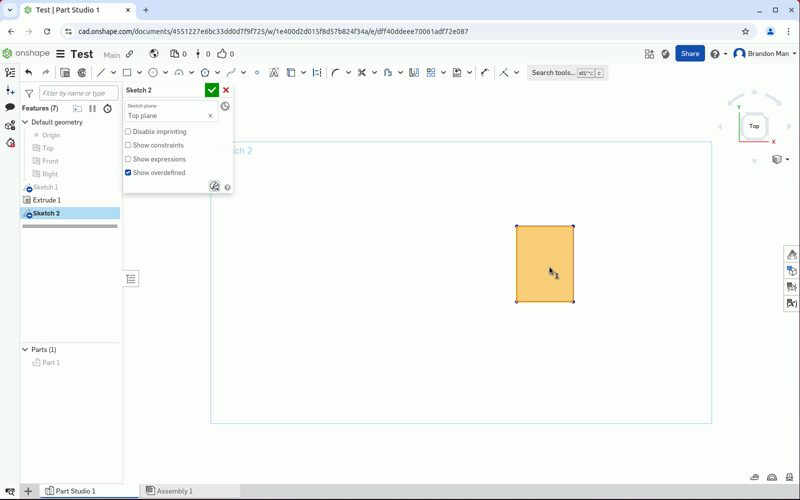
mouse_move(73, 352)
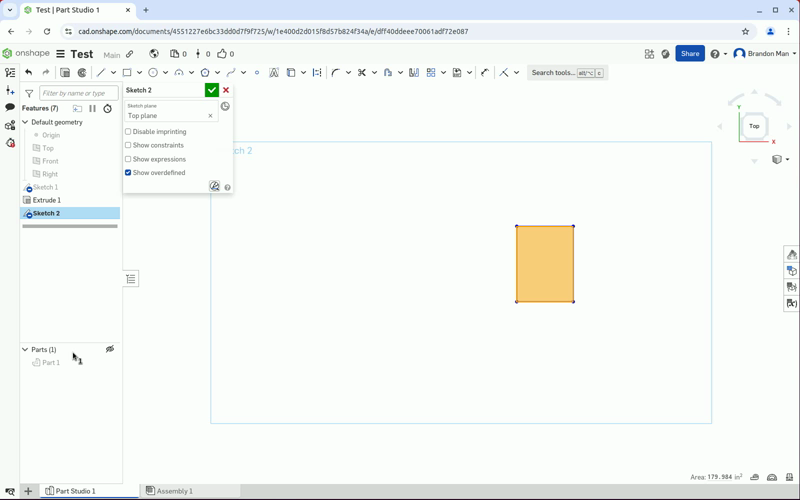
key(shift+y)
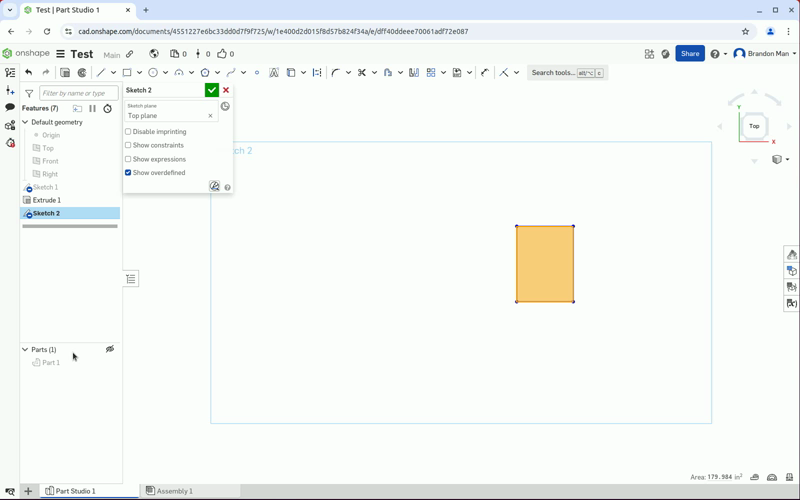
key(shift+e)
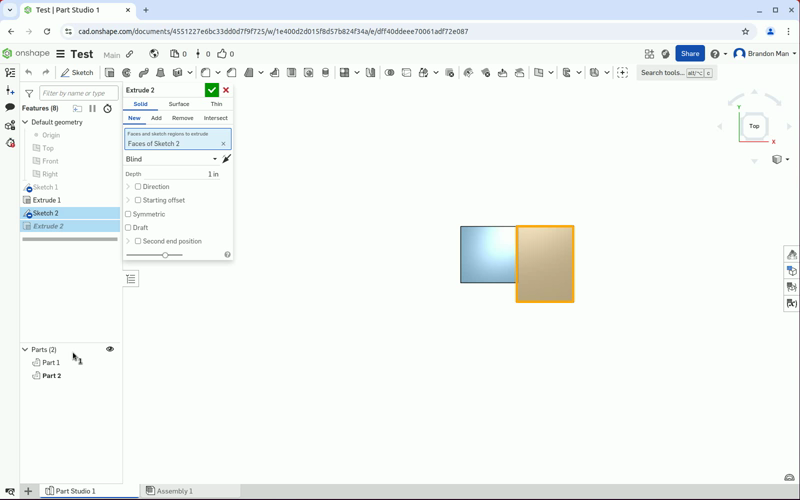
mouse_move(143, 106)
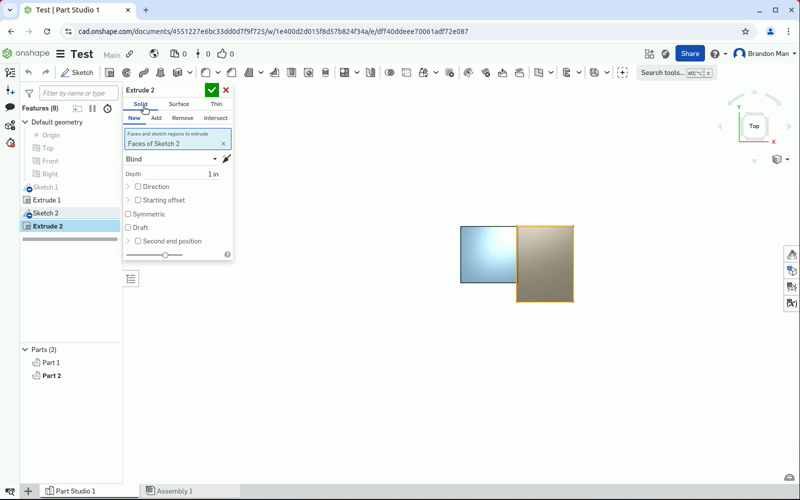
click(143, 106)
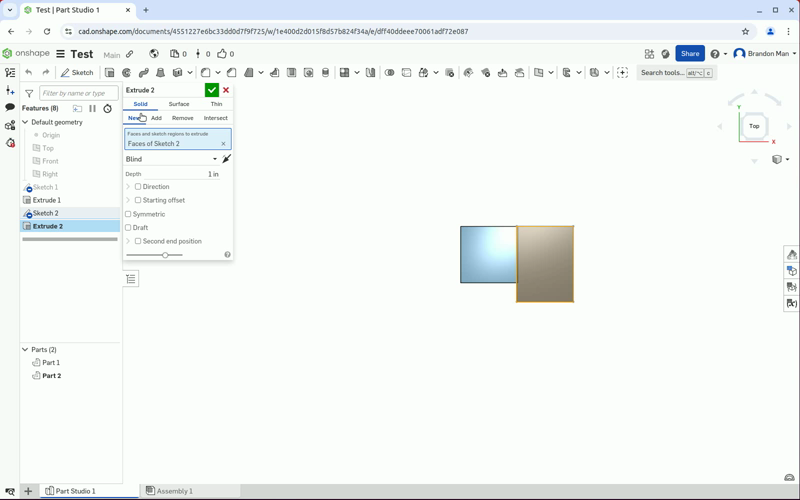
mouse_move(137, 120)
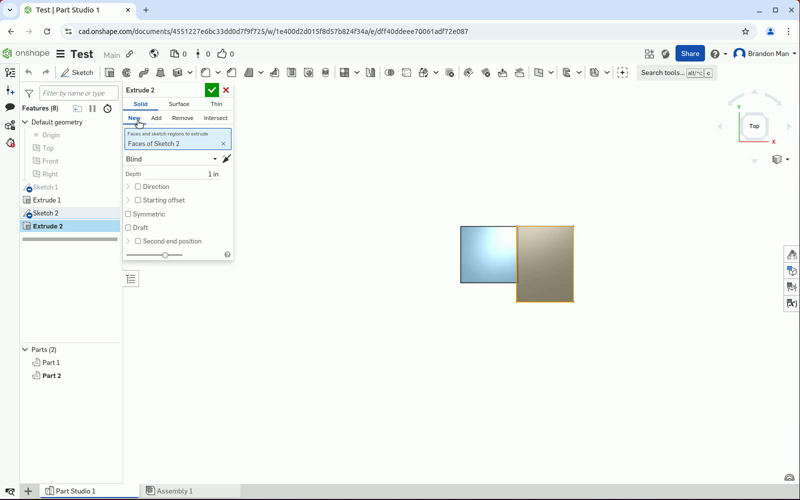
click(137, 120)
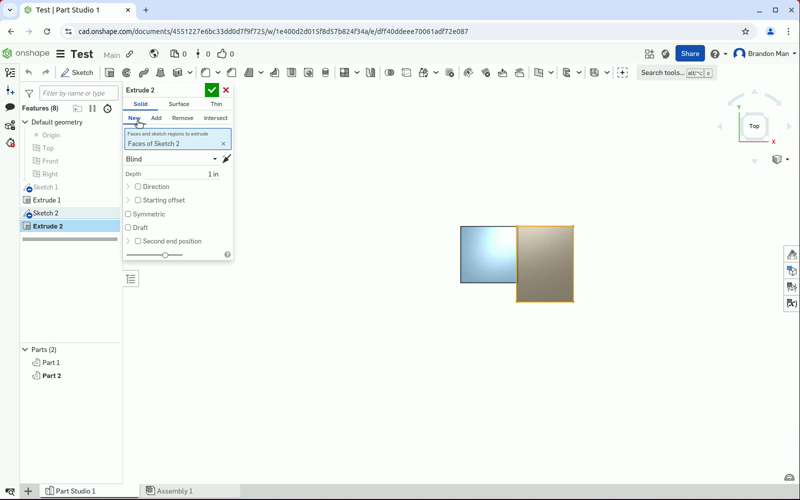
key(tab, 4)
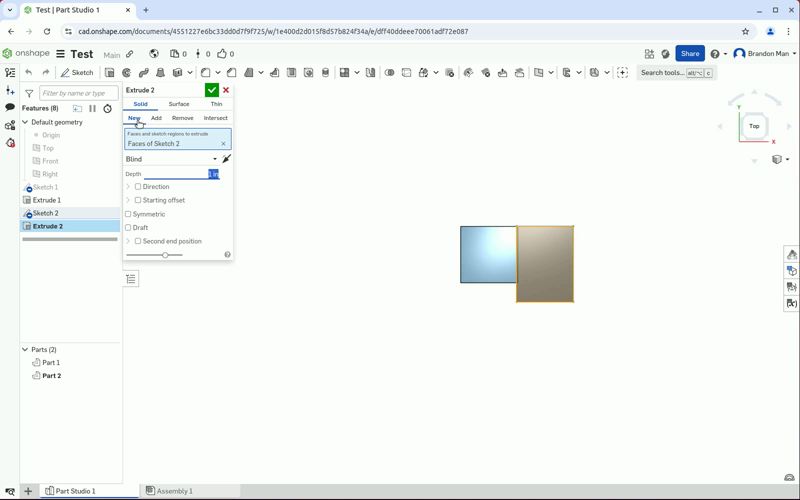
text(15.405)
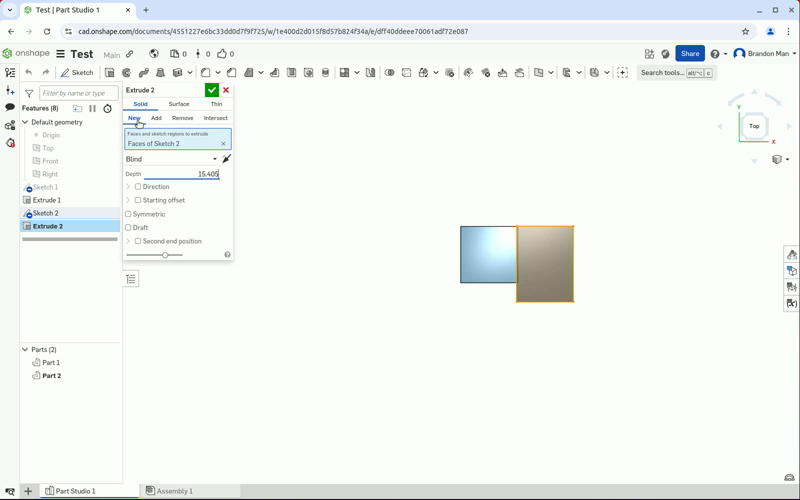
key(enter)
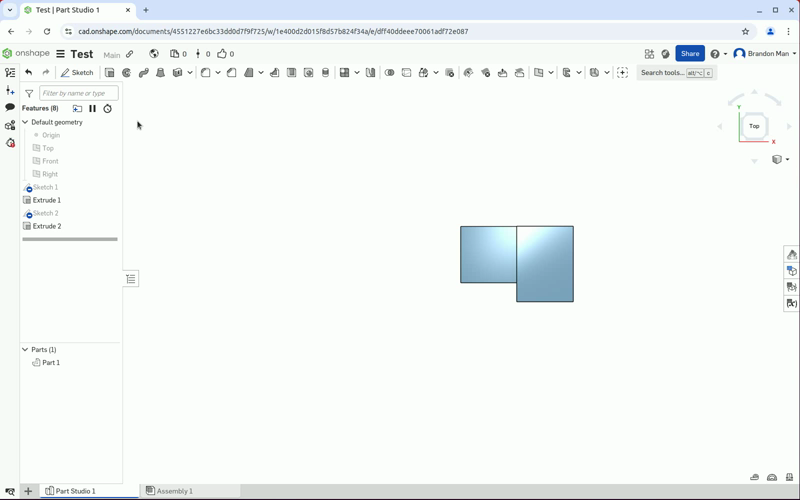
key(shift+h)
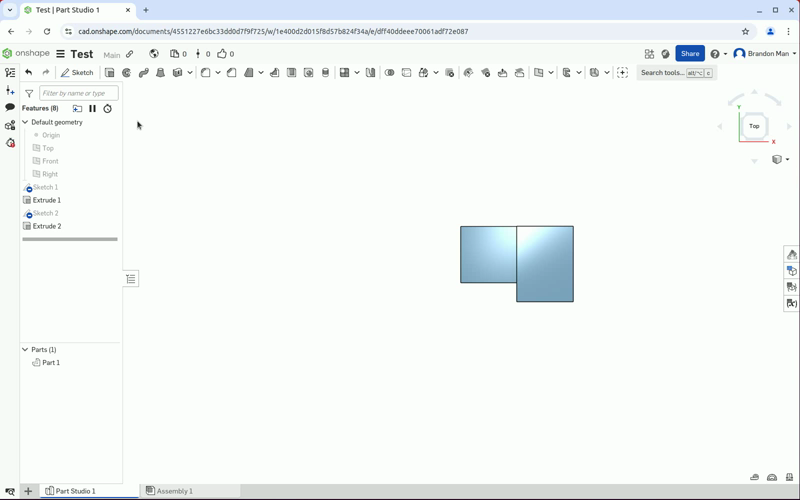
key(shift+h)
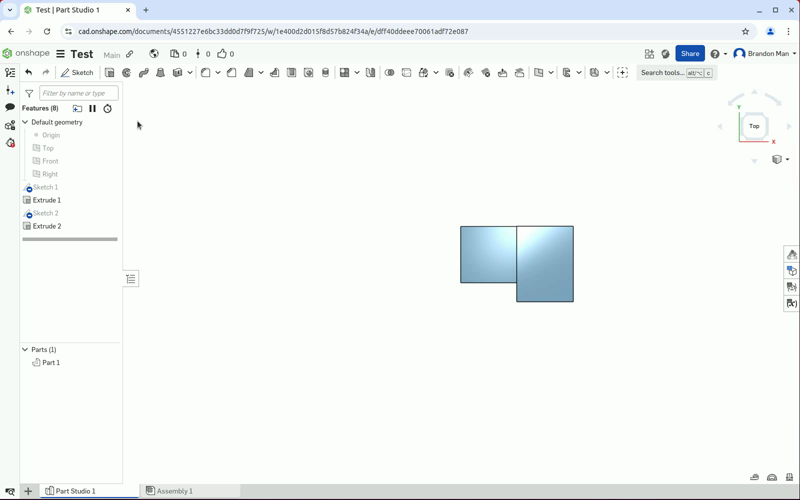
mouse_move(73, 189)
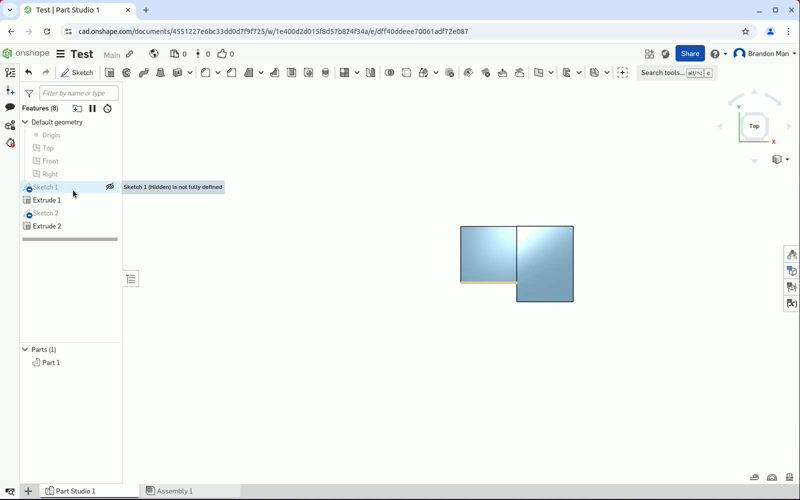
click(73, 189)
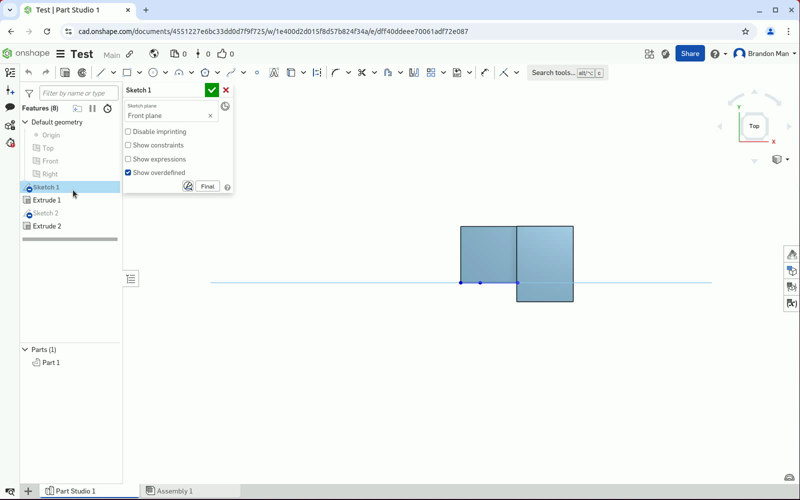
mouse_move(229, 92)
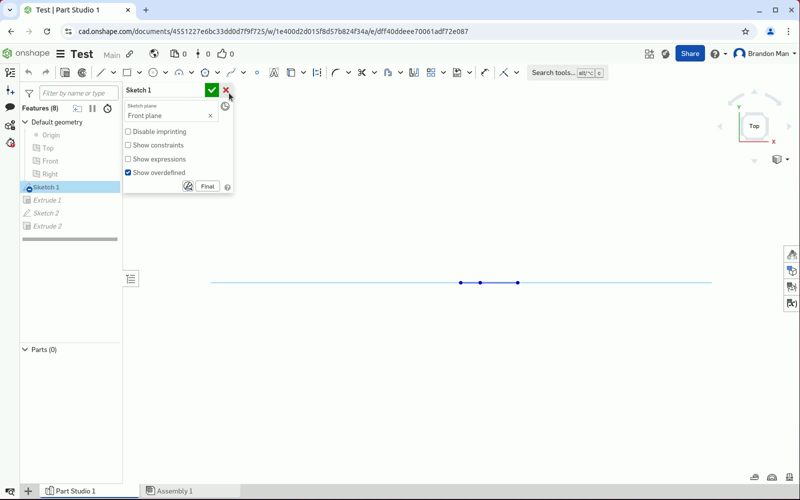
click(229, 92)
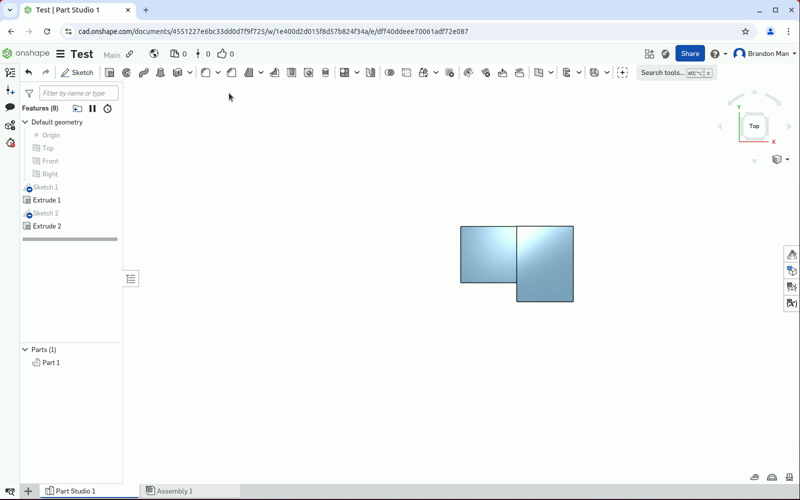
mouse_move(541, 75)
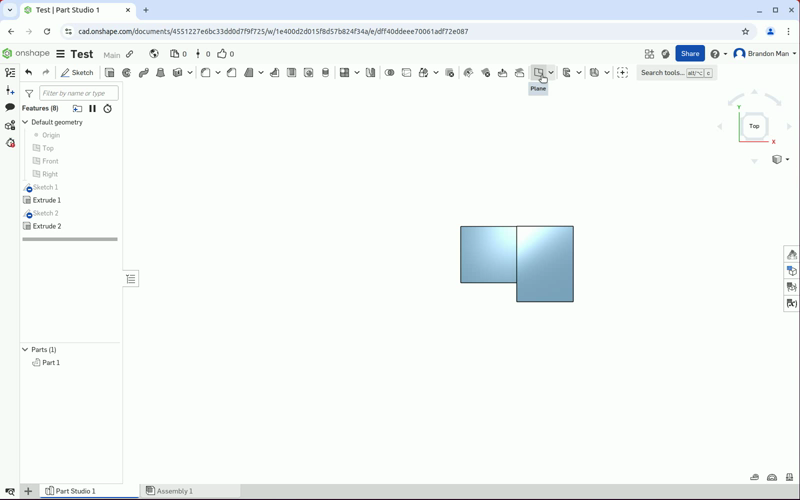
click(541, 75)
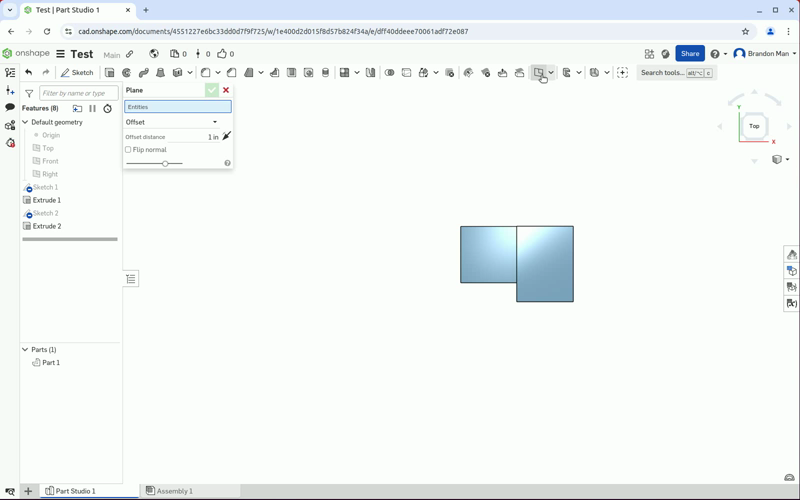
mouse_move(73, 150)
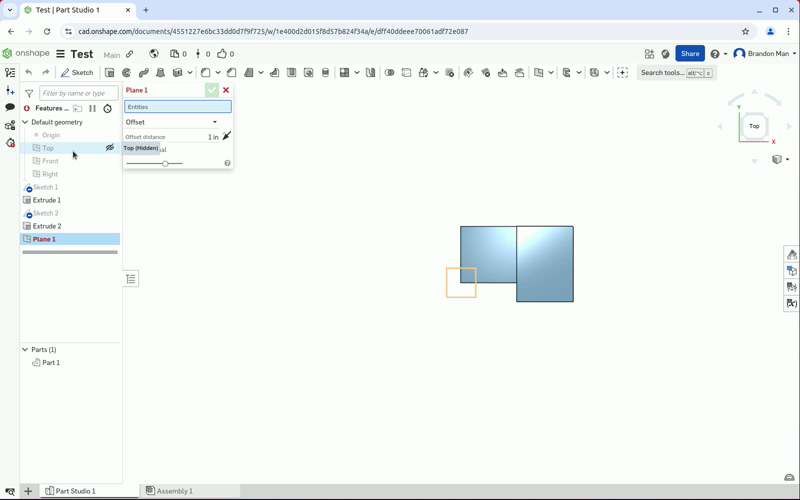
click(73, 150)
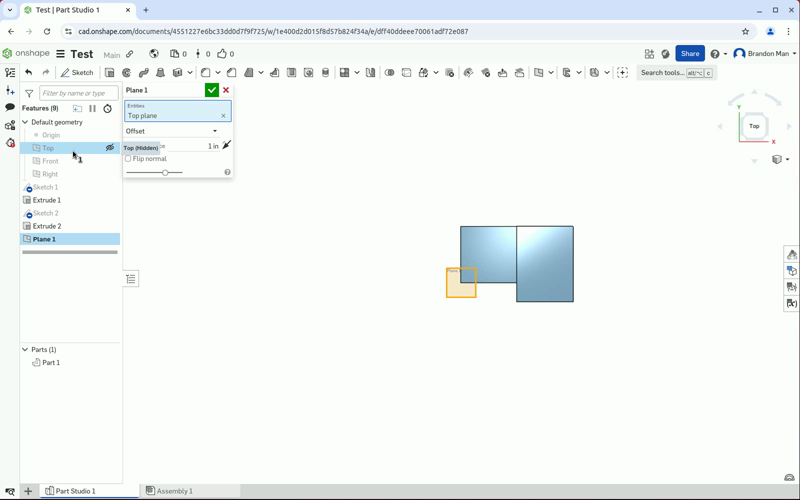
key(tab, 2)
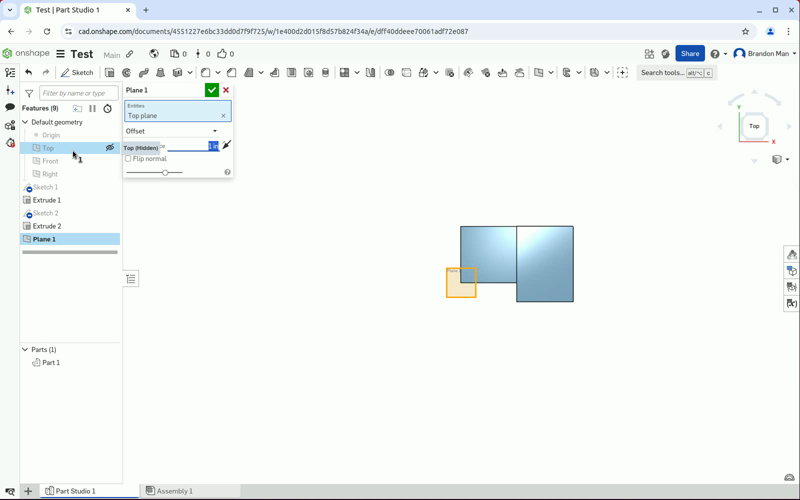
text(15.405)
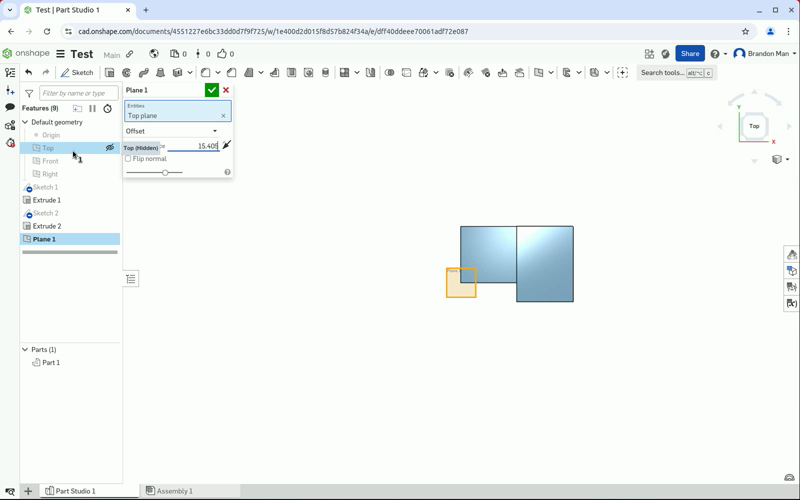
key(enter, 2)
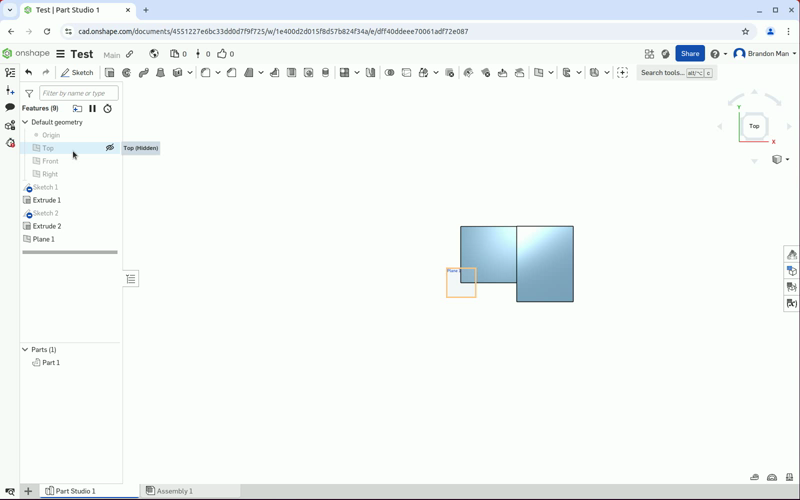
key(shift+s)
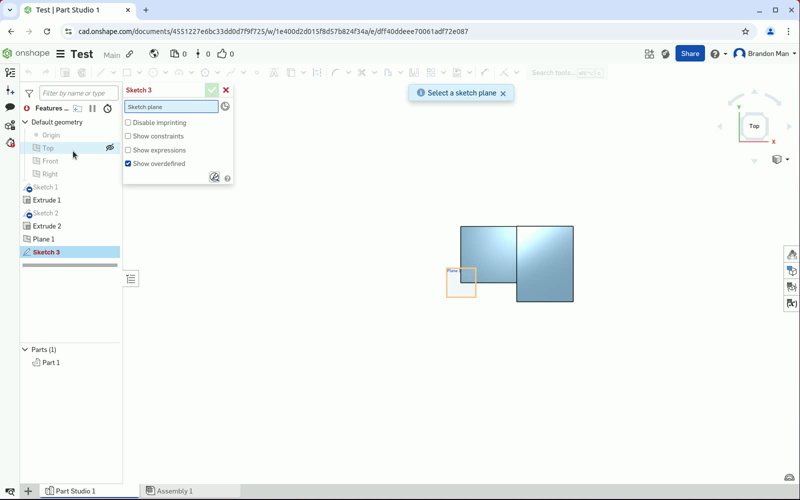
mouse_move(73, 241)
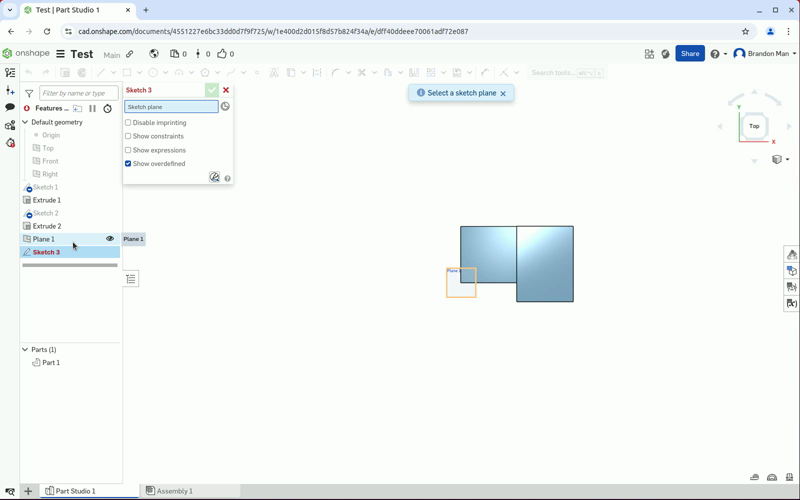
click(73, 241)
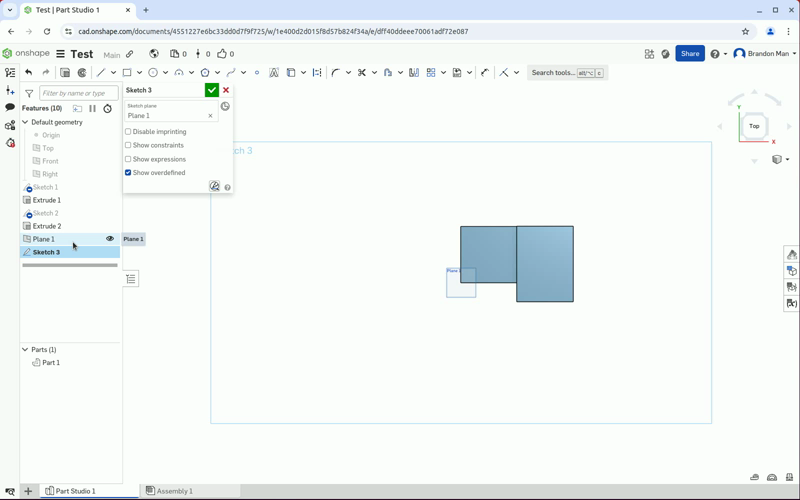
mouse_move(73, 352)
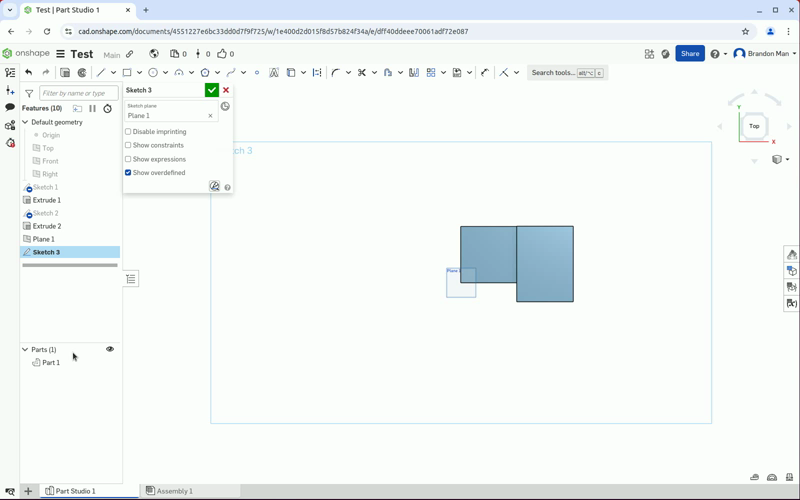
key(y)
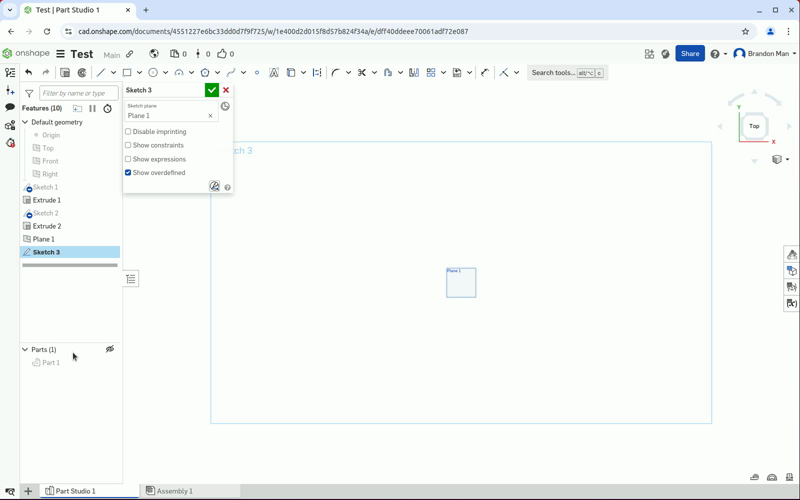
key(l)
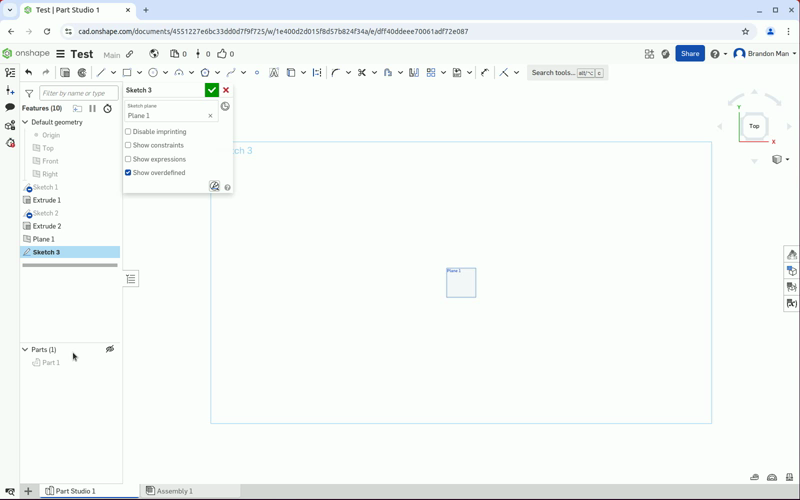
key_down(shift)
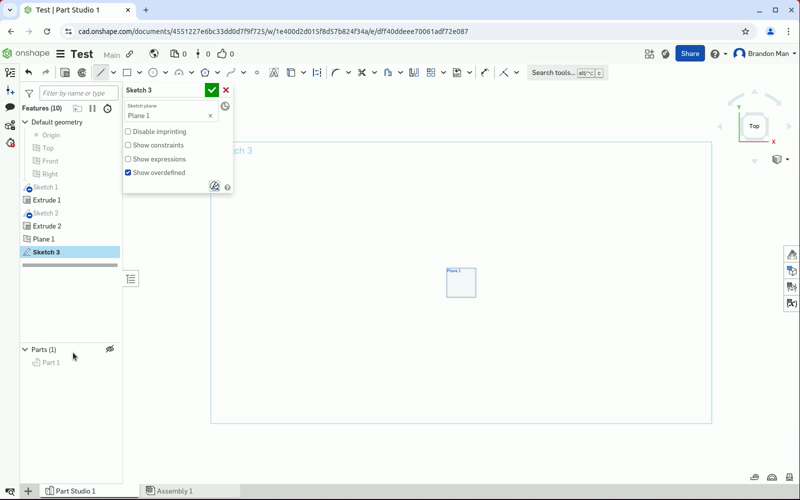
mouse_move(516, 301)
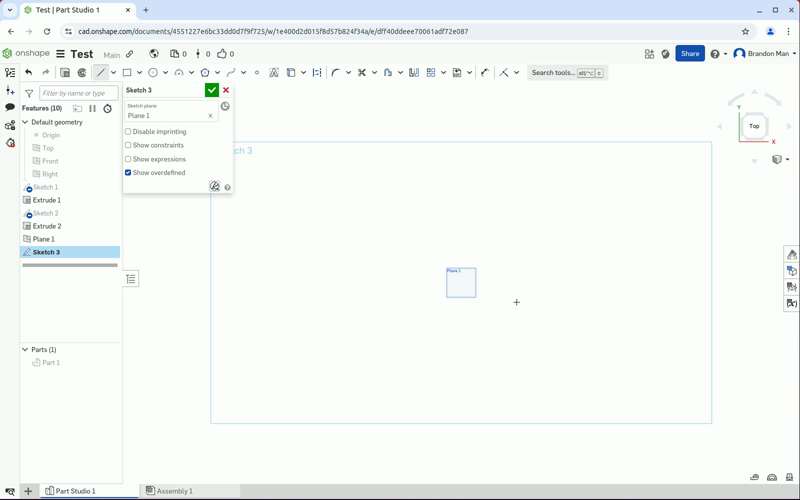
click(516, 301)
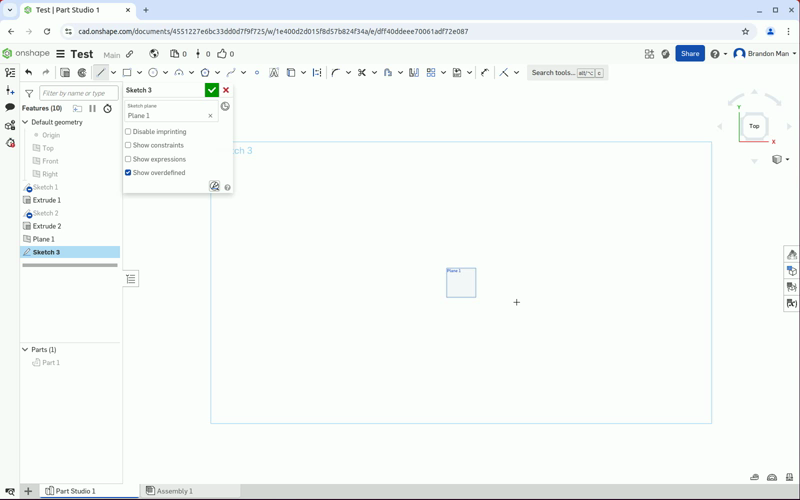
key_up(shift)
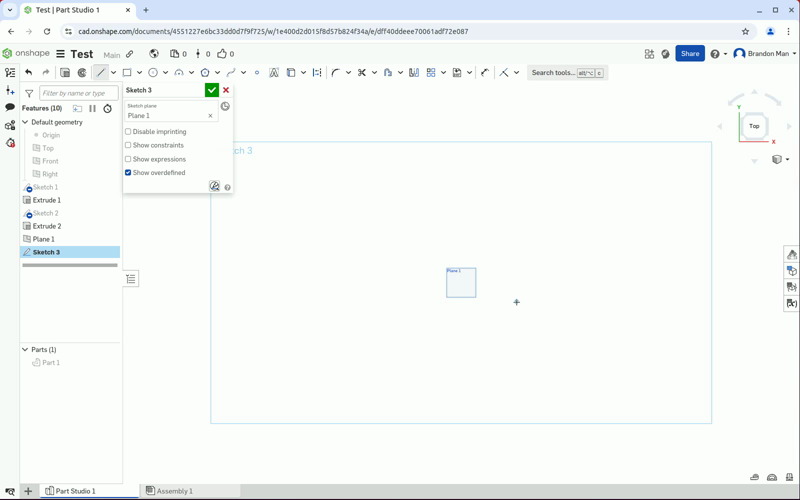
key_down(shift)
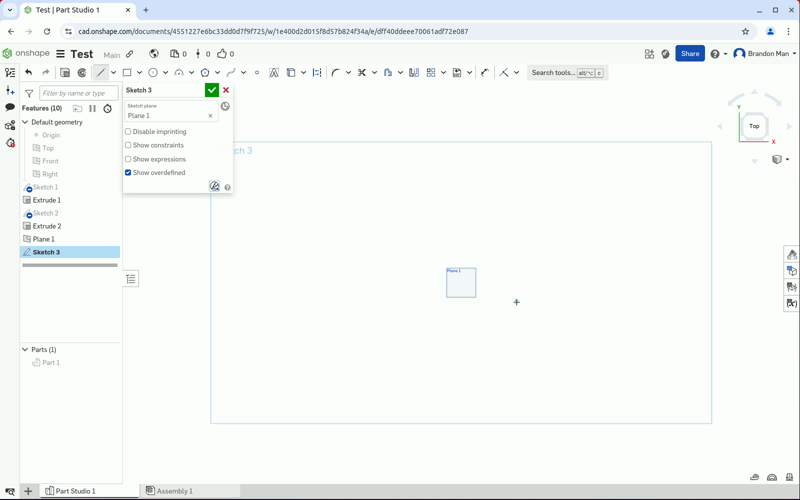
mouse_move(546, 301)
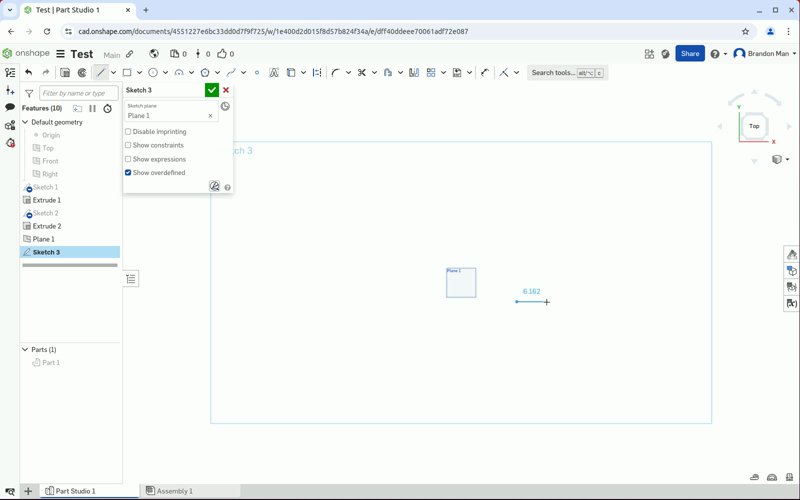
mouse_move(573, 301)
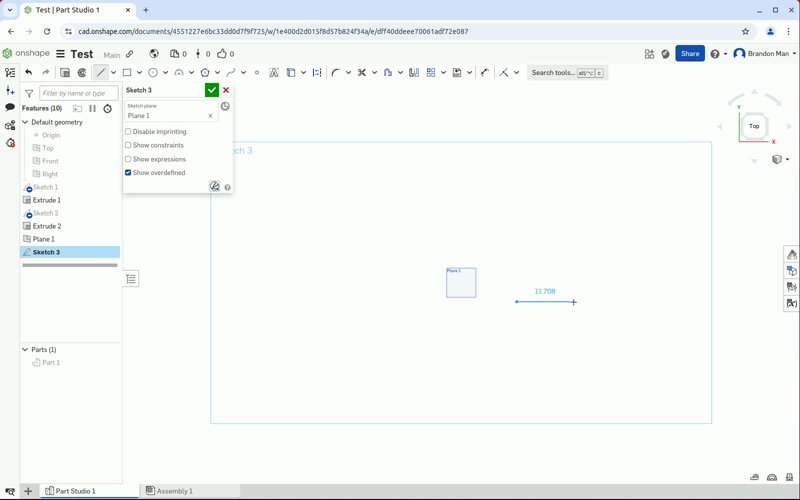
click(573, 301)
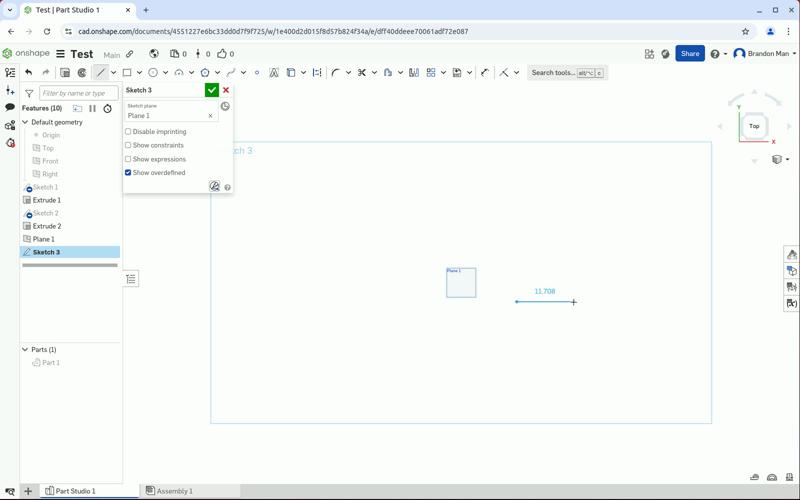
key_up(shift)
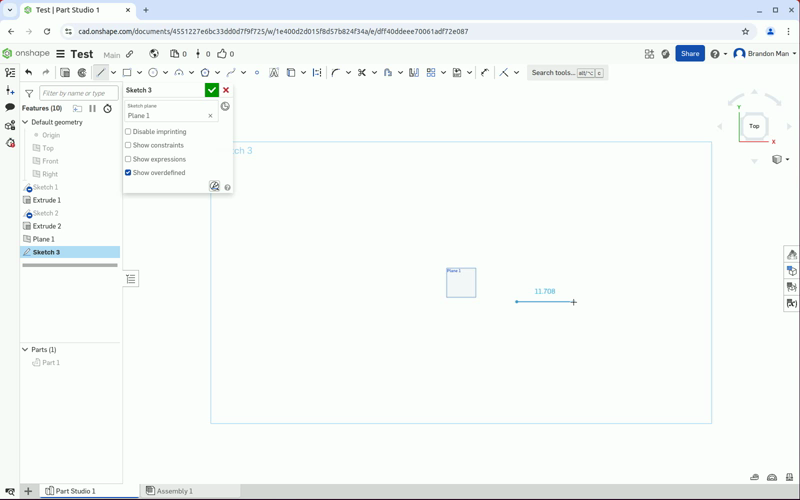
key_down(shift)
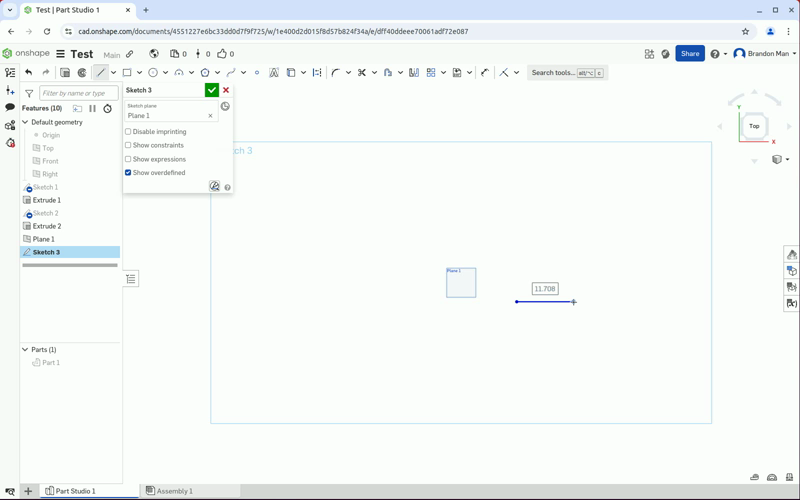
mouse_move(589, 301)
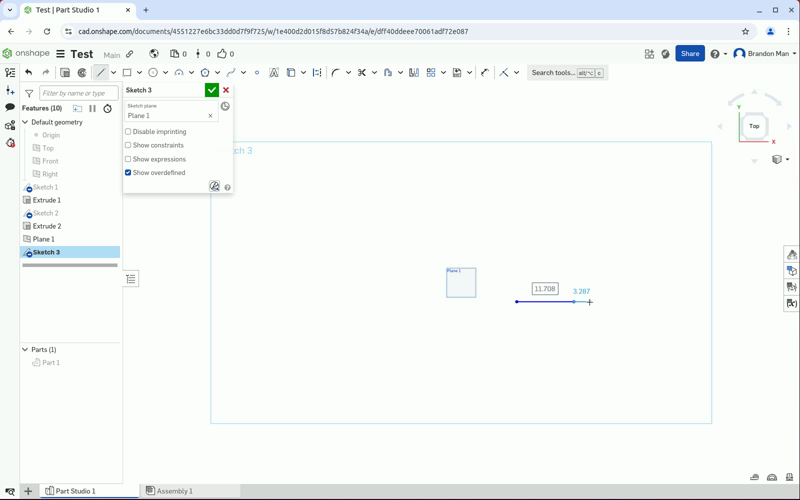
mouse_move(573, 244)
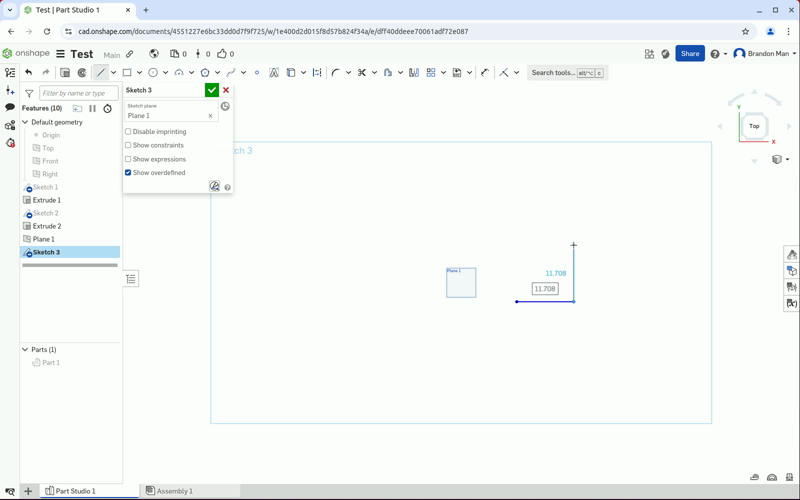
click(573, 244)
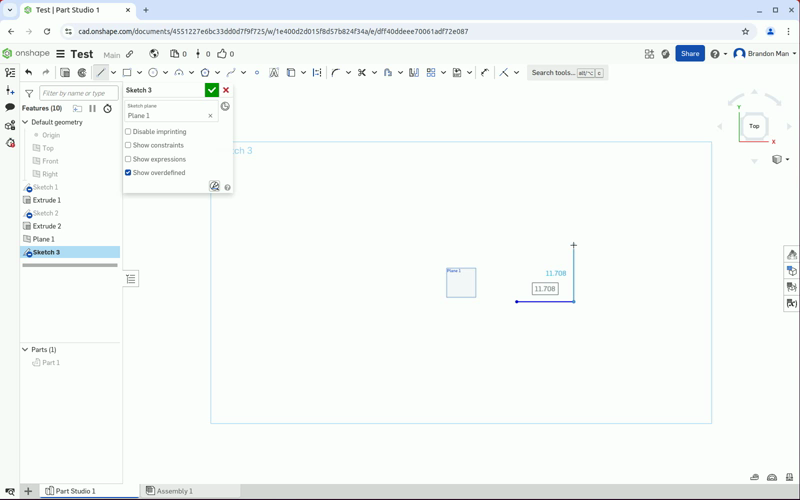
key_up(shift)
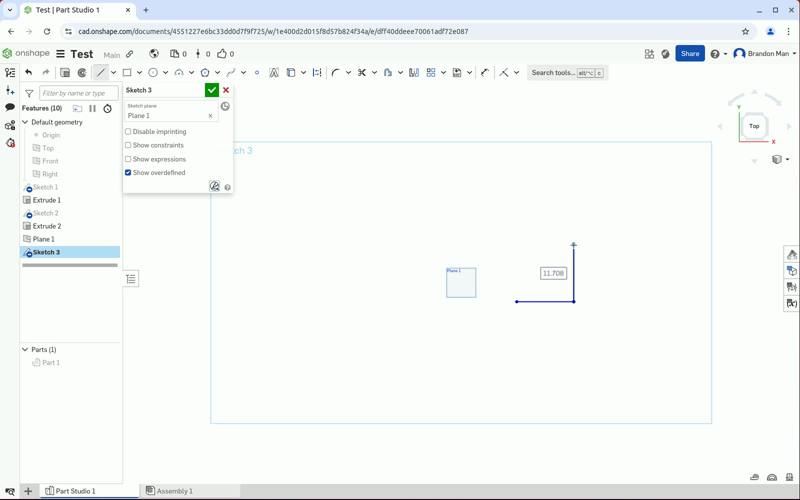
key_down(shift)
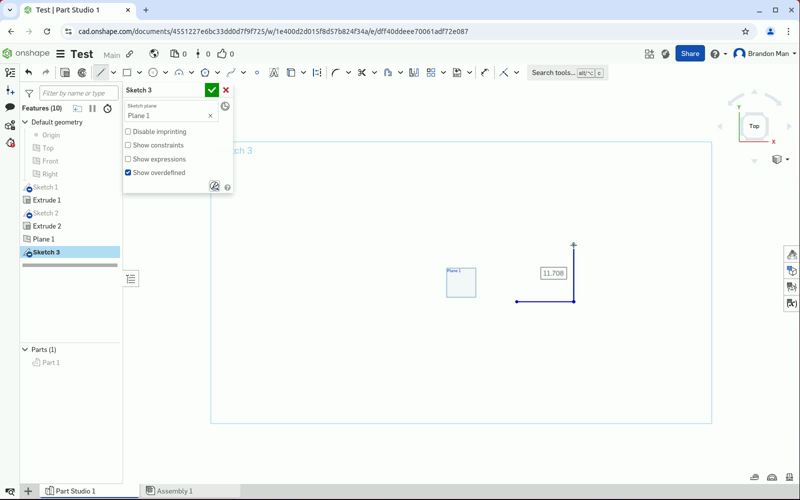
mouse_move(589, 244)
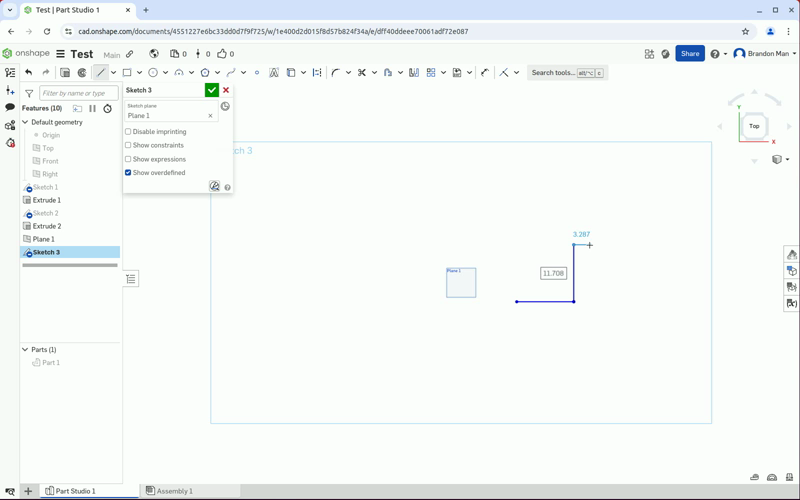
mouse_move(516, 244)
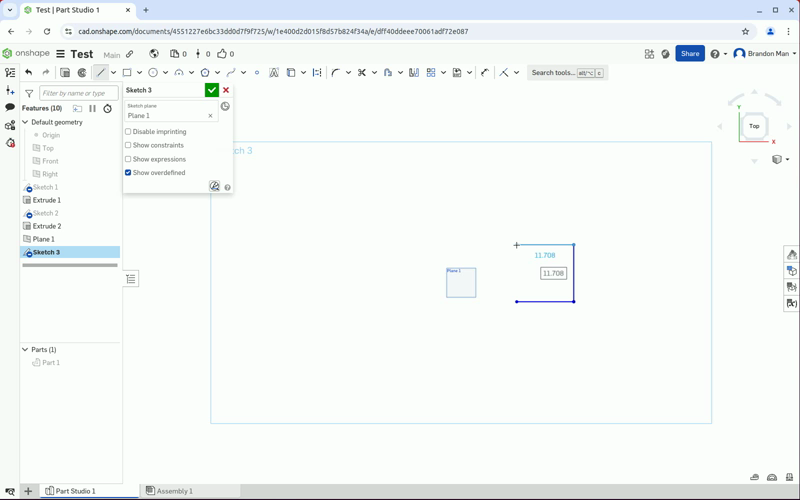
click(516, 244)
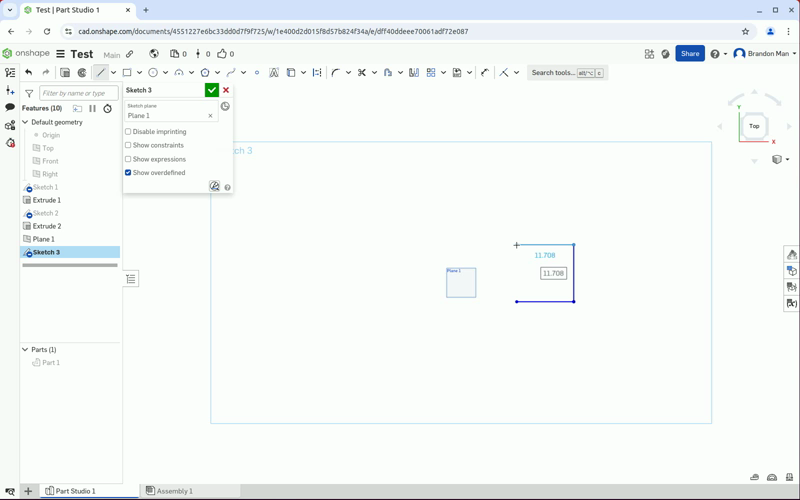
key_up(shift)
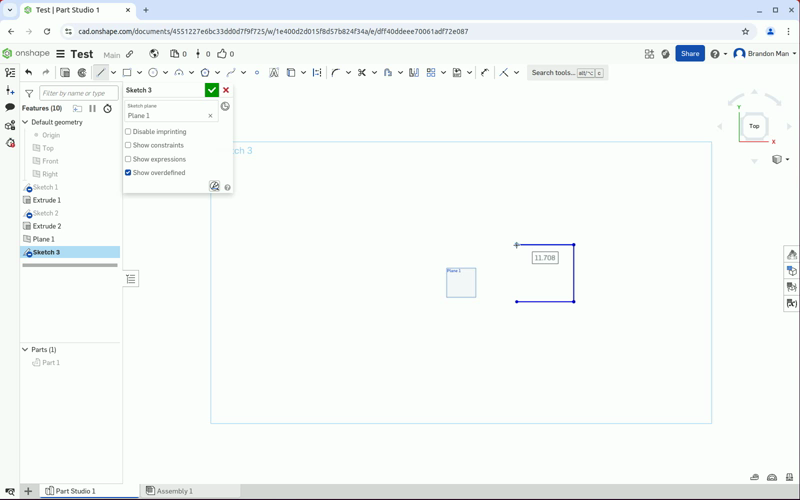
mouse_move(546, 244)
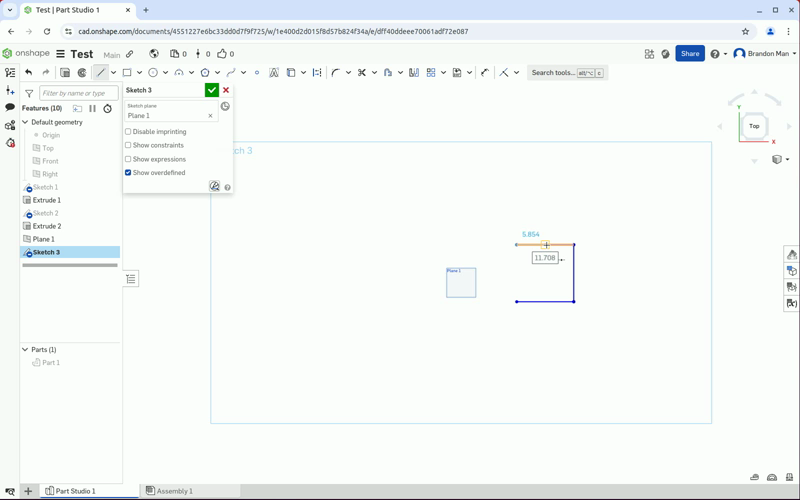
key_down(shift)
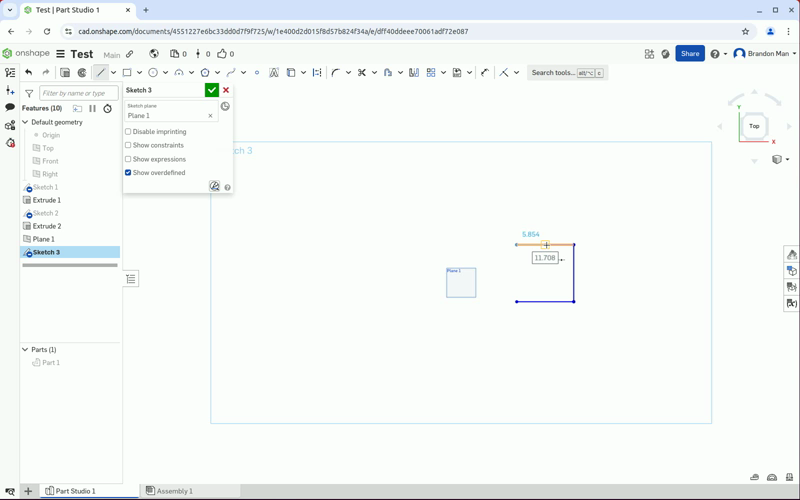
mouse_move(516, 301)
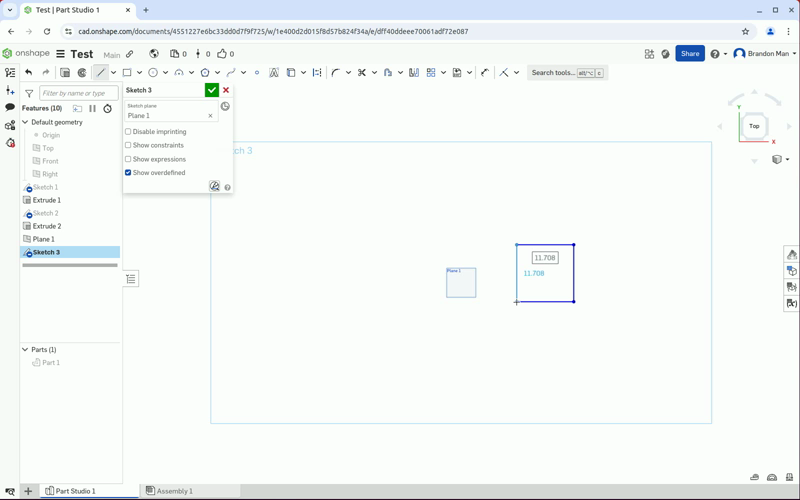
key_up(shift)
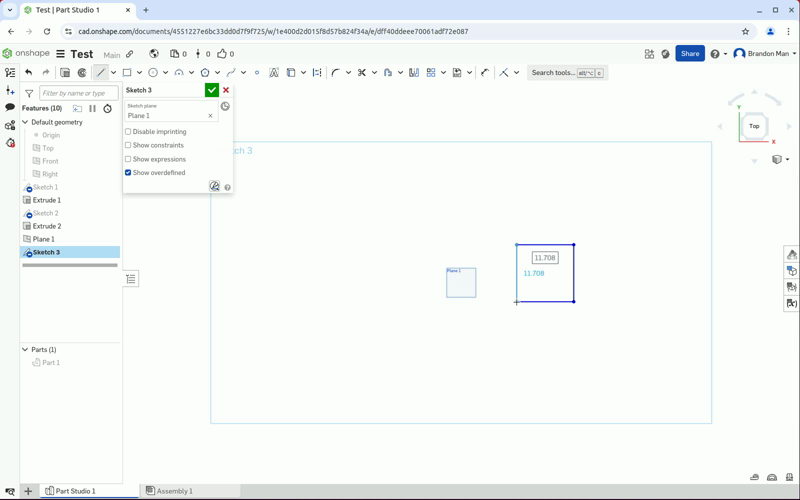
click(516, 301)
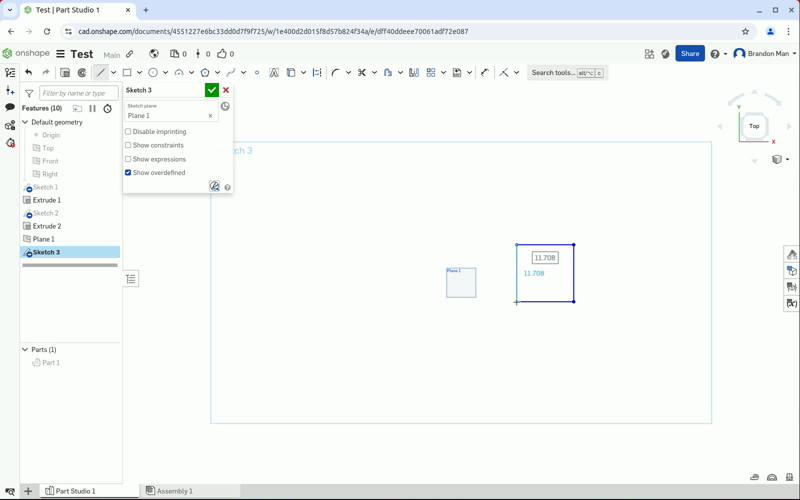
key(esc)
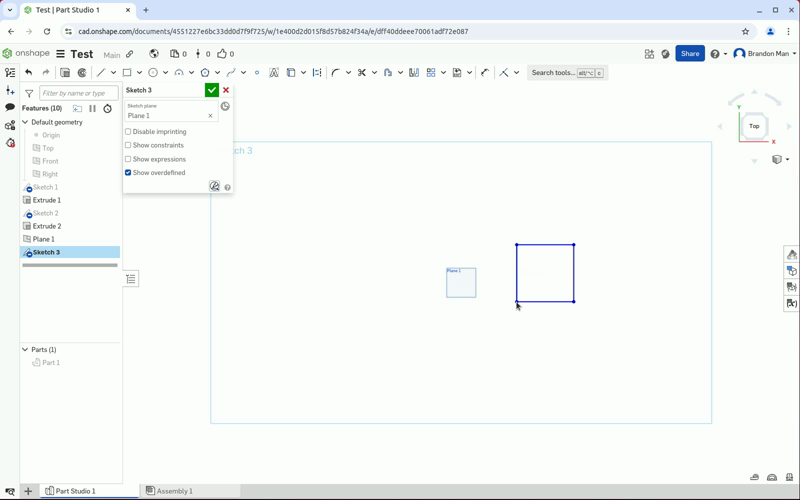
mouse_move(570, 254)
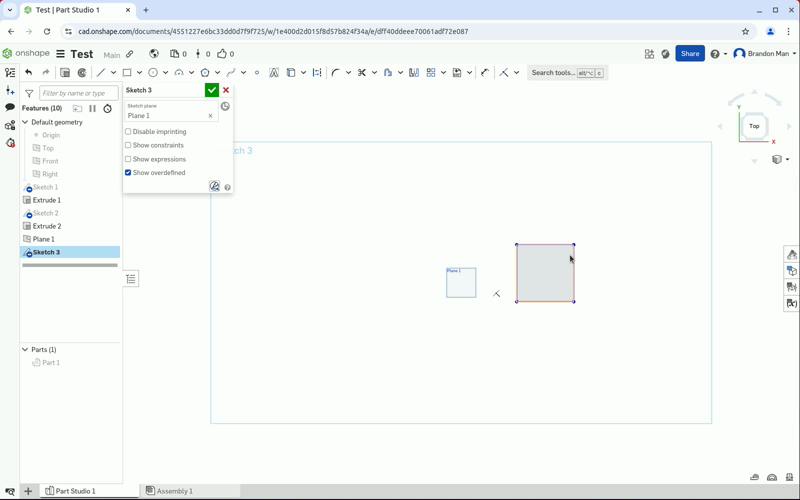
click(570, 254)
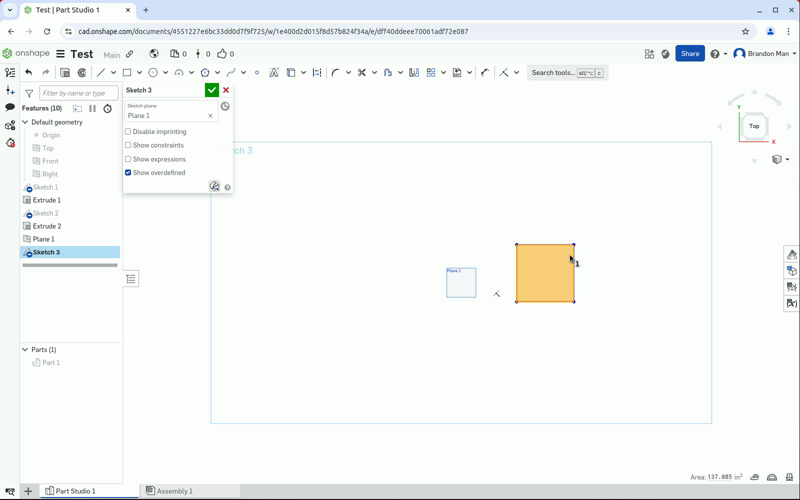
mouse_move(73, 352)
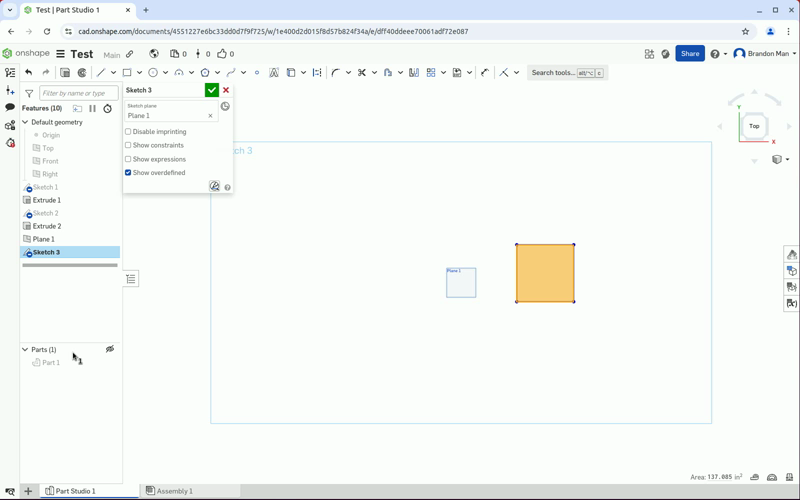
key(shift+y)
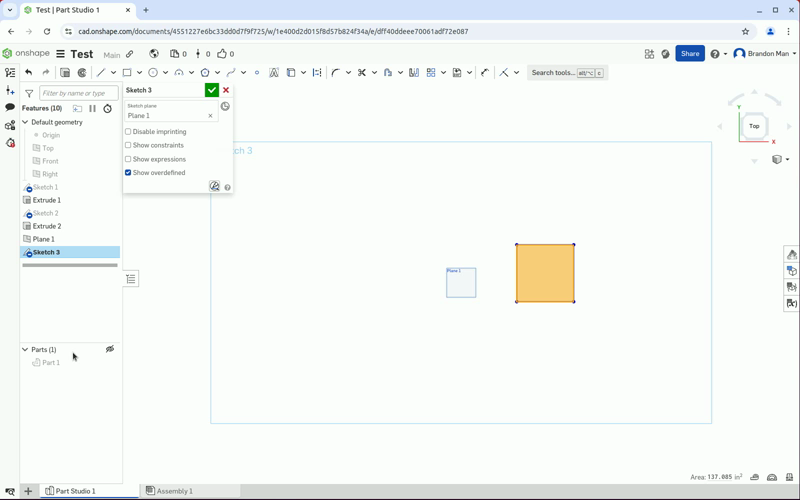
key(shift+e)
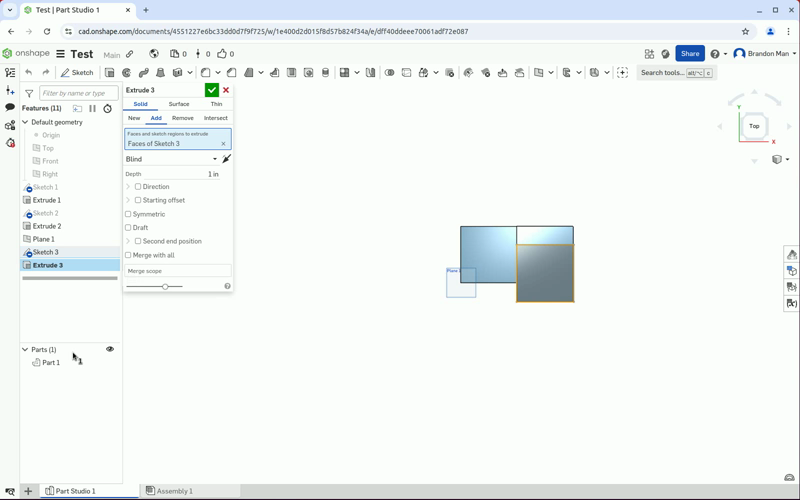
mouse_move(143, 106)
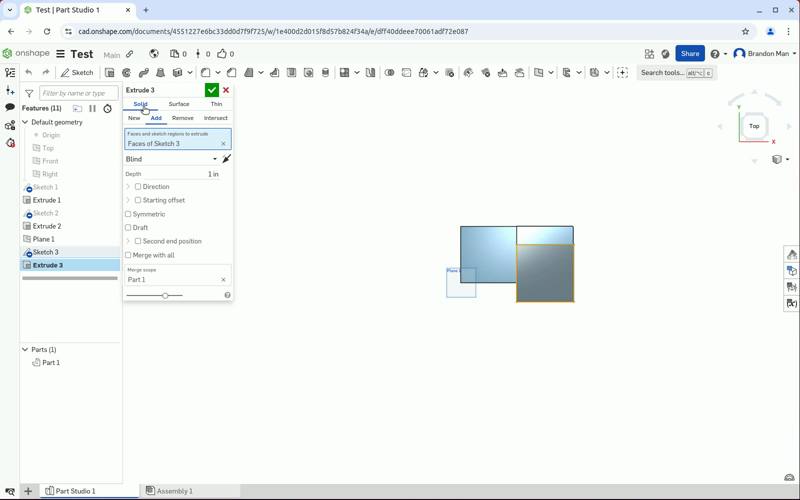
click(143, 106)
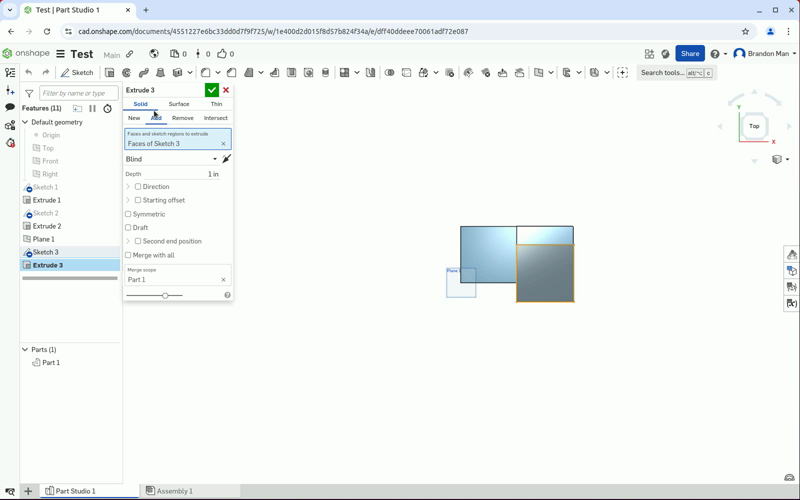
mouse_move(186, 120)
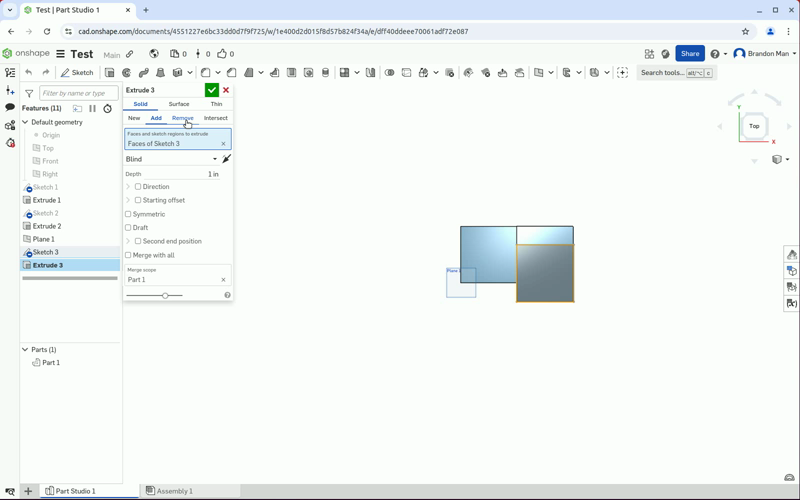
click(186, 120)
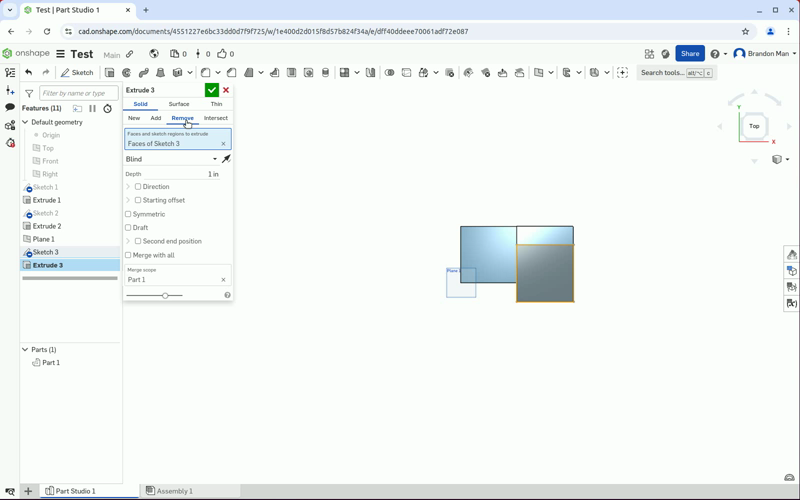
key(tab, 4)
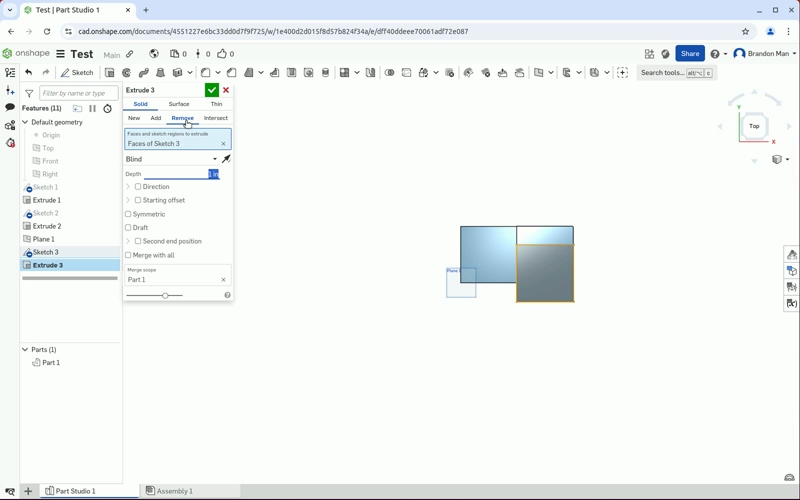
text(3.851)
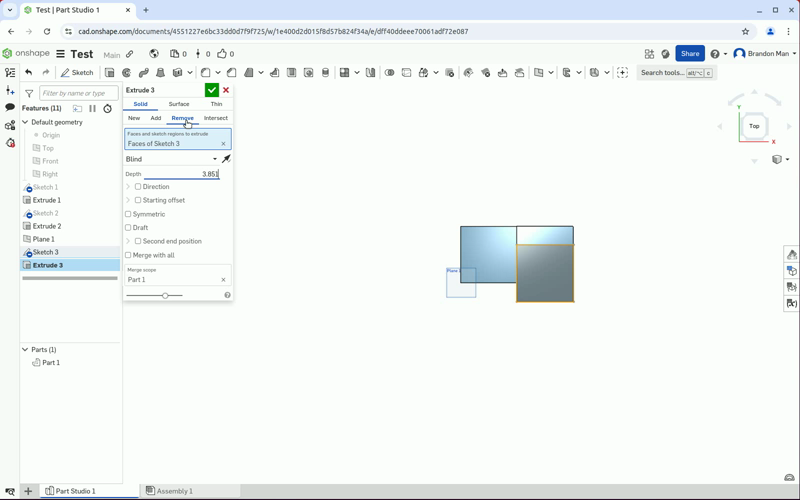
key(tab, 6)
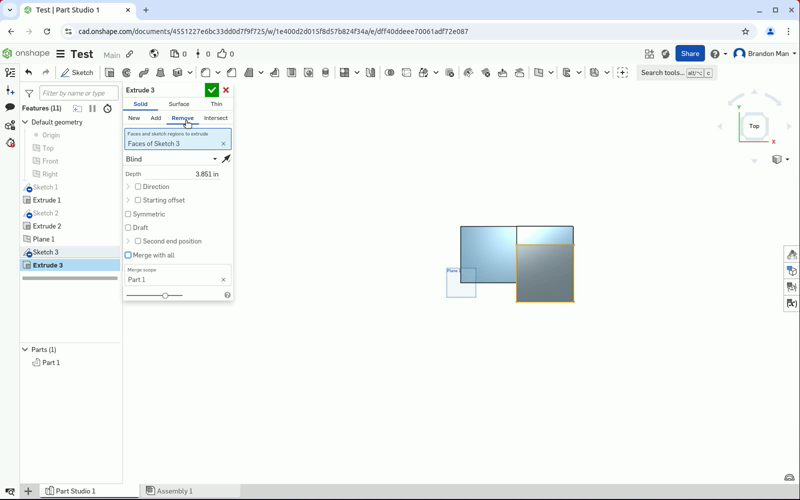
key(space)
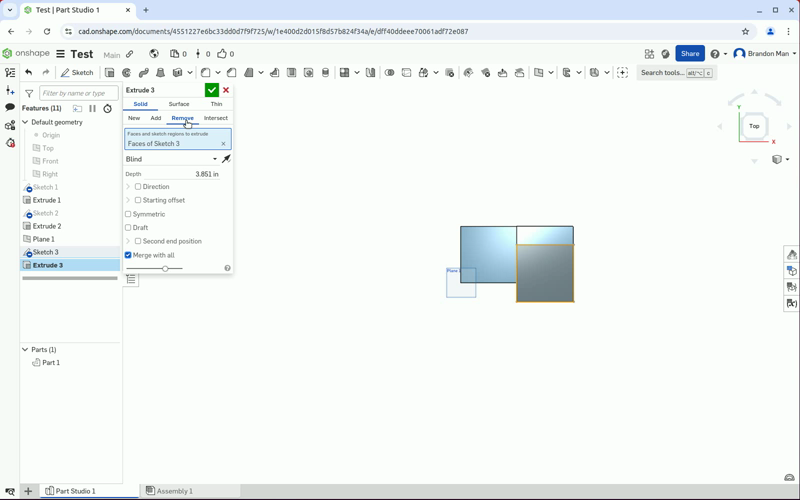
key(enter)
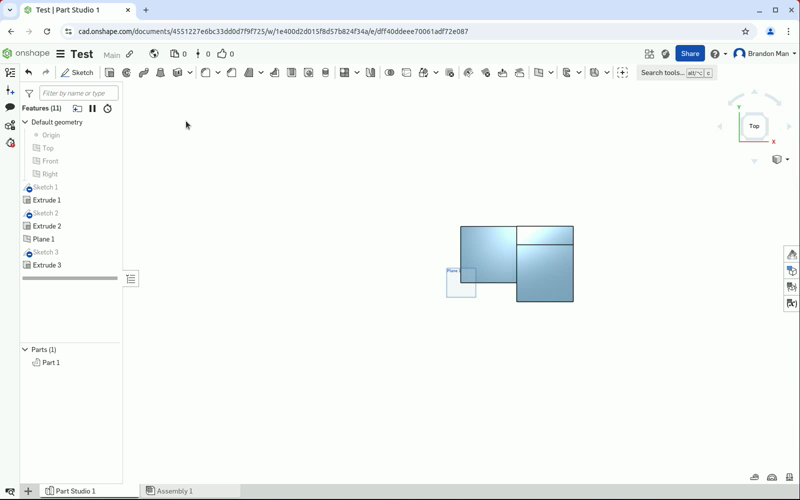
key(shift+h)
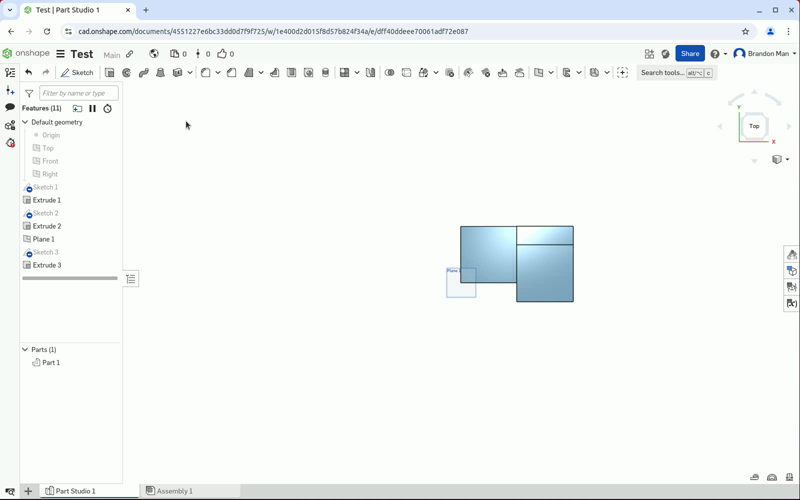
key(shift+h)
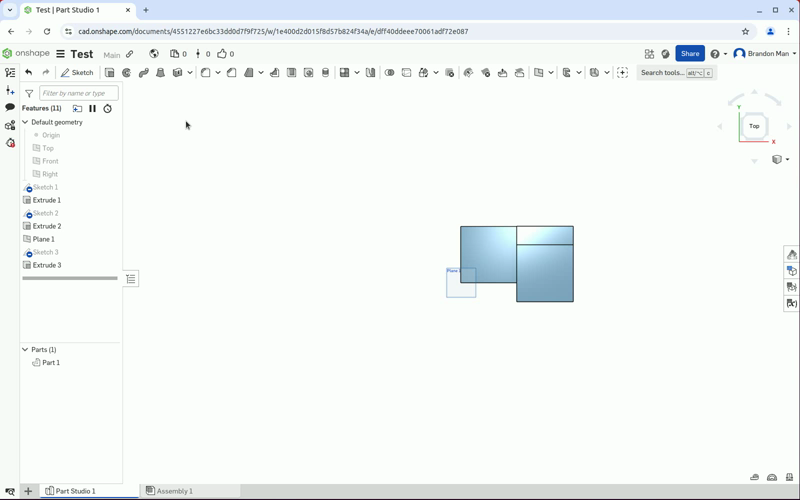
mouse_move(73, 189)
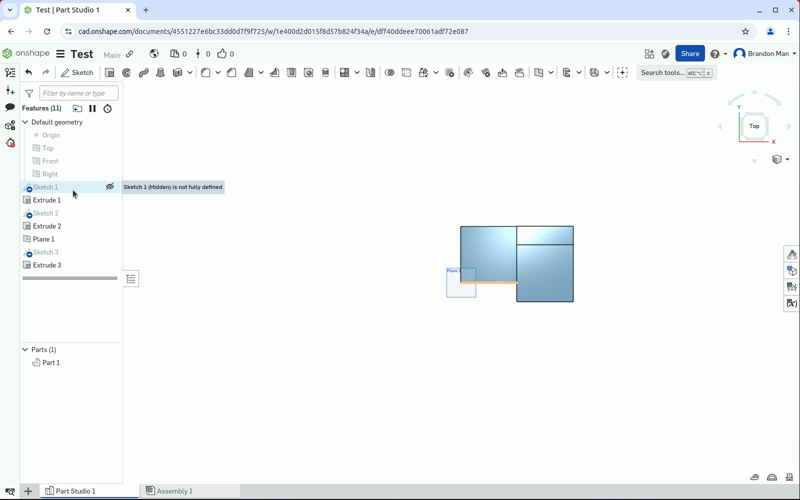
click(73, 189)
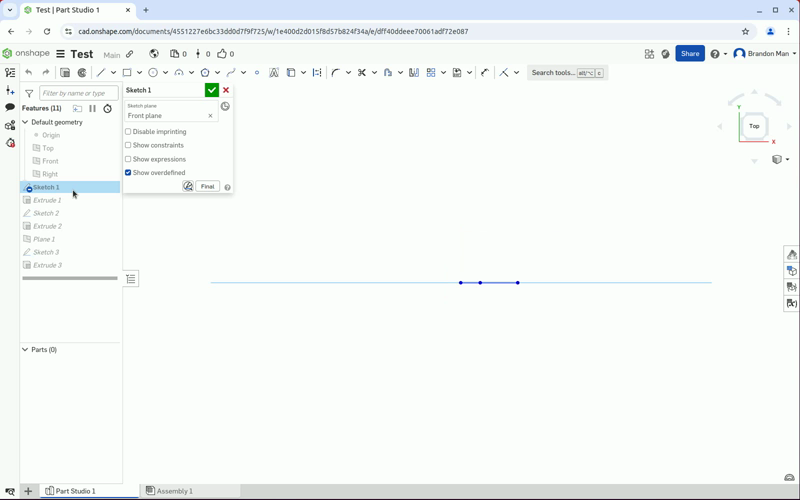
mouse_move(229, 92)
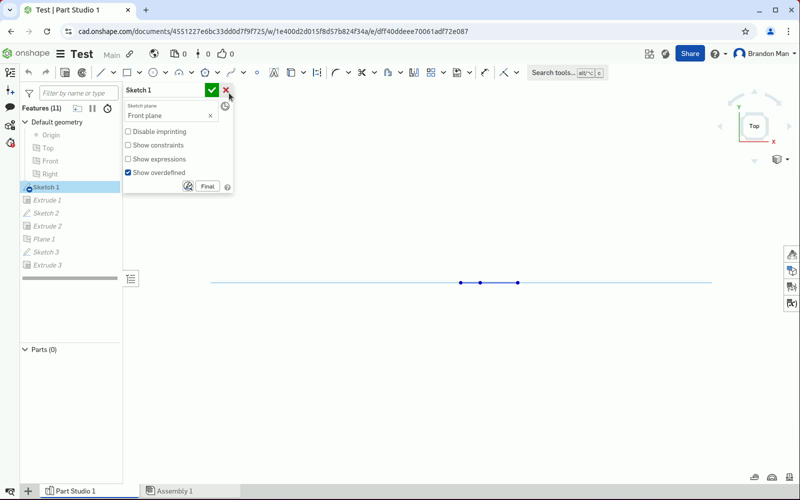
click(229, 92)
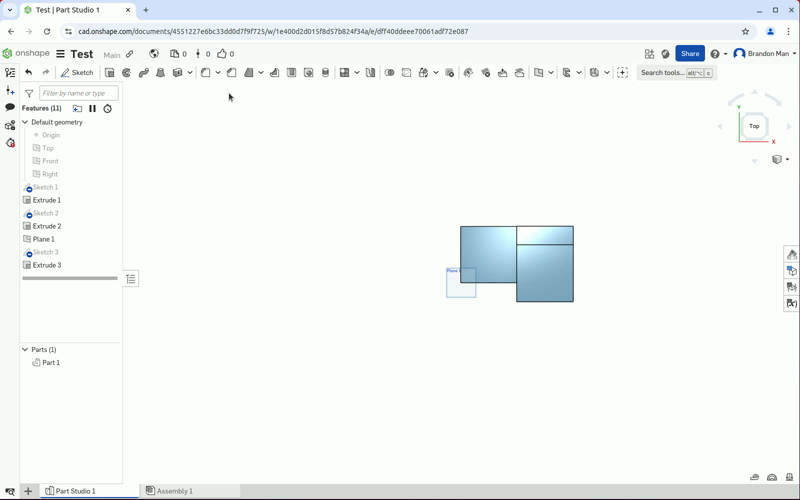
mouse_move(541, 75)
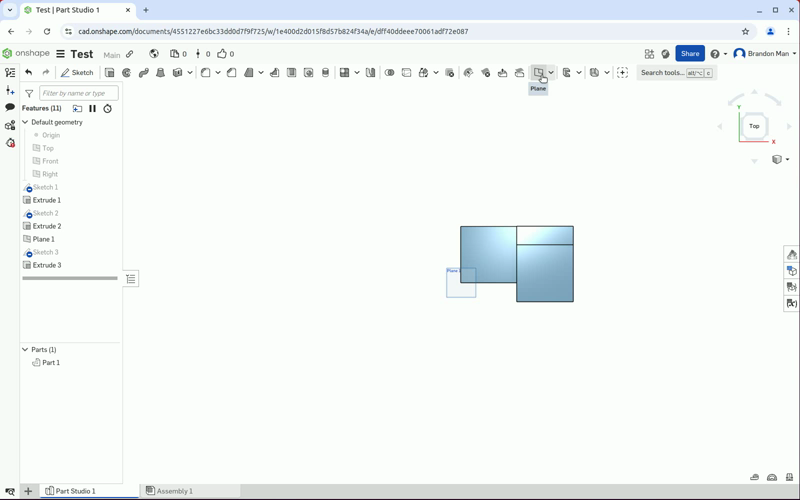
click(541, 75)
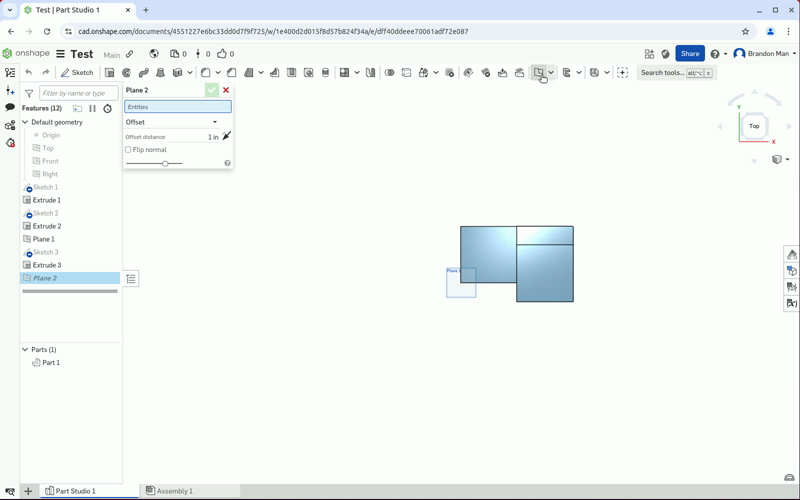
mouse_move(73, 150)
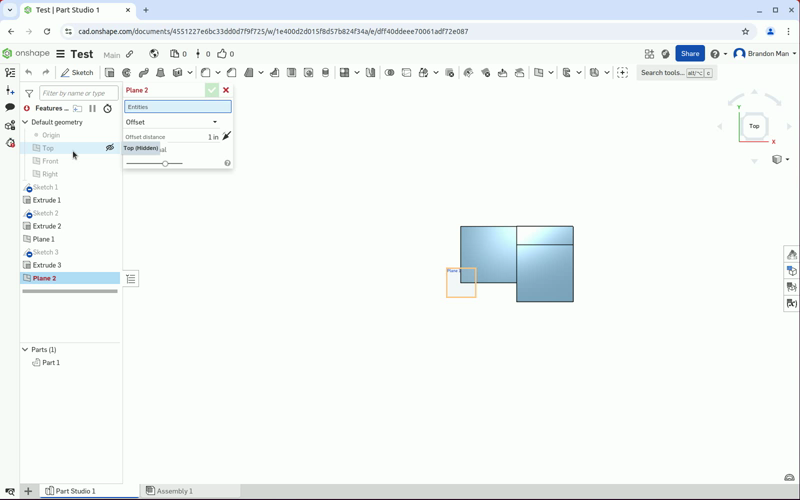
click(73, 150)
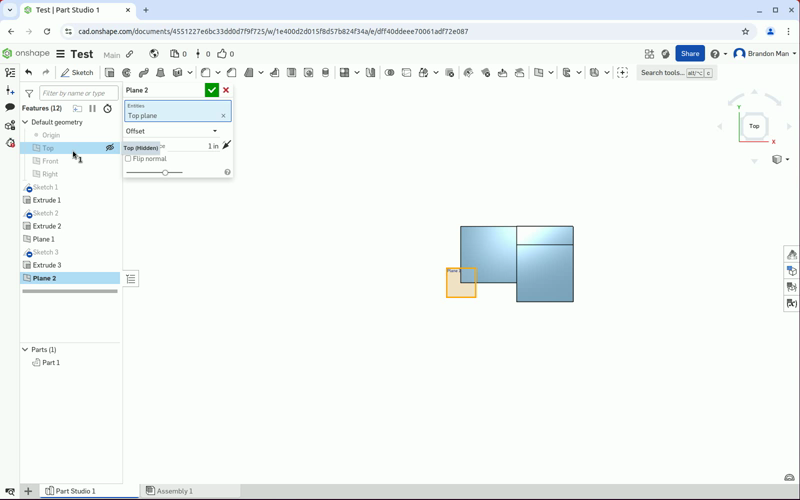
key(tab, 2)
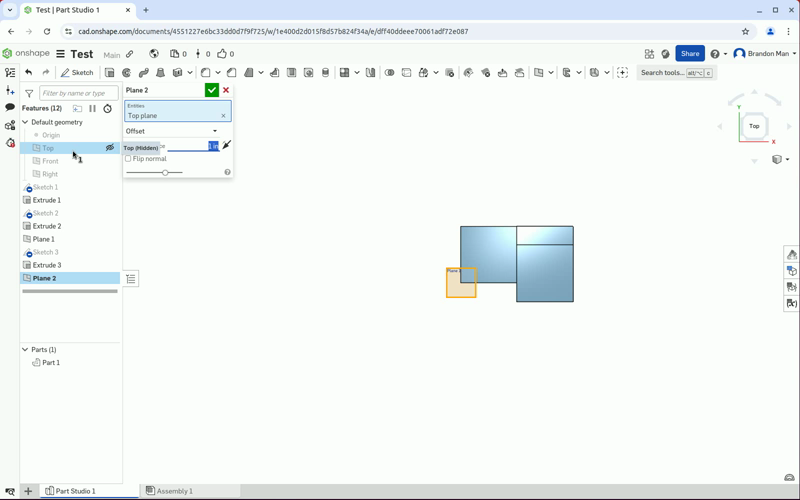
text(7.703)
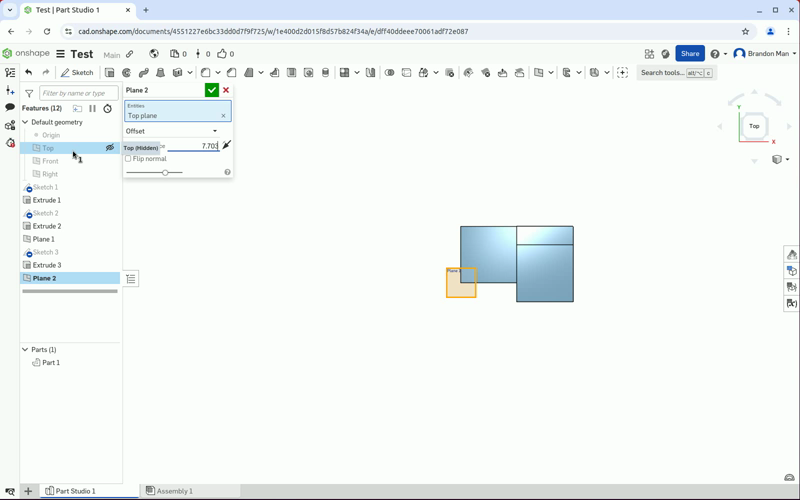
key(enter, 2)
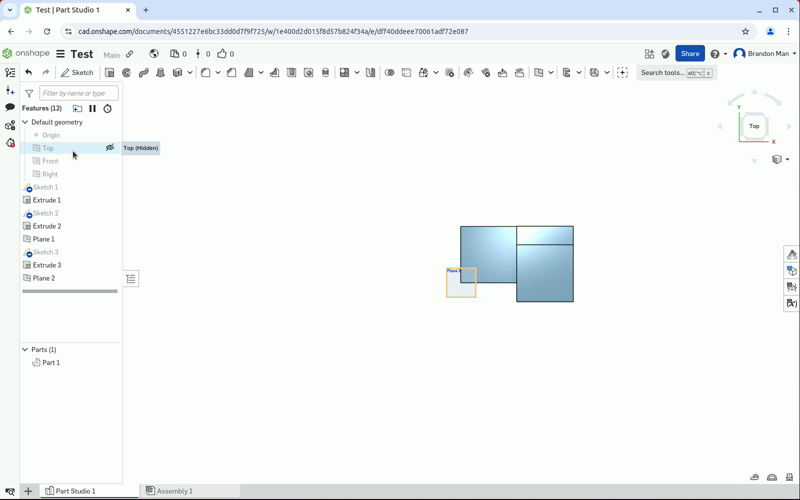
key(shift+s)
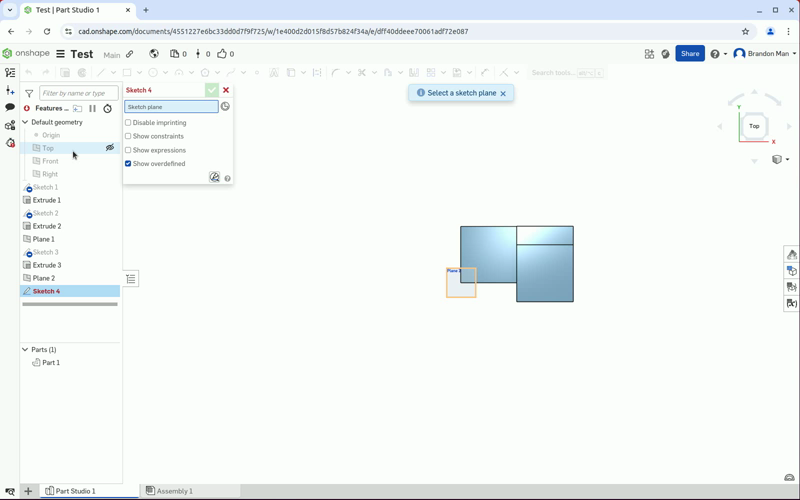
mouse_move(73, 280)
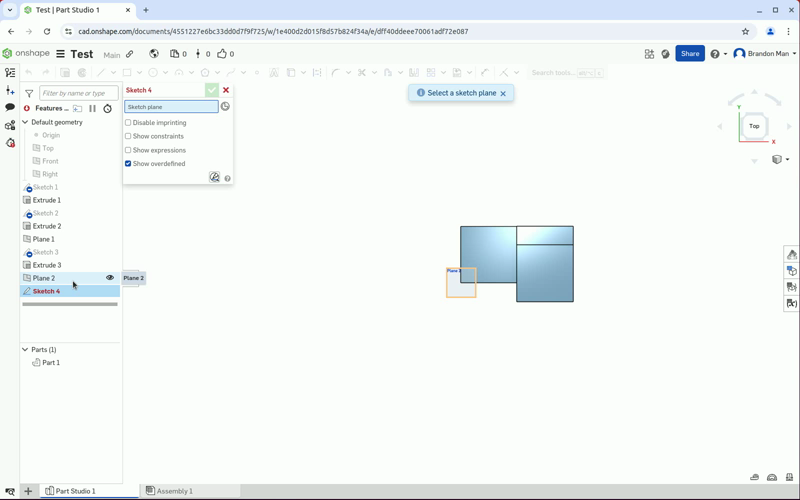
click(73, 280)
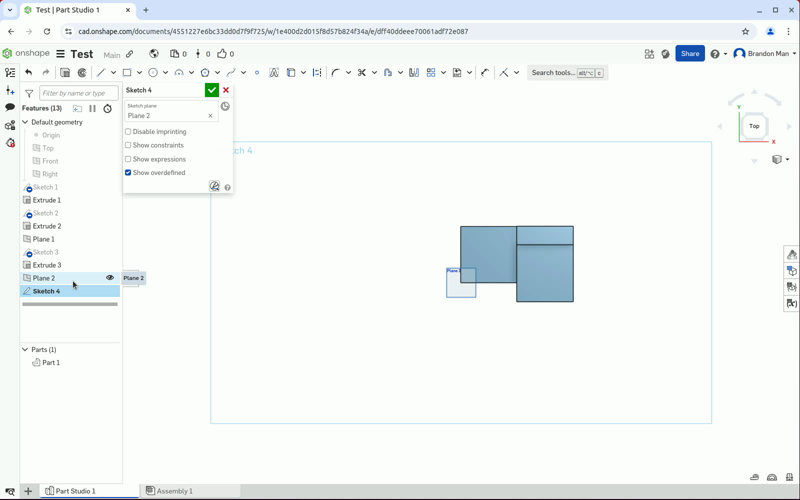
mouse_move(73, 352)
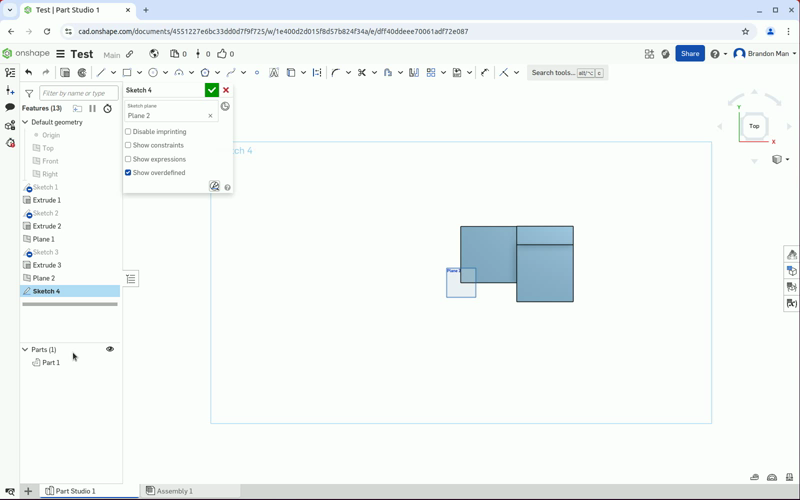
key(y)
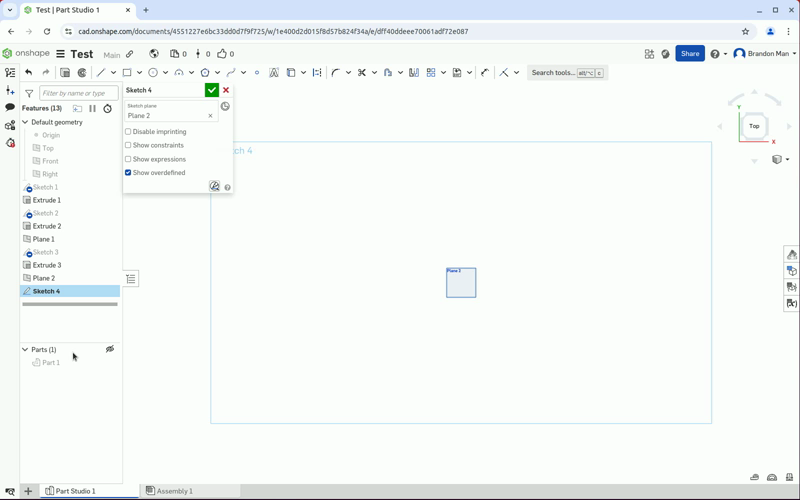
key(c)
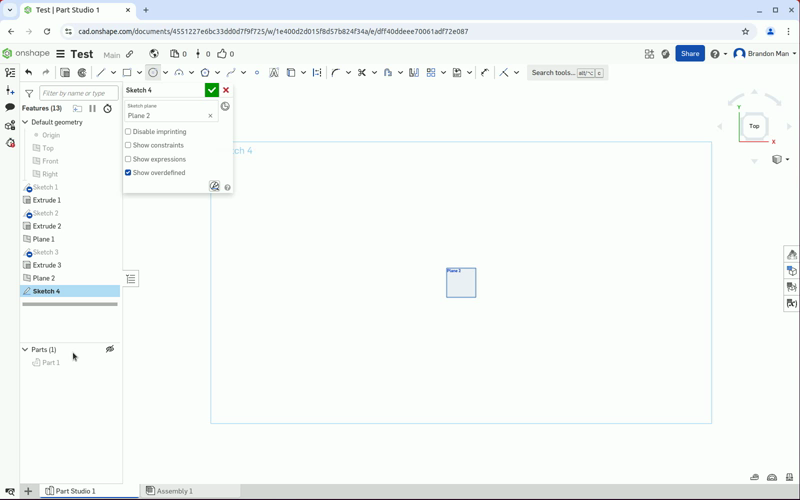
key_down(shift)
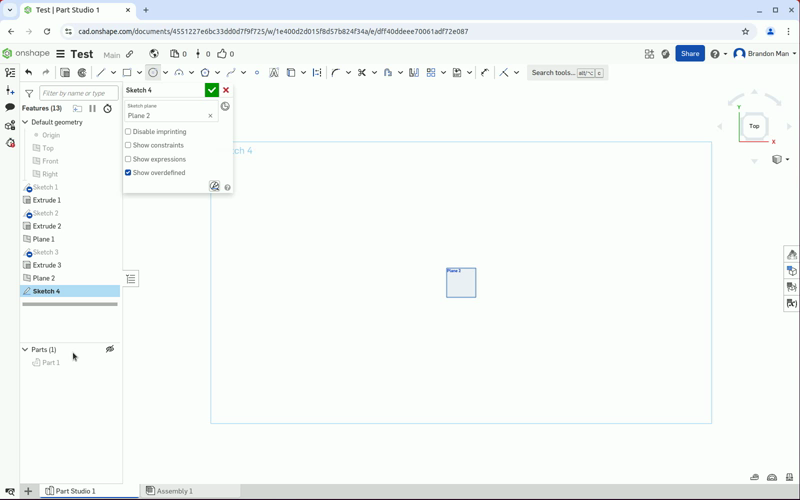
mouse_move(545, 273)
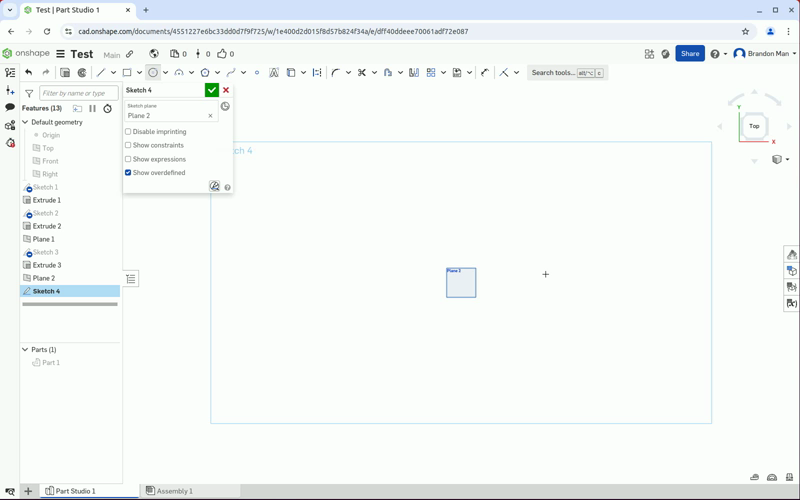
click(545, 273)
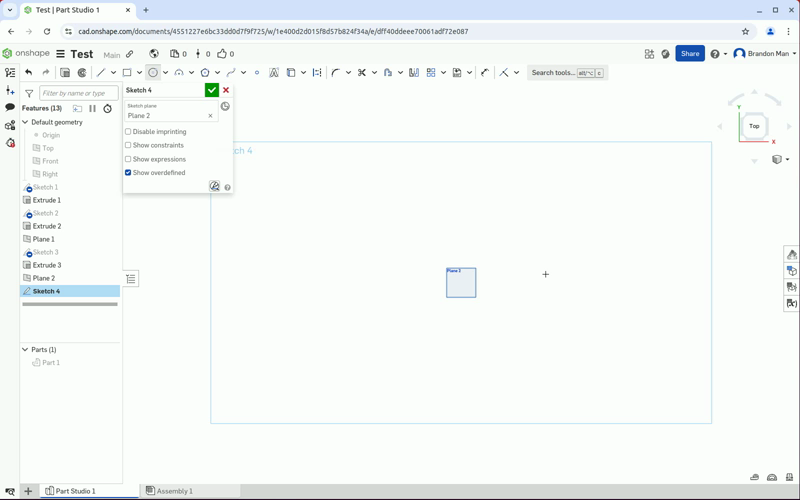
key_up(shift)
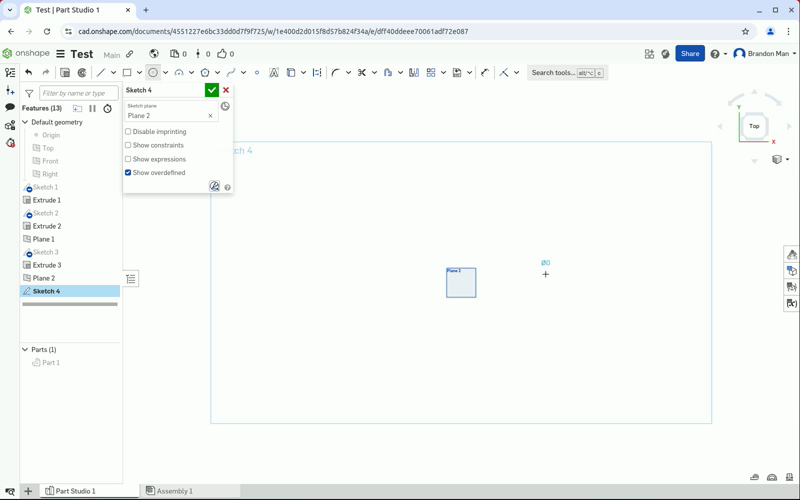
mouse_move(555, 273)
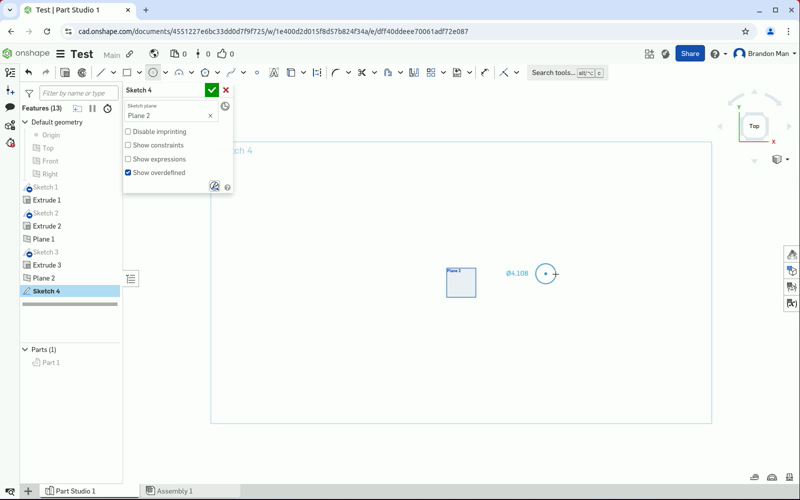
click(555, 273)
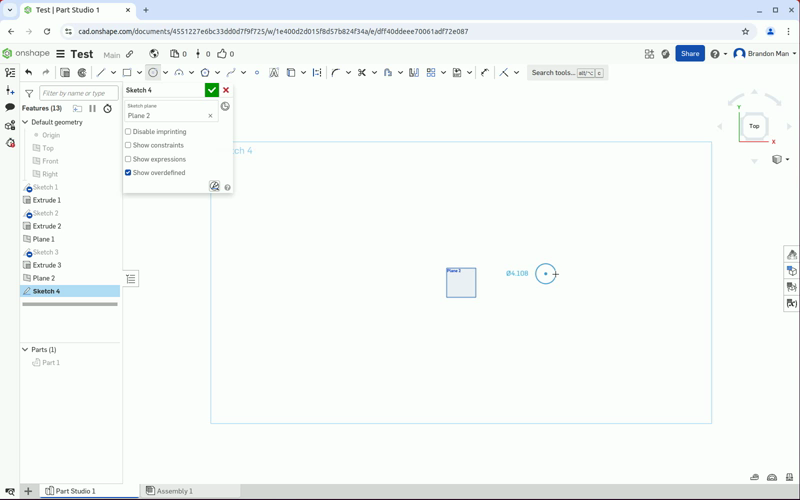
key(esc)
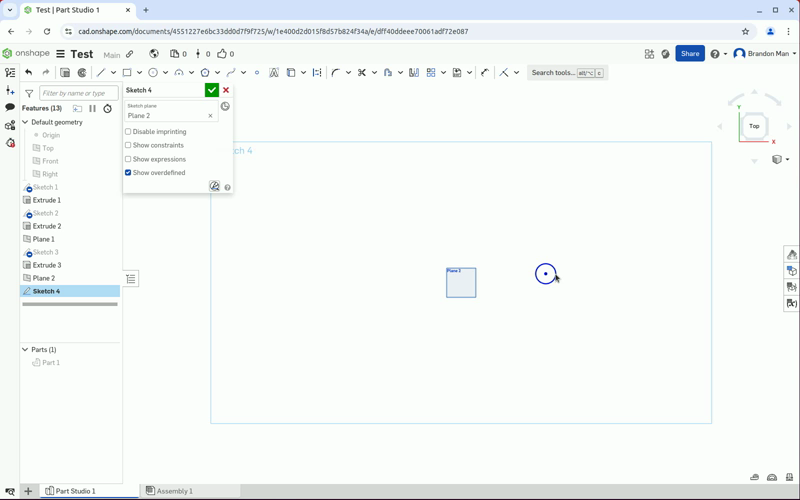
mouse_move(536, 273)
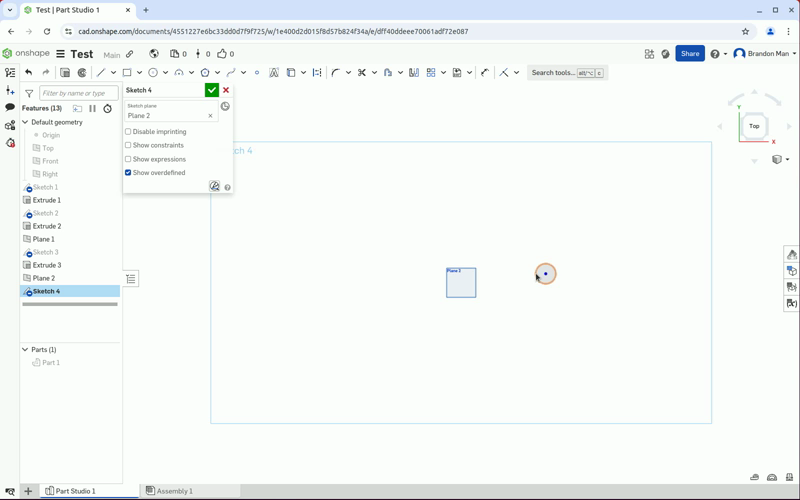
scroll(6)
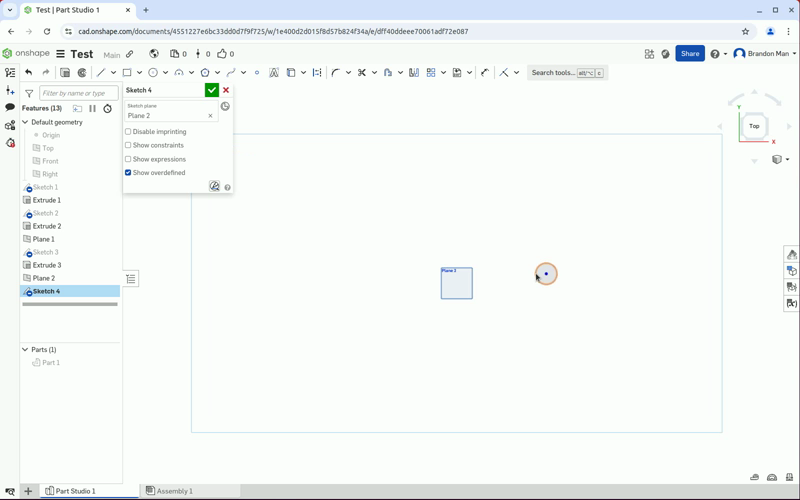
scroll(6)
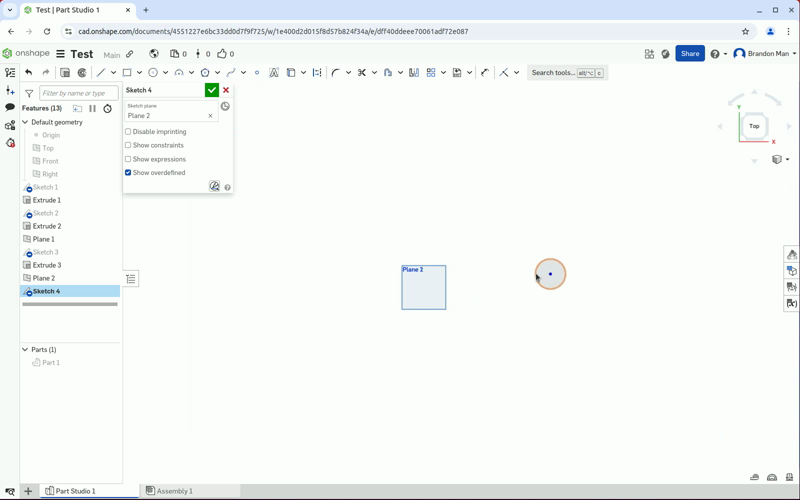
scroll(6)
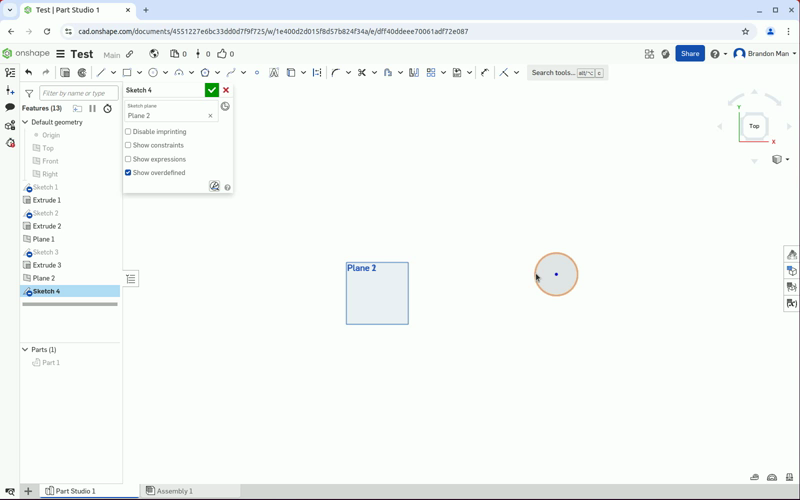
scroll(6)
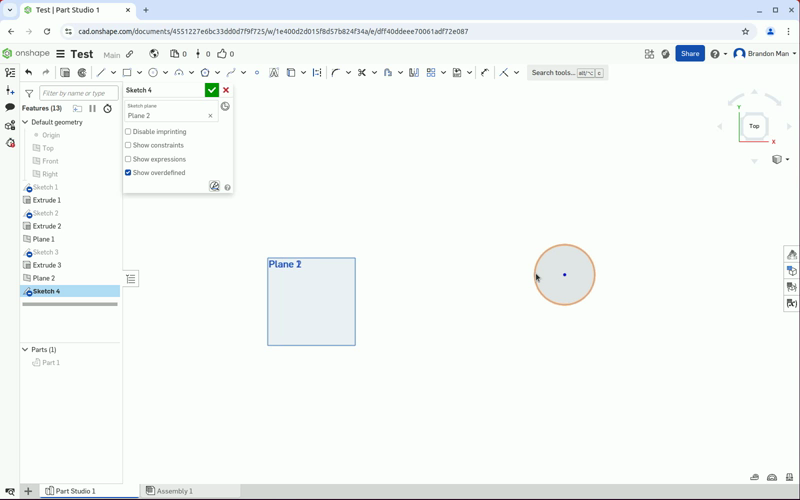
scroll(6)
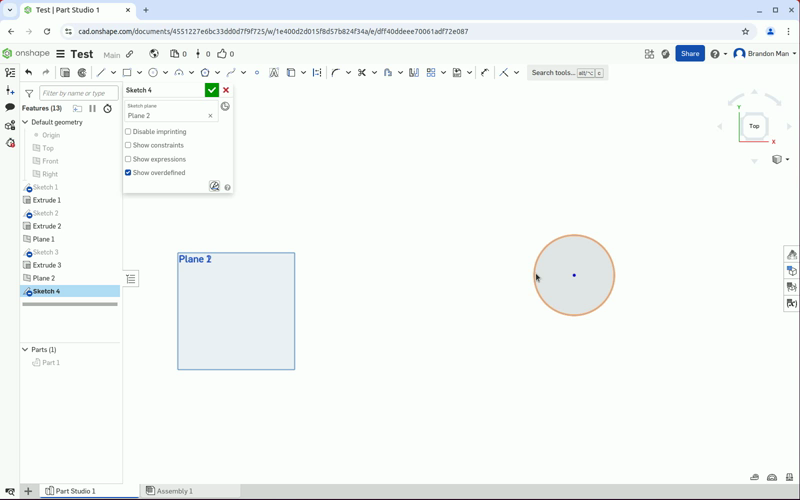
scroll(6)
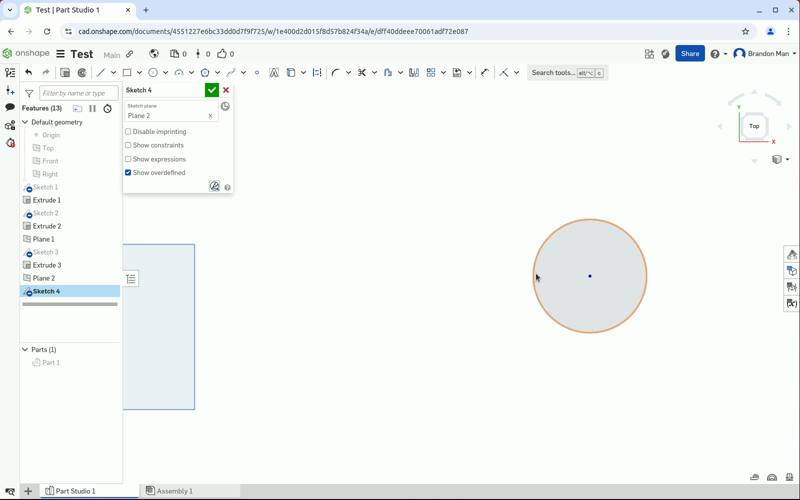
scroll(6)
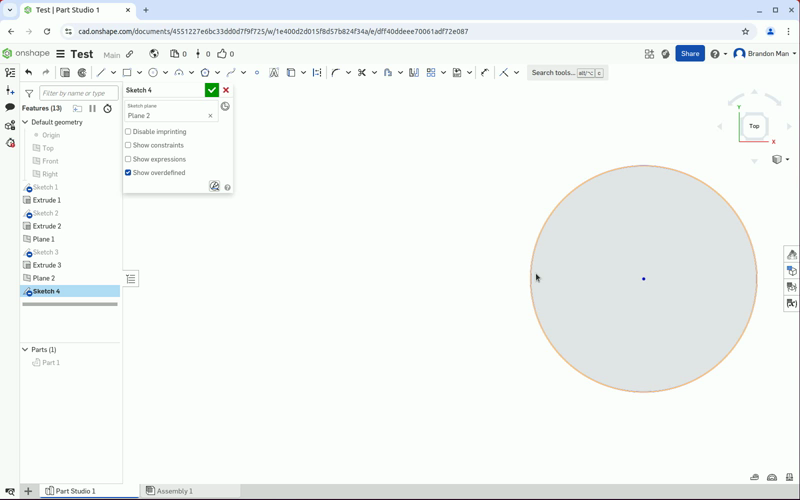
click(536, 273)
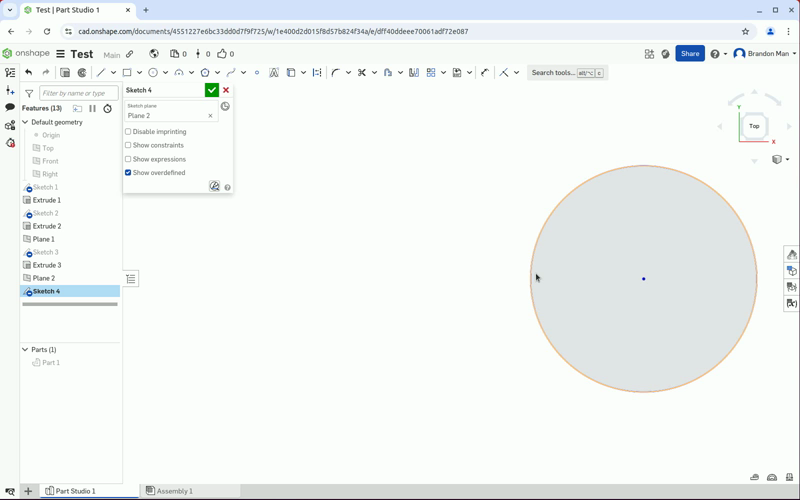
scroll(-6)
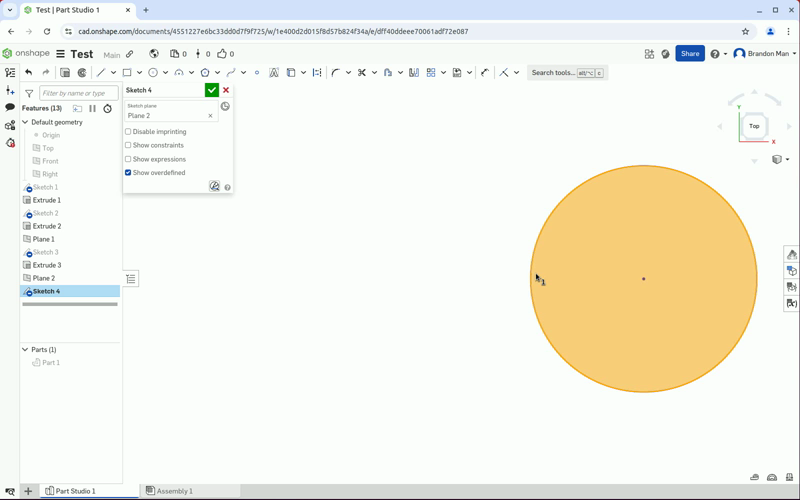
scroll(-6)
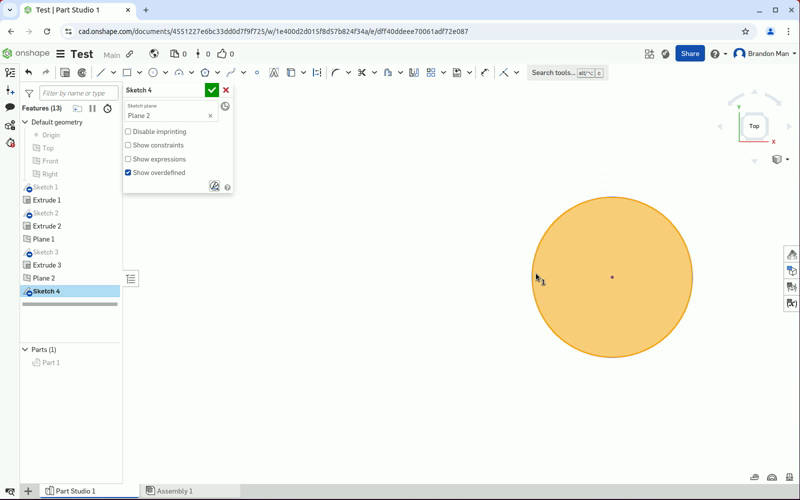
scroll(-6)
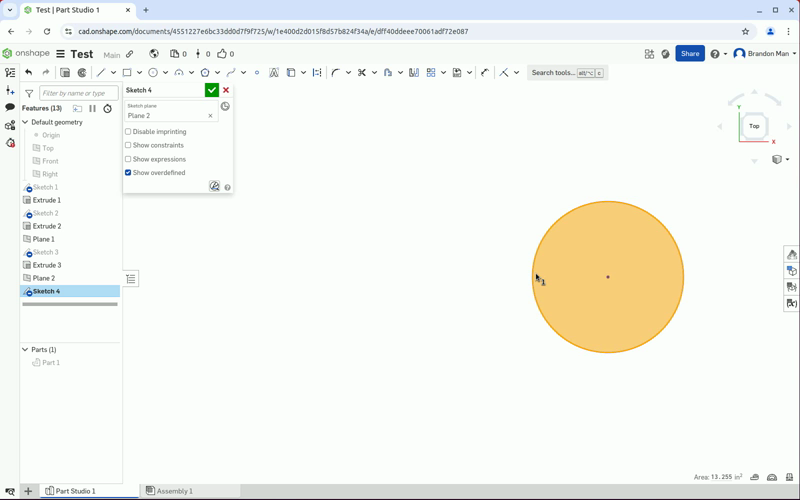
scroll(-6)
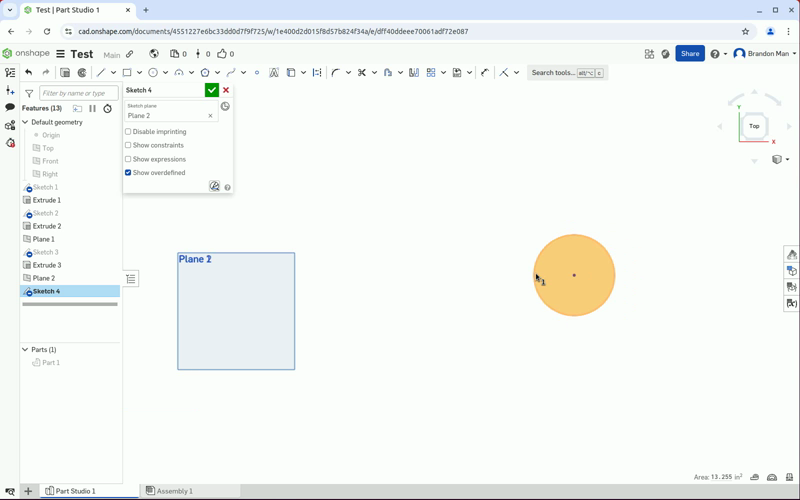
scroll(-6)
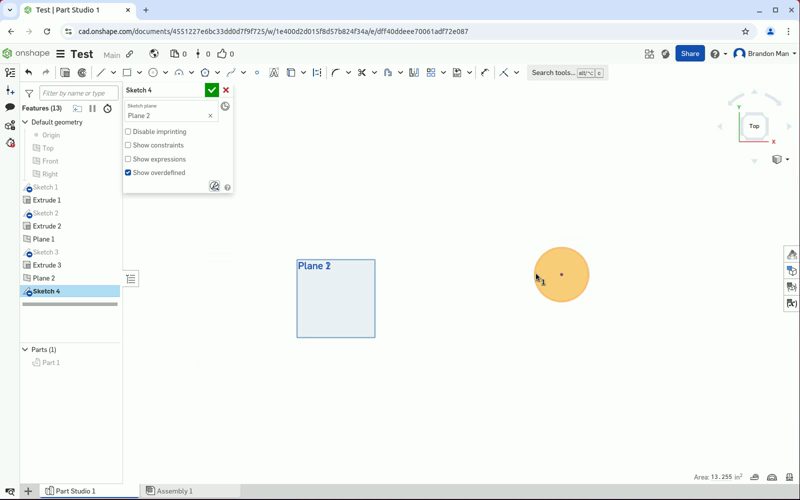
scroll(-6)
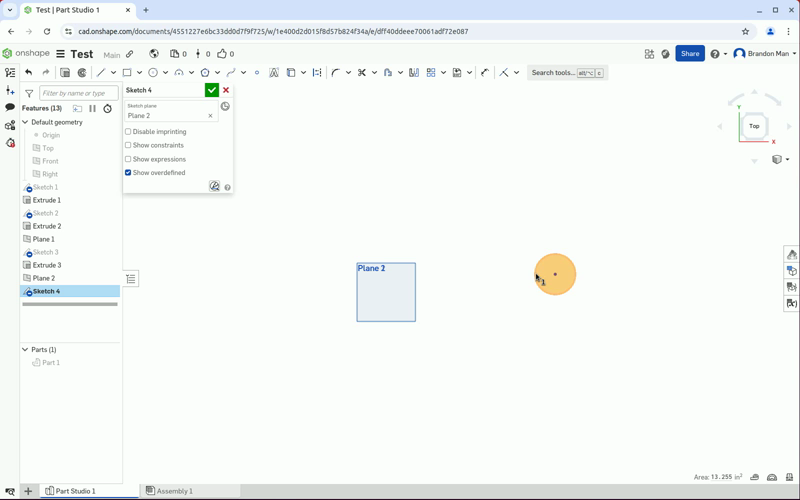
scroll(-6)
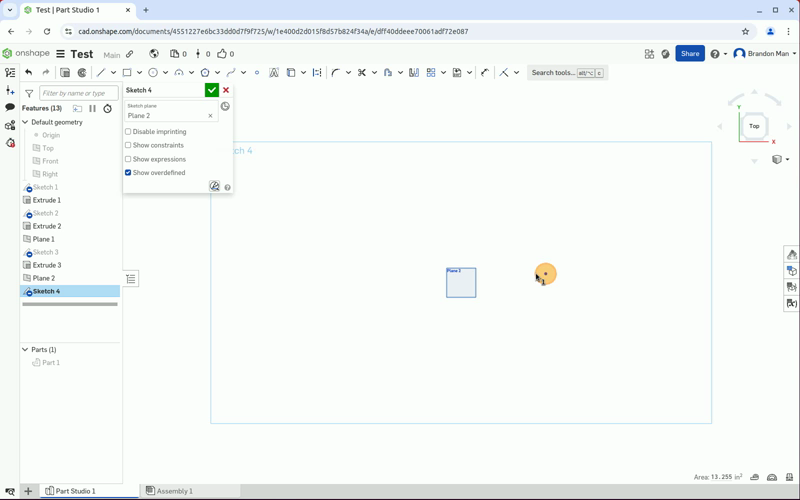
mouse_move(73, 352)
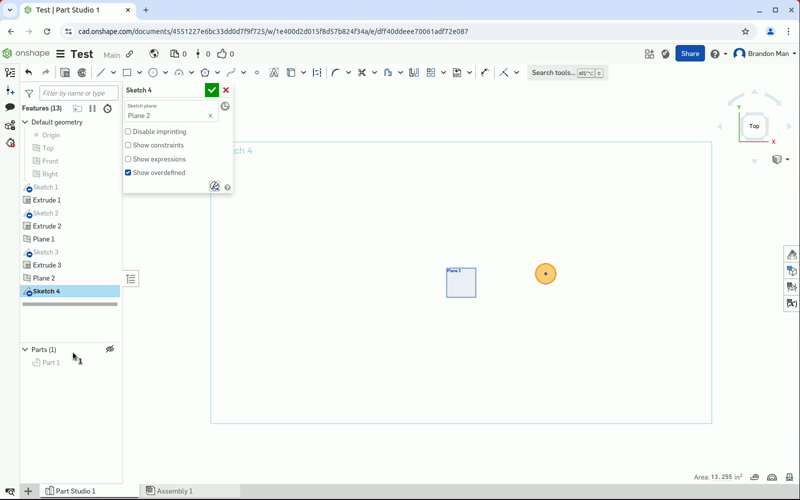
key(shift+y)
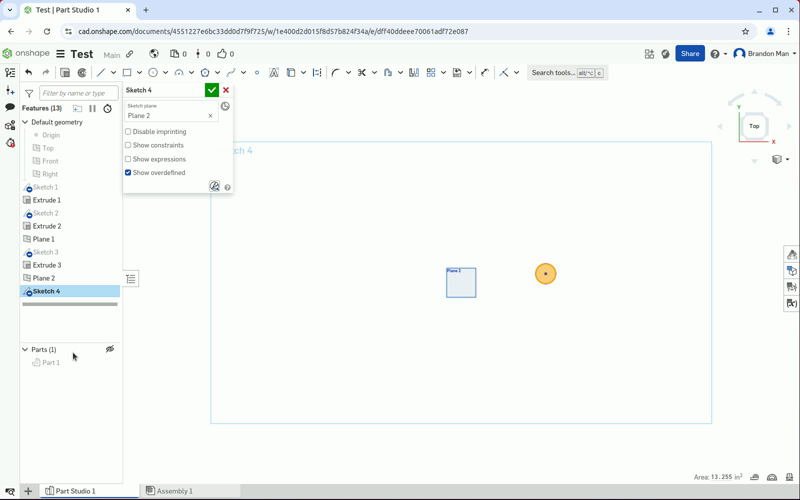
key(shift+e)
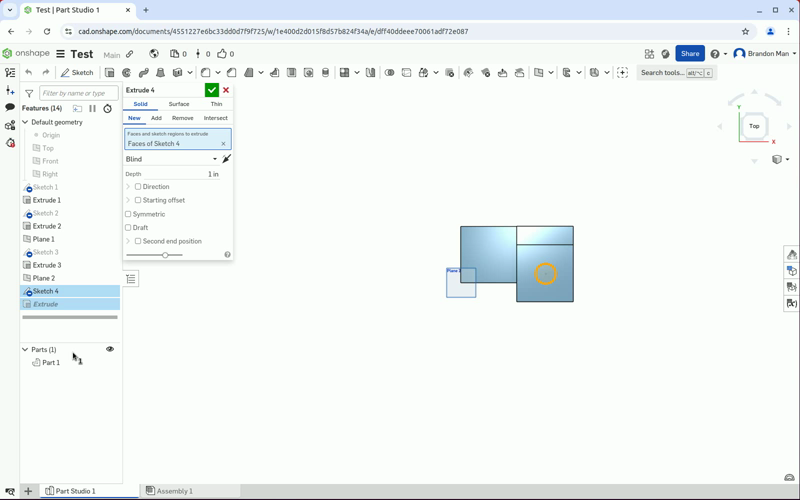
mouse_move(143, 106)
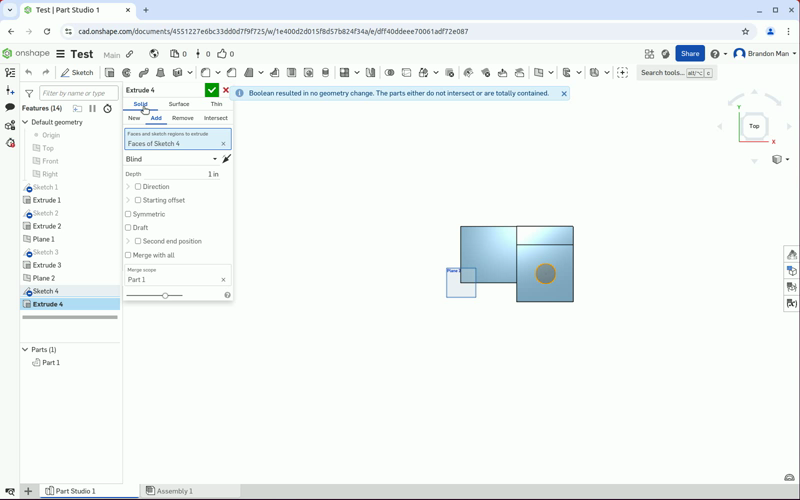
click(143, 106)
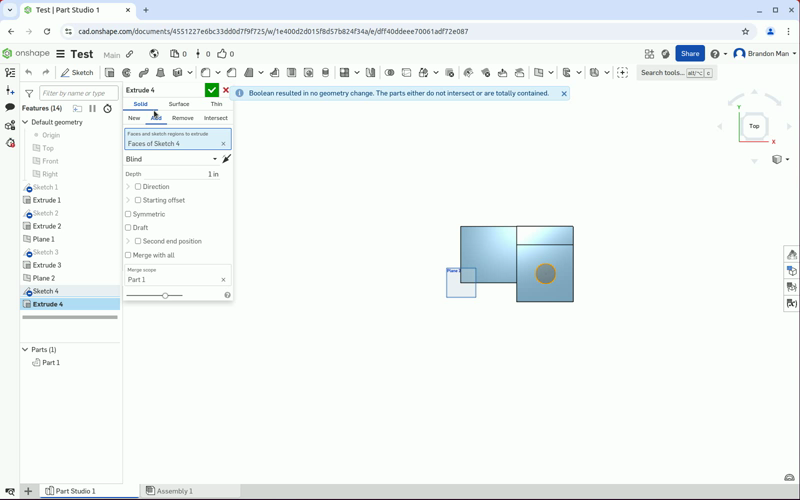
mouse_move(186, 120)
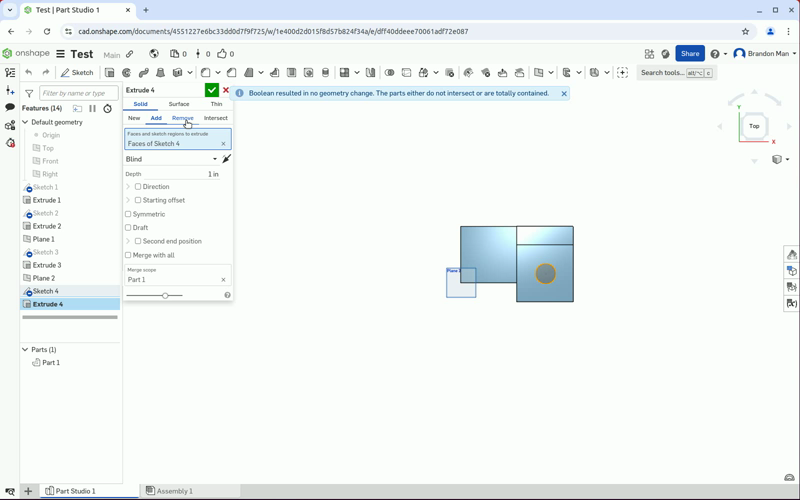
click(186, 120)
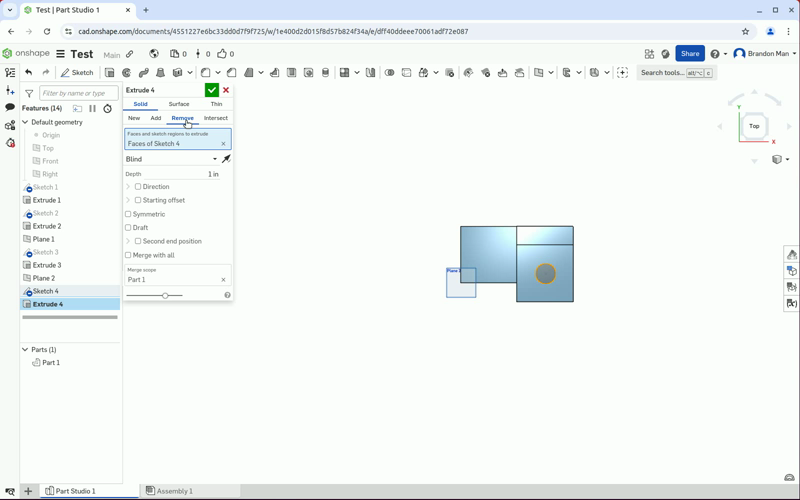
key(tab, 4)
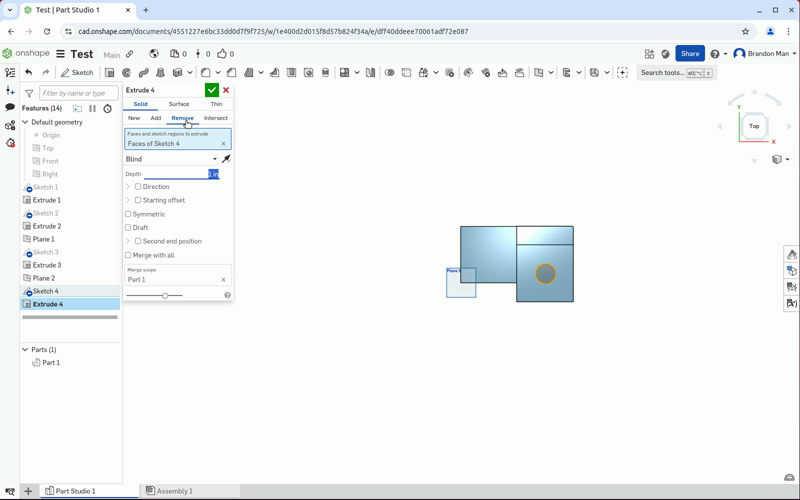
text(15.406)
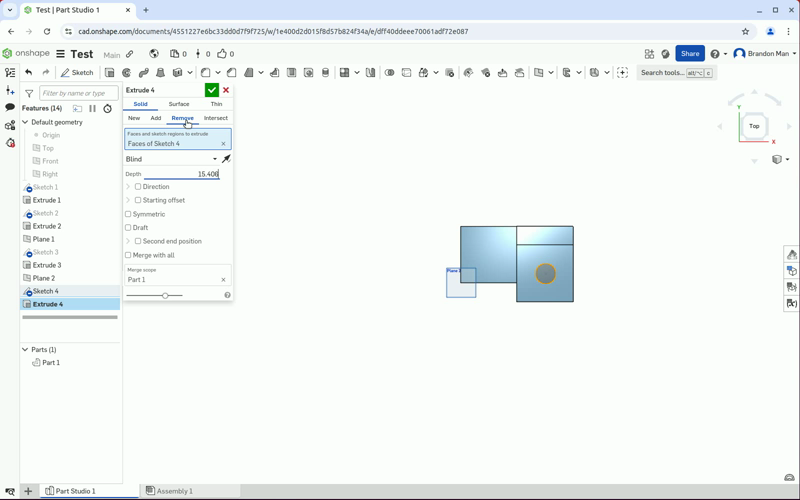
key(tab, 3)
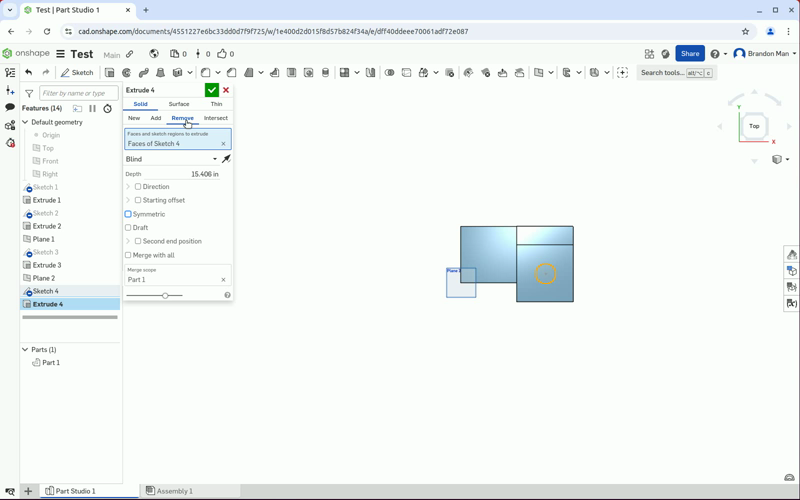
key(space)
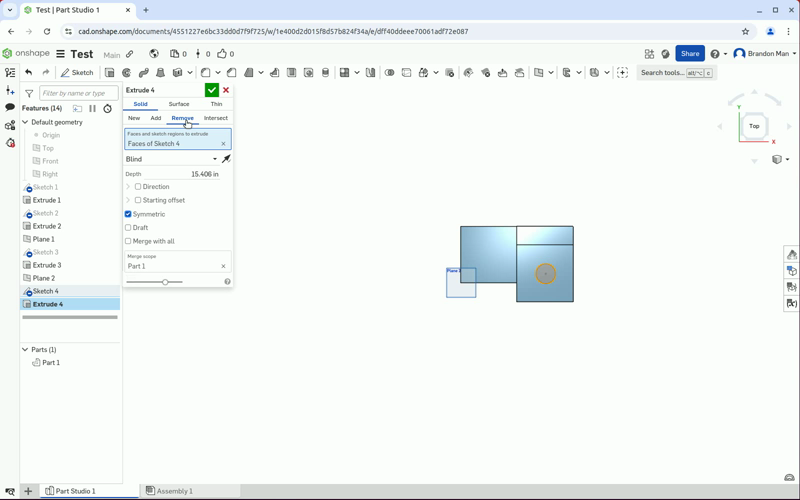
key(tab, 2)
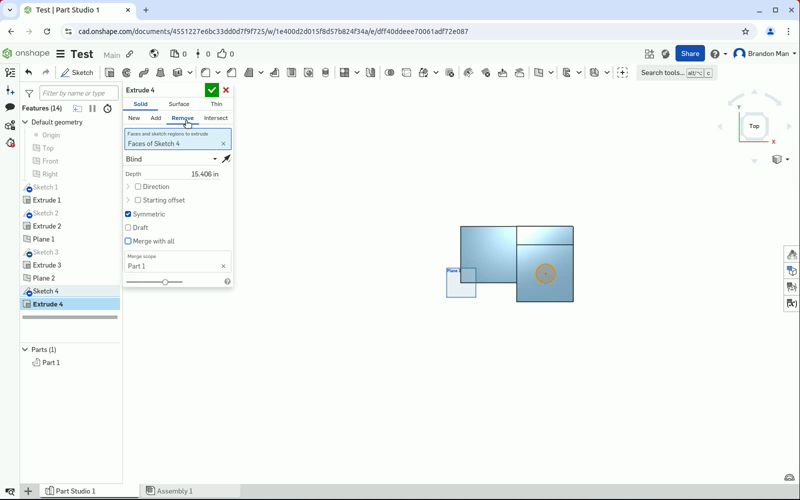
key(space)
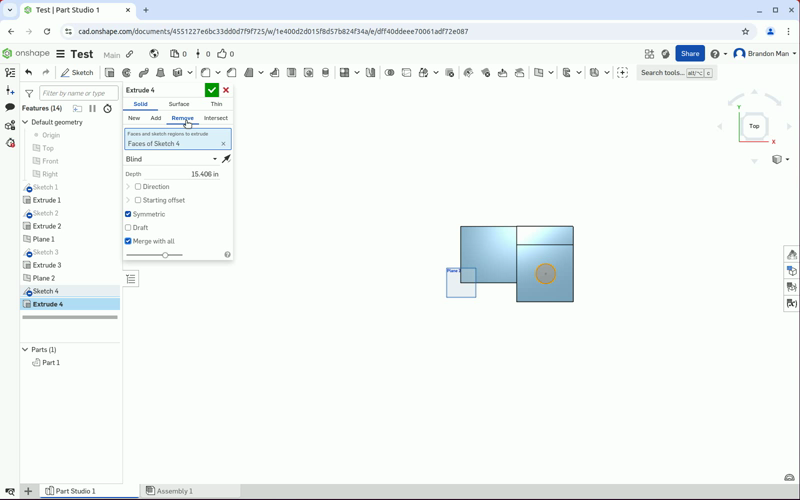
key(enter)
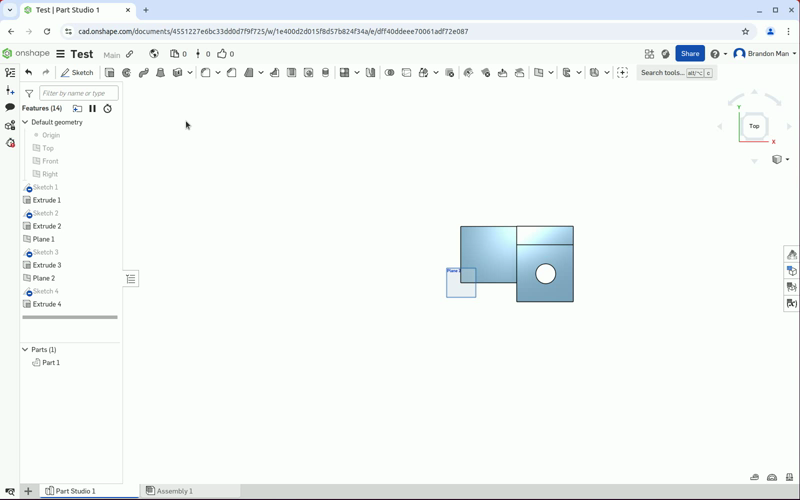
key(shift+h)
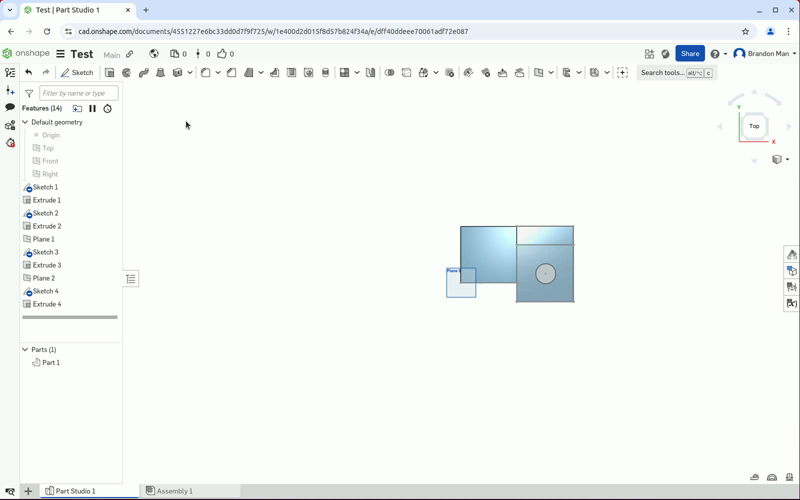
key(shift+h)
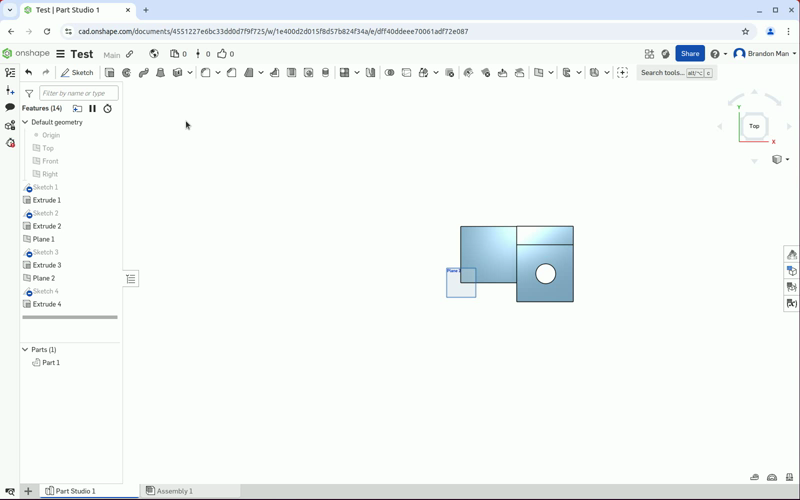
mouse_move(73, 189)
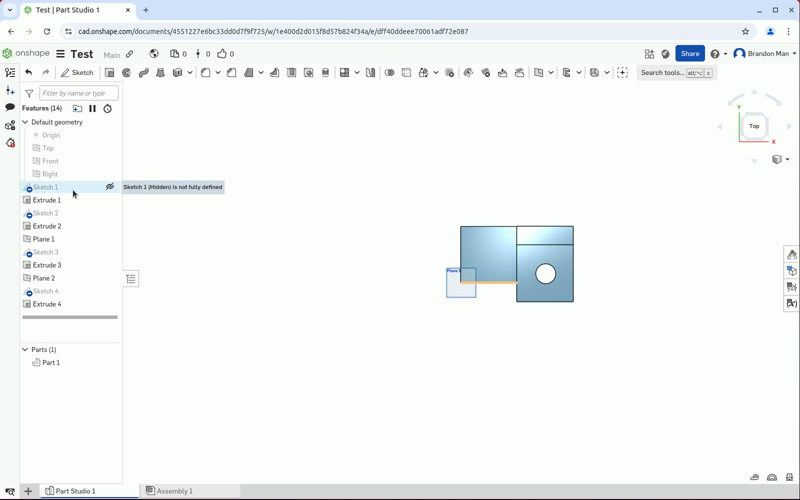
click(73, 189)
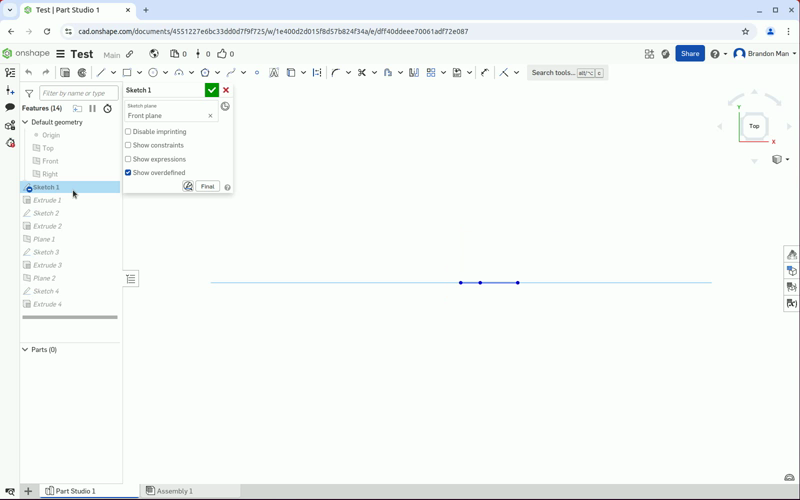
mouse_move(229, 92)
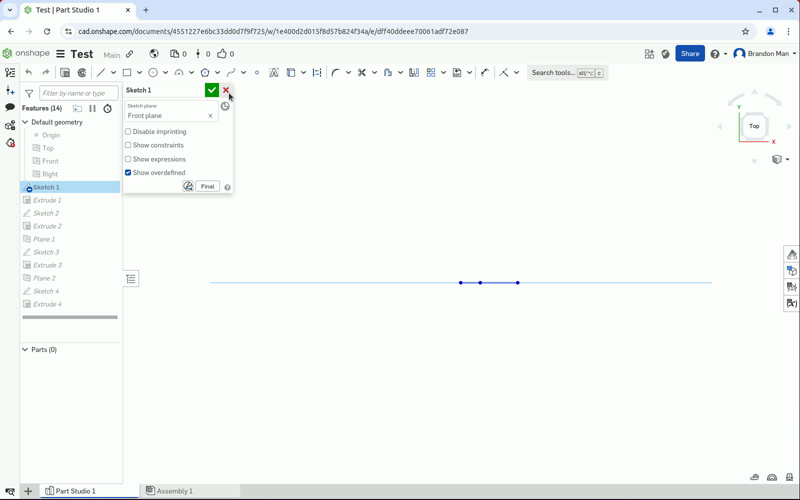
click(229, 92)
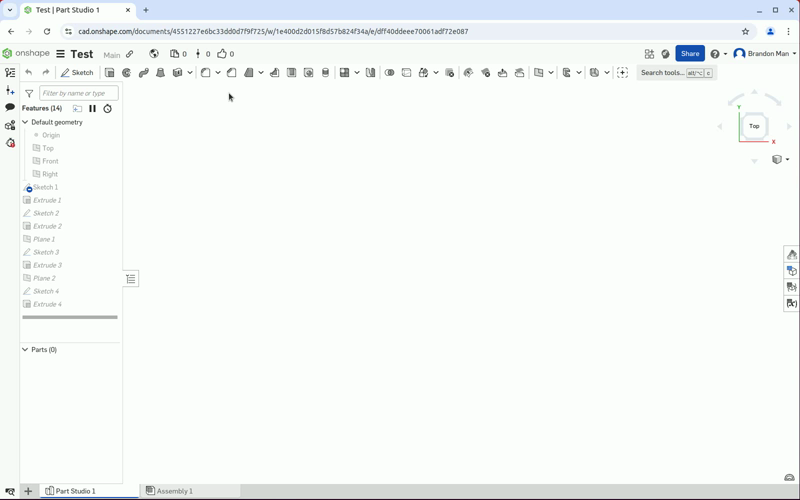
key(shift+s)
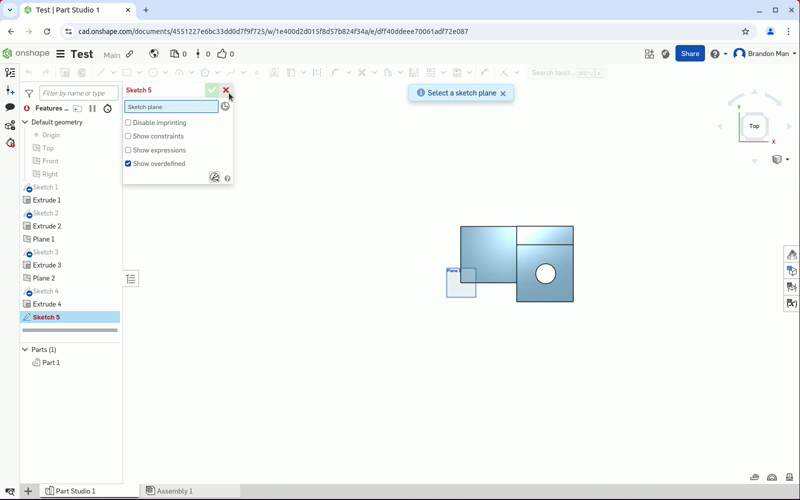
mouse_move(73, 280)
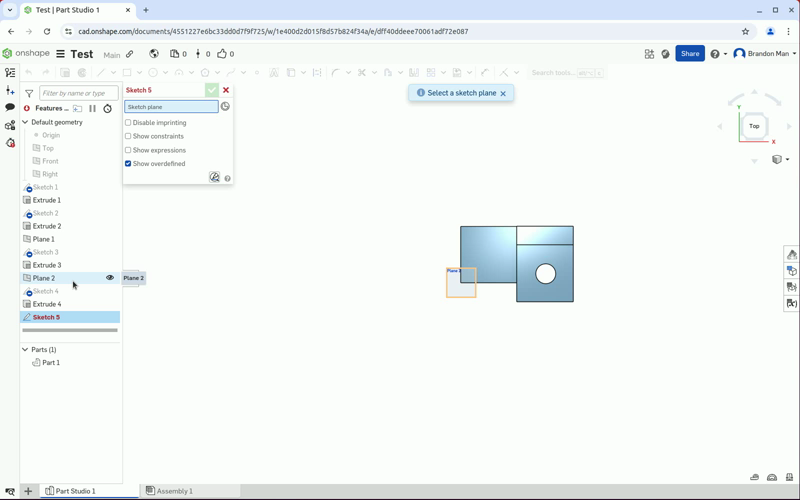
click(73, 280)
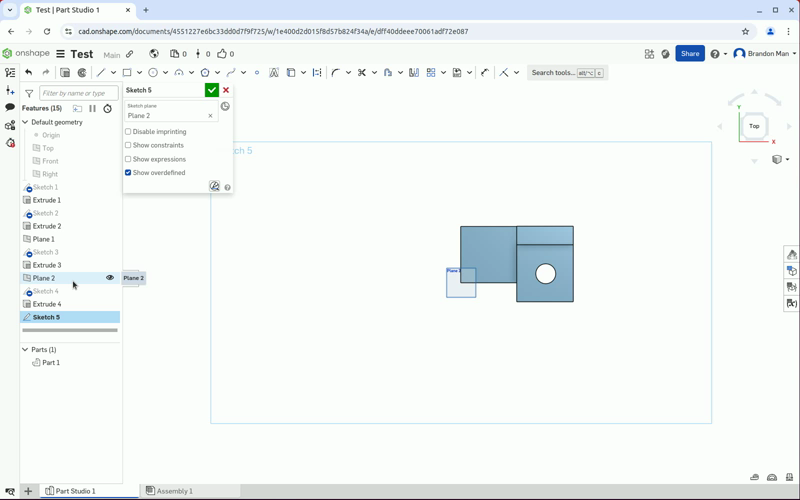
mouse_move(73, 352)
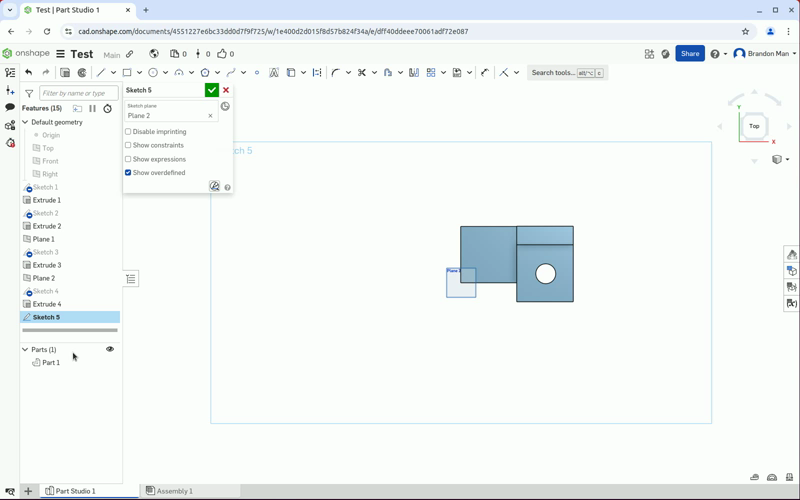
key(y)
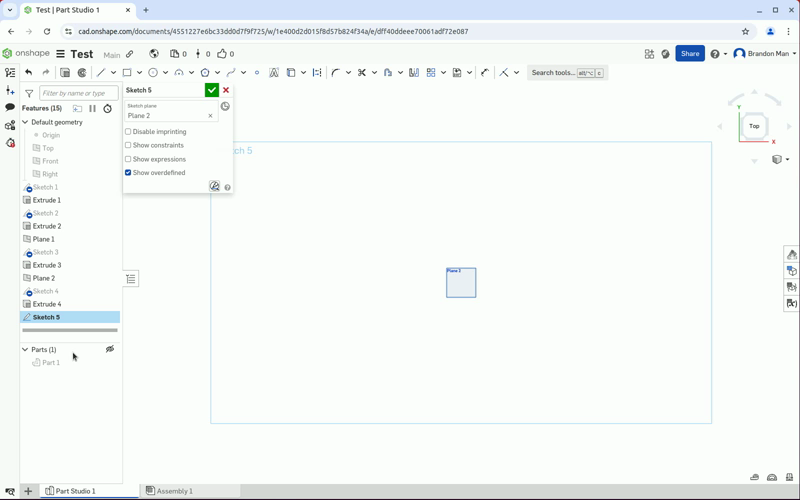
key(c)
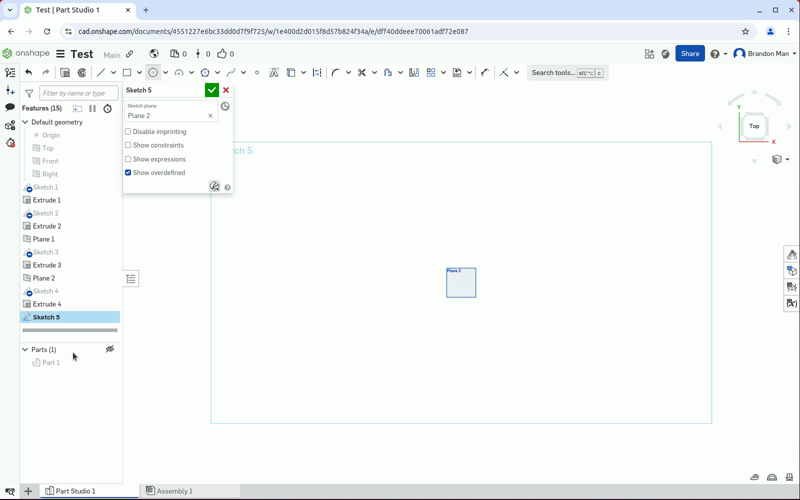
key_down(shift)
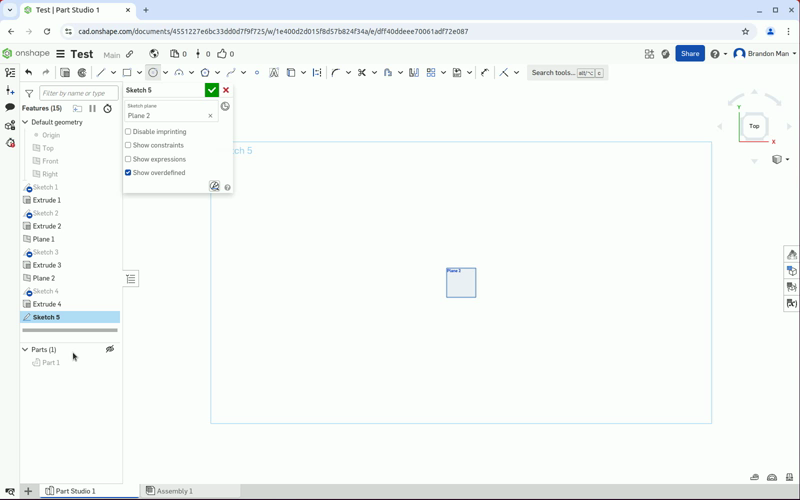
mouse_move(489, 254)
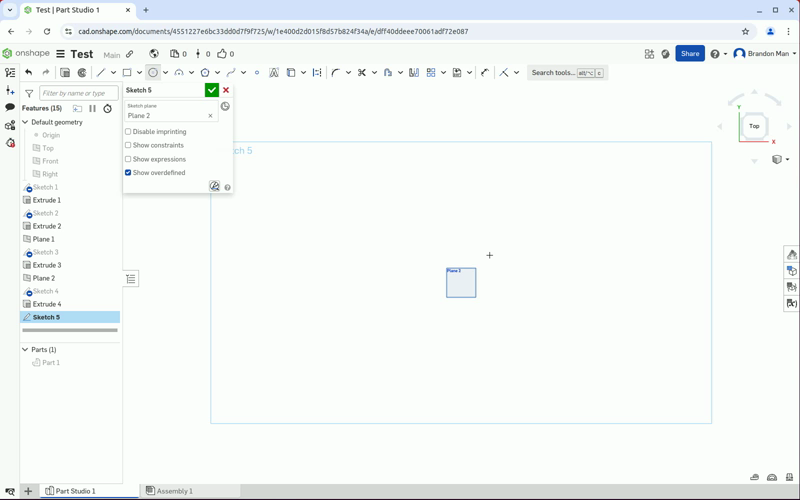
click(489, 254)
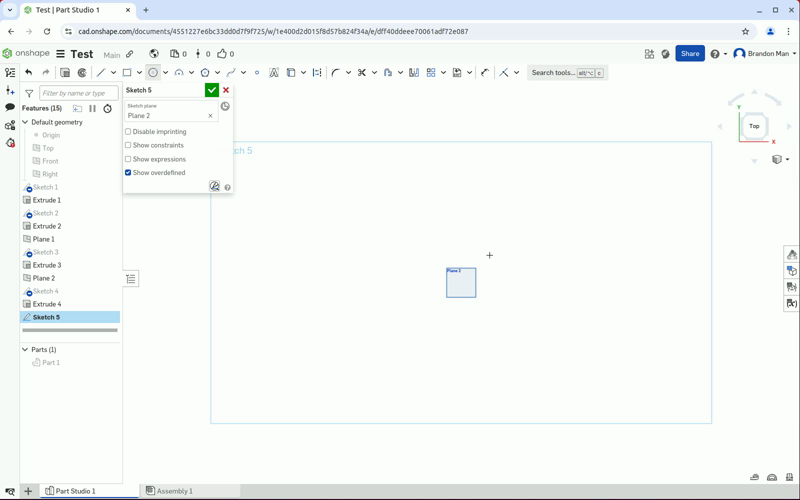
key_up(shift)
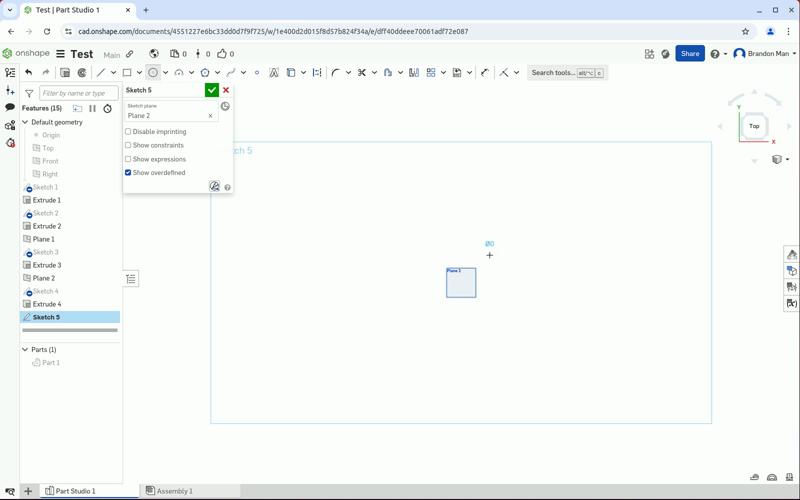
mouse_move(499, 254)
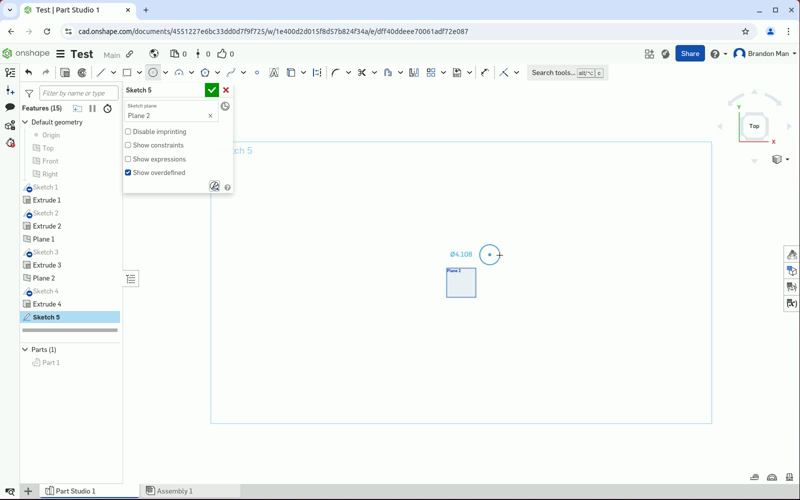
click(499, 254)
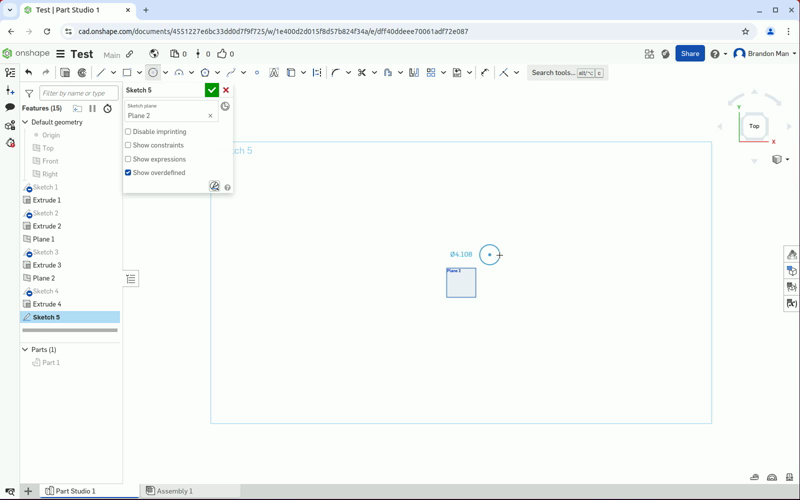
key(esc)
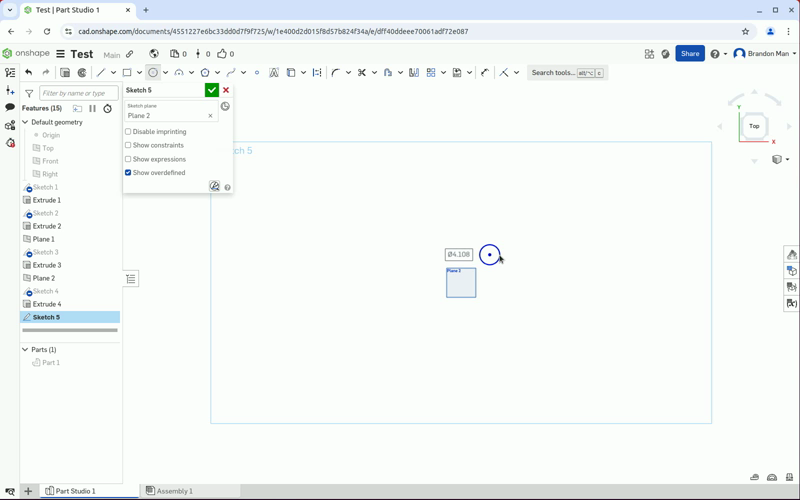
mouse_move(483, 250)
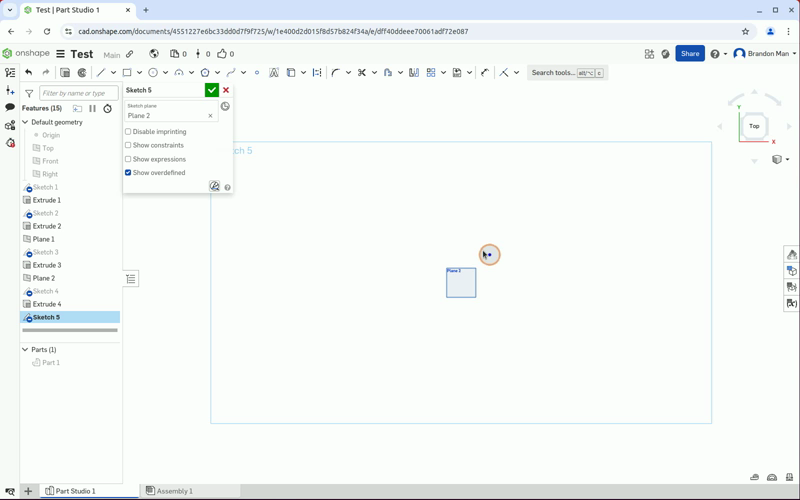
scroll(6)
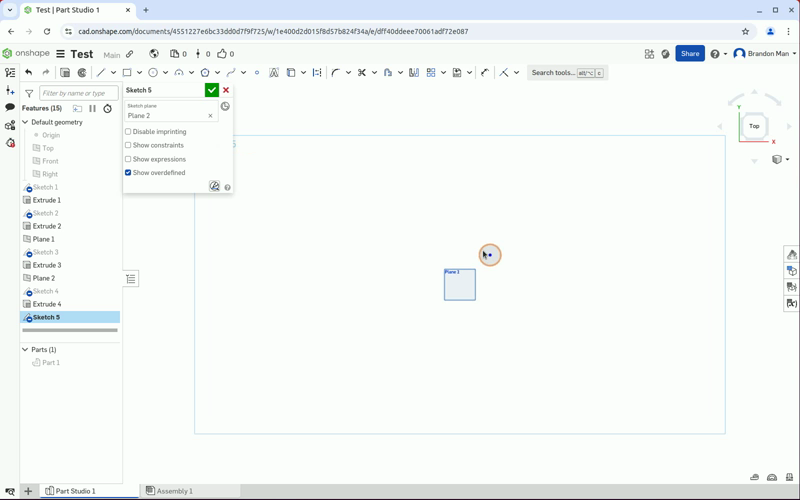
scroll(6)
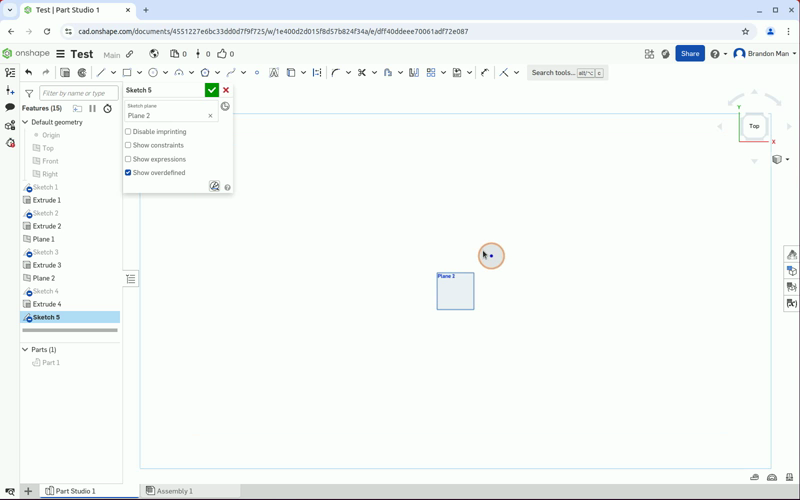
scroll(6)
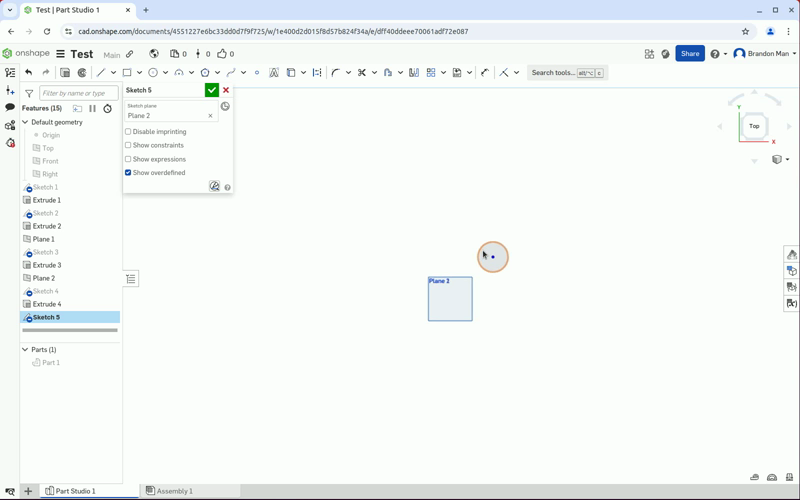
scroll(6)
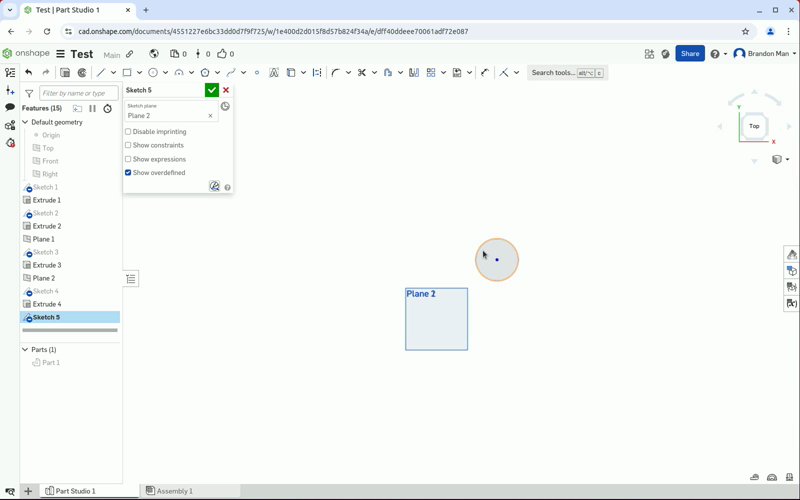
scroll(6)
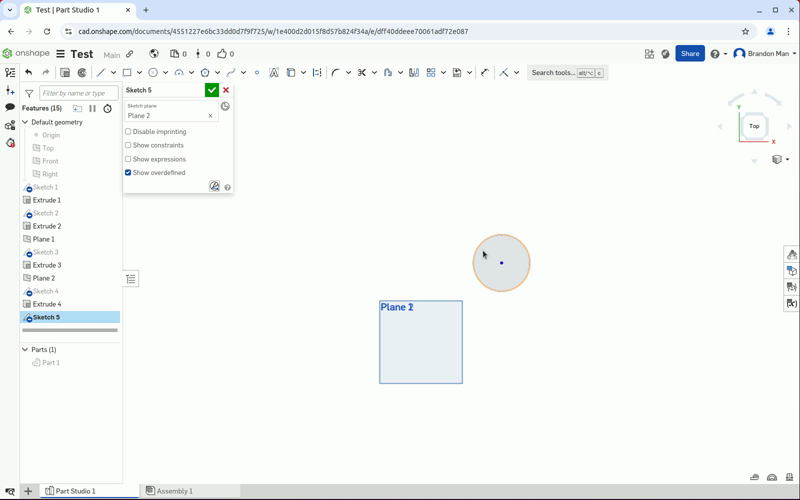
scroll(6)
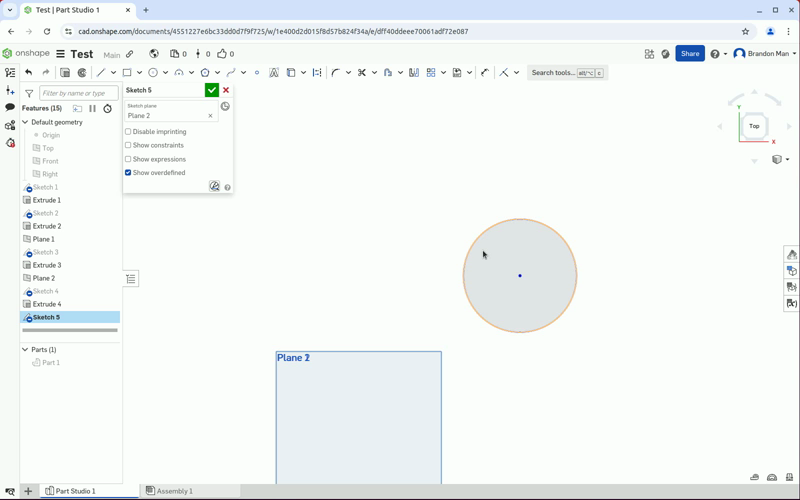
scroll(6)
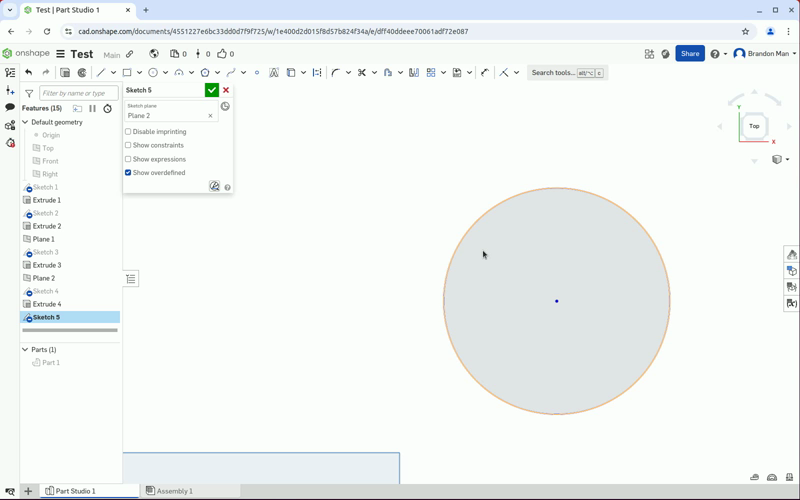
click(483, 250)
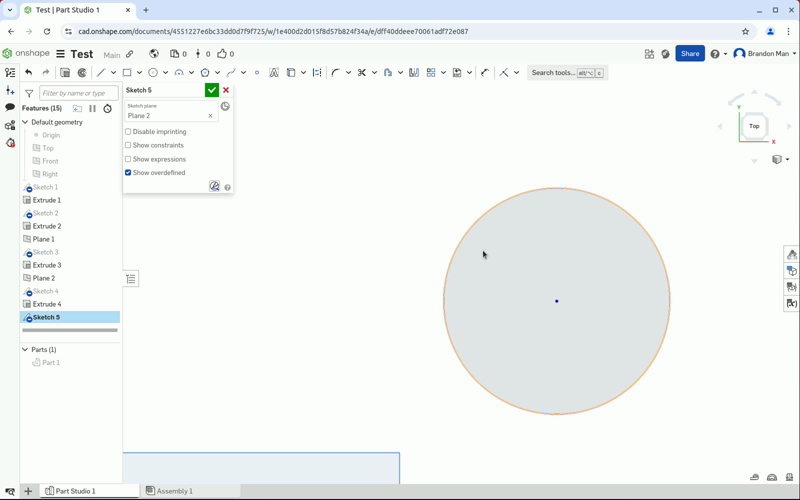
scroll(-6)
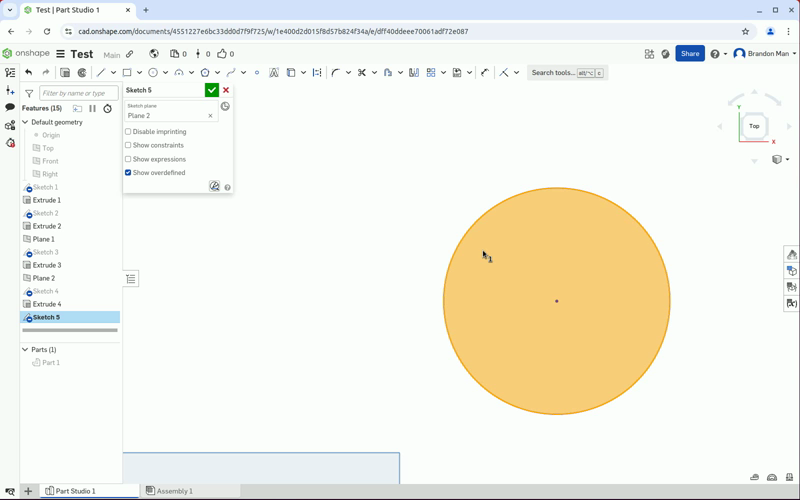
scroll(-6)
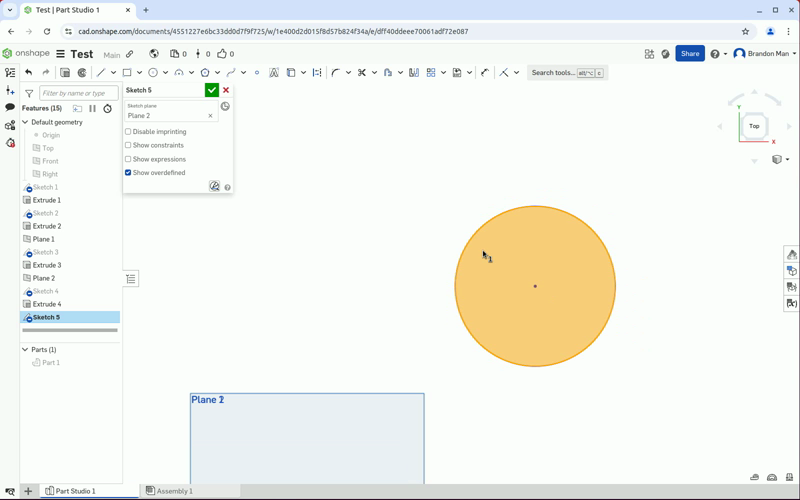
scroll(-6)
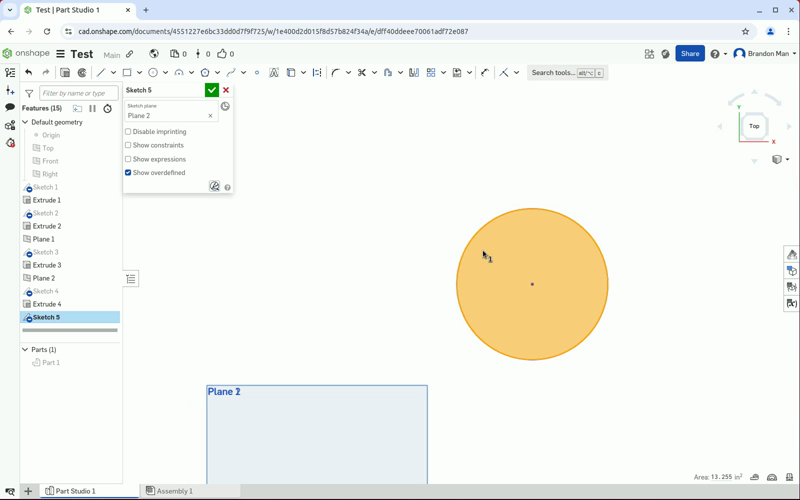
scroll(-6)
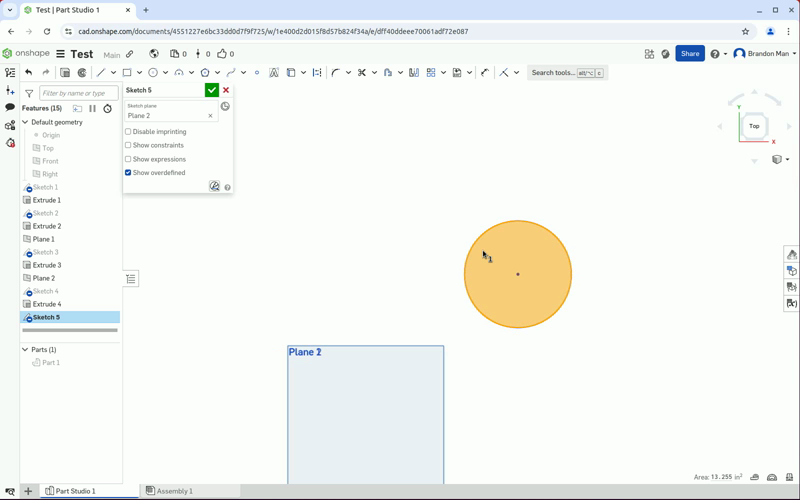
scroll(-6)
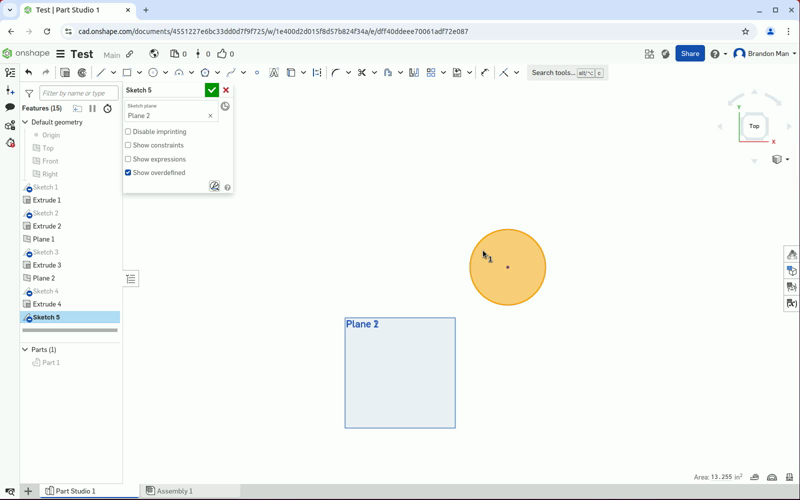
scroll(-6)
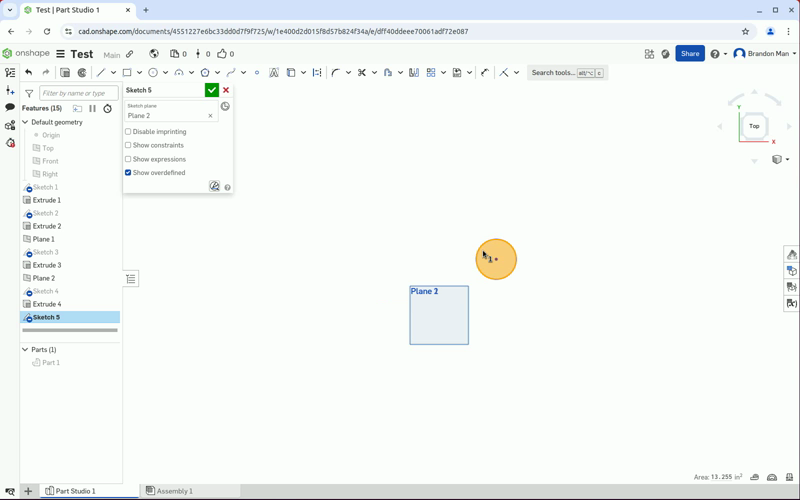
scroll(-6)
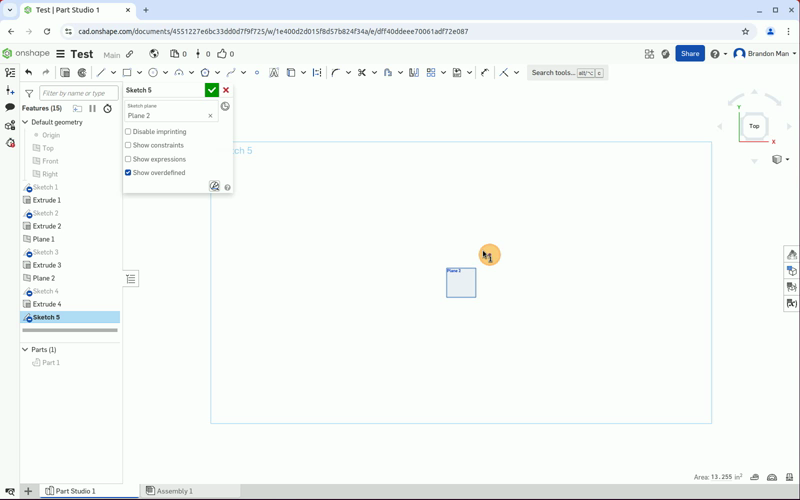
mouse_move(73, 352)
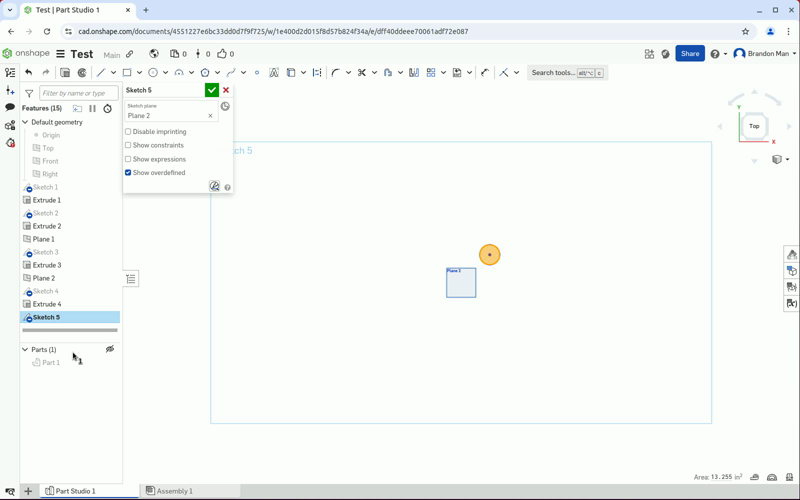
key(shift+y)
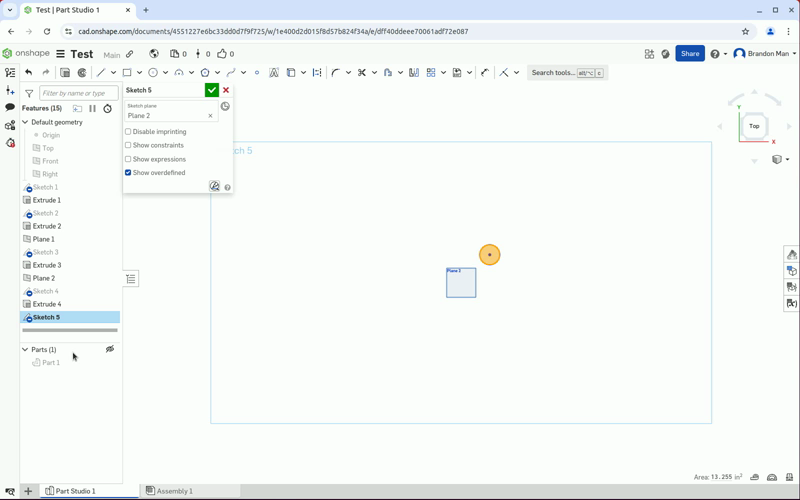
key(shift+e)
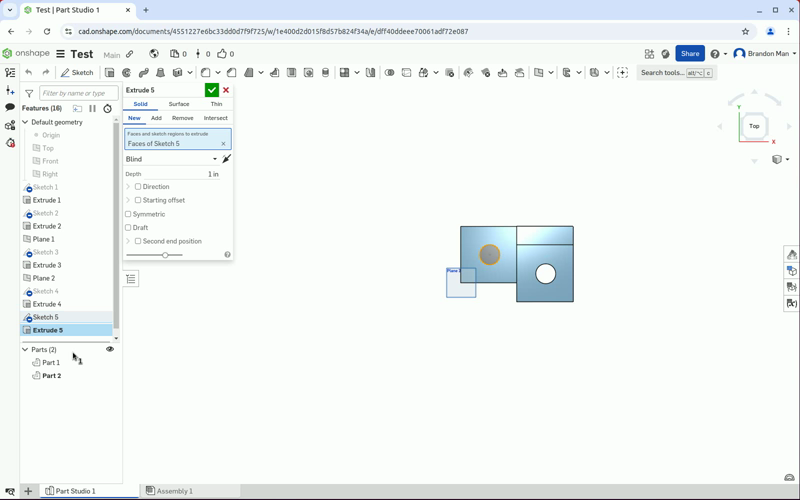
mouse_move(143, 106)
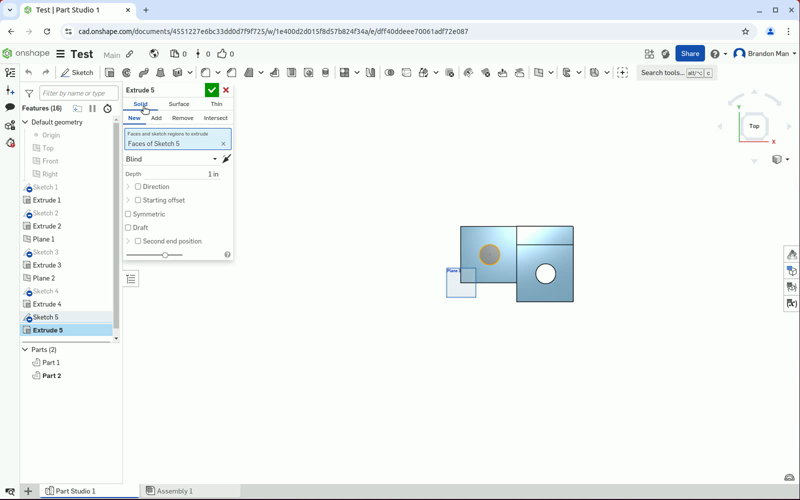
click(143, 106)
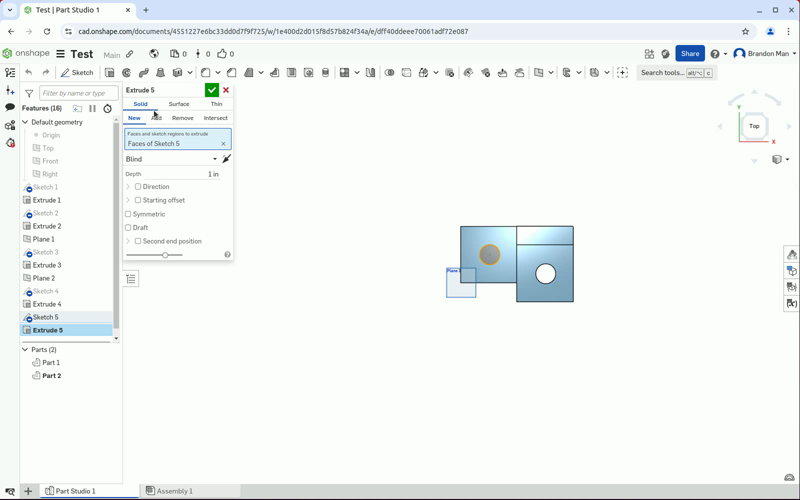
mouse_move(186, 120)
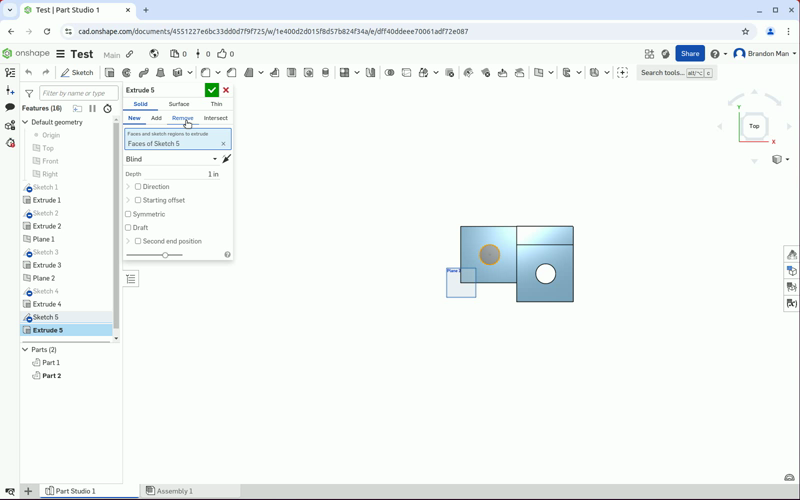
click(186, 120)
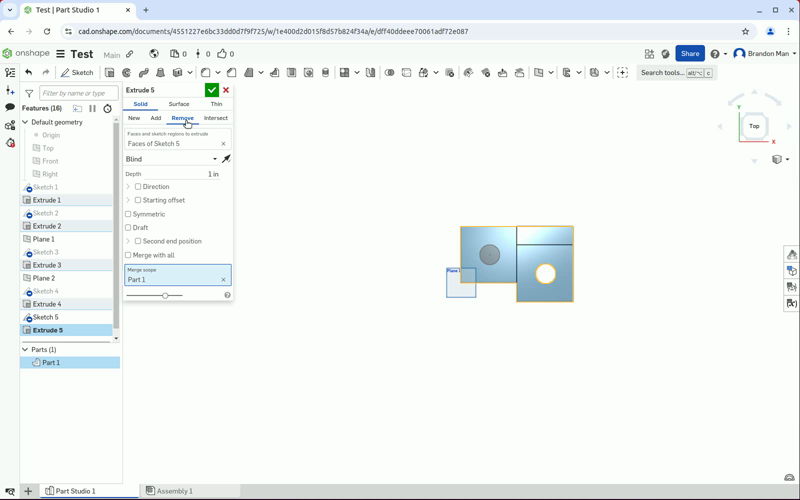
key(tab, 4)
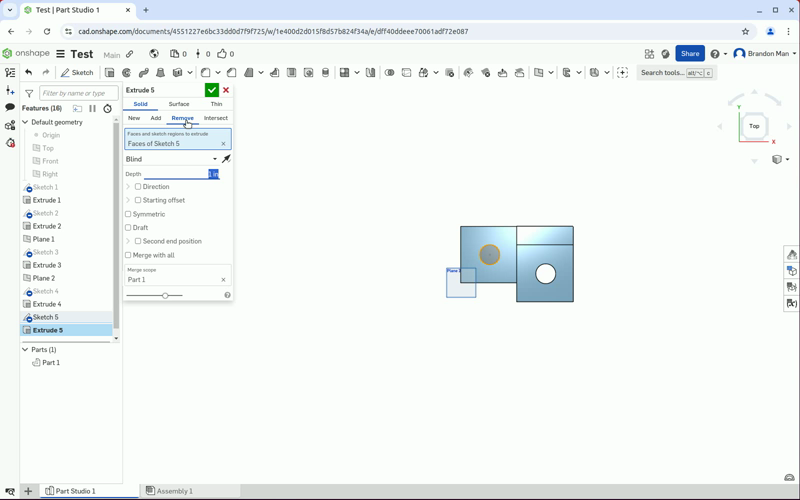
text(15.406)
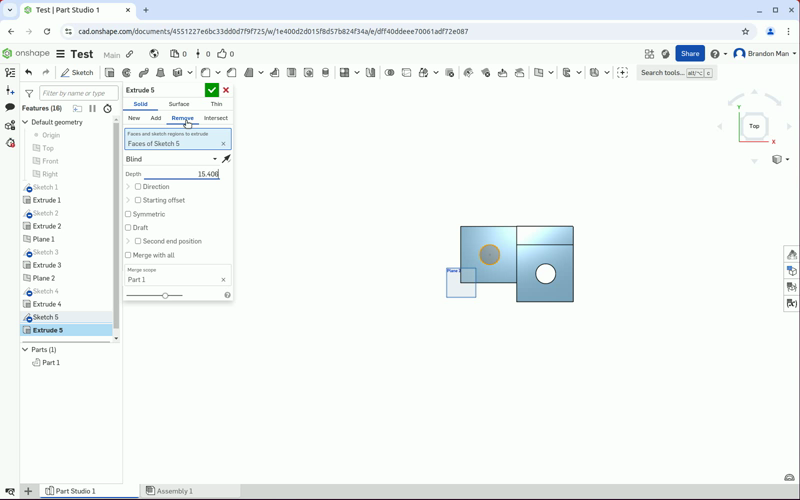
key(tab, 3)
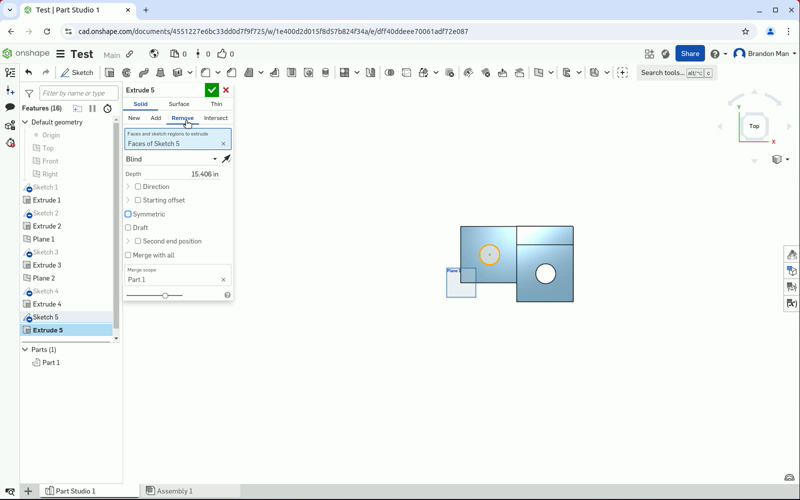
key(space)
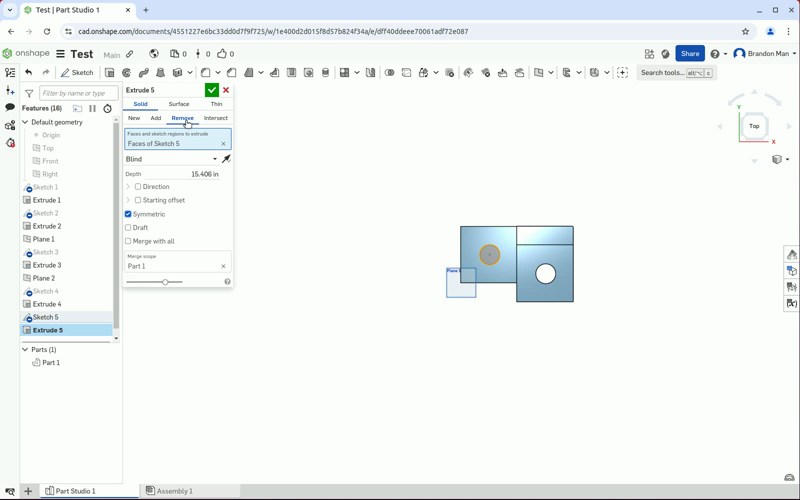
key(tab, 2)
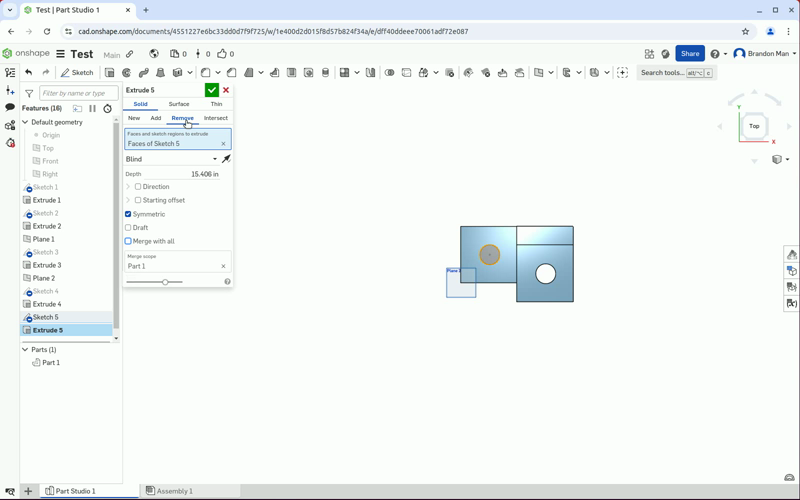
key(space)
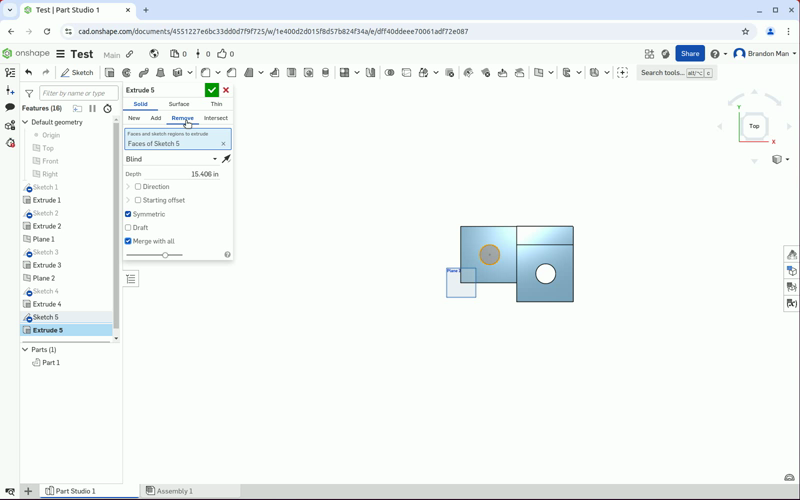
key(enter)
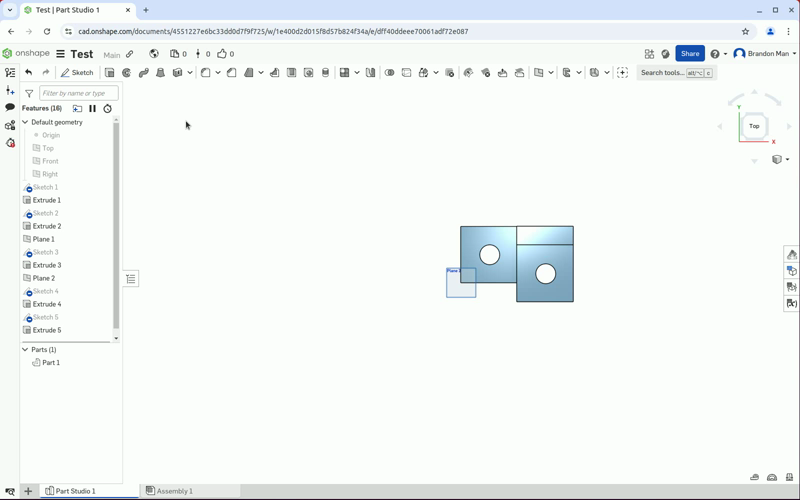
key(shift+h)
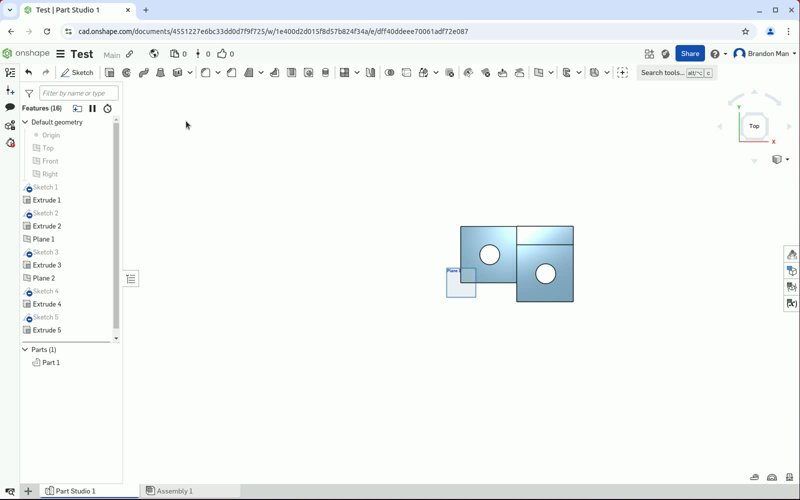
key(shift+h)
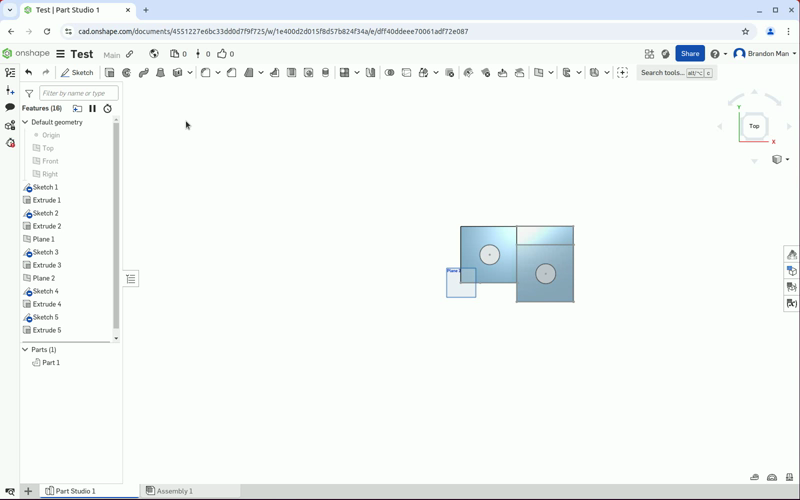
key(shift+7)
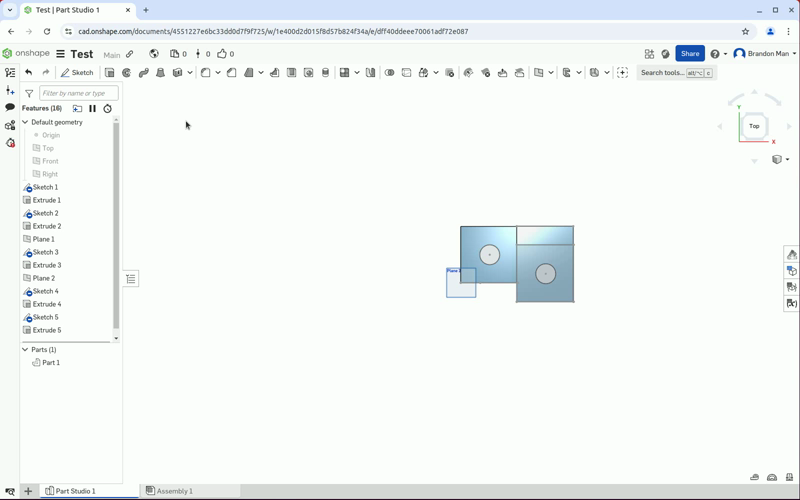
key(up, 3)
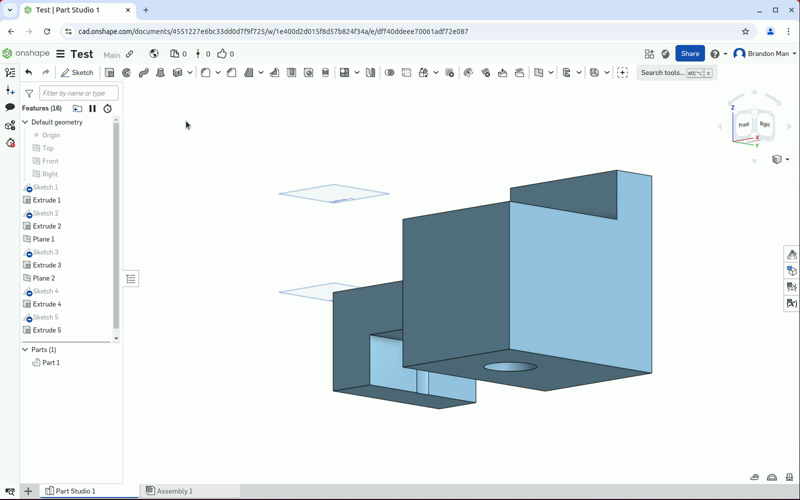
key(left, 3)
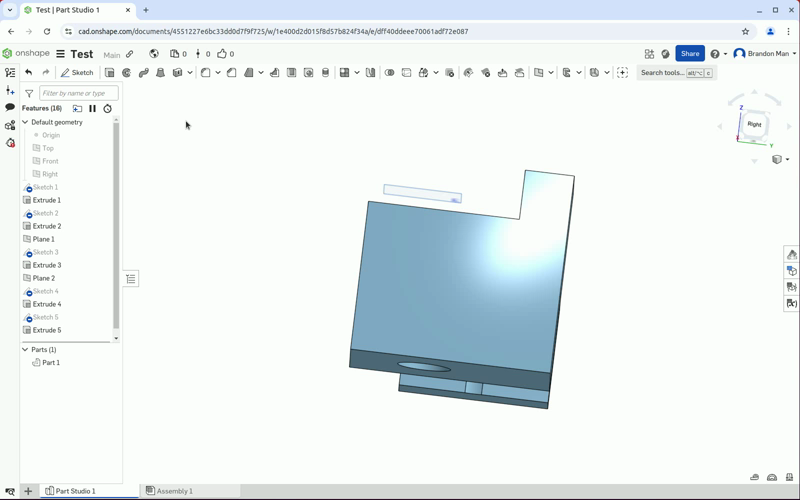
key(right, 3)
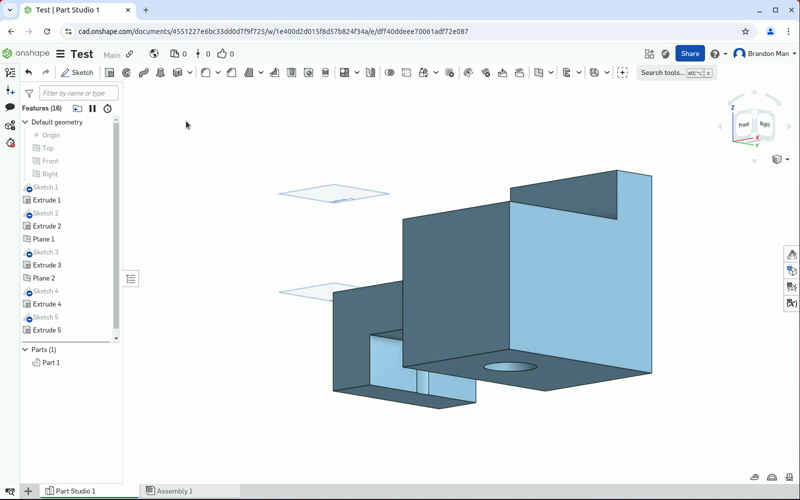
key(down, 3)
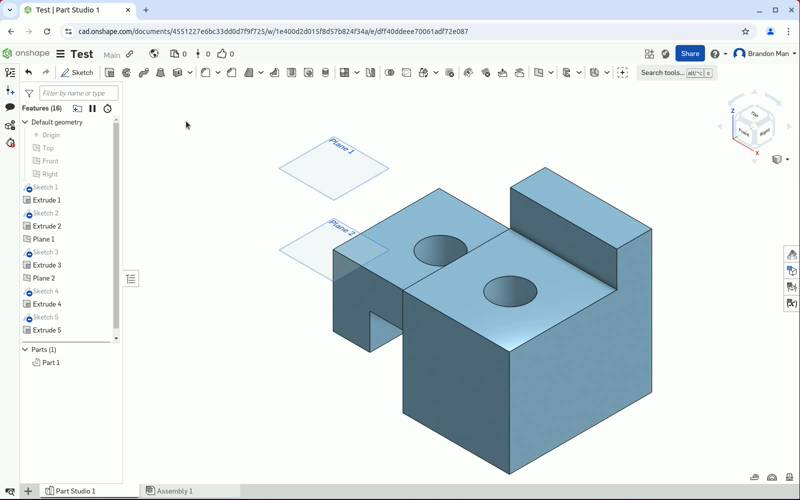
mouse_move(69, 189)
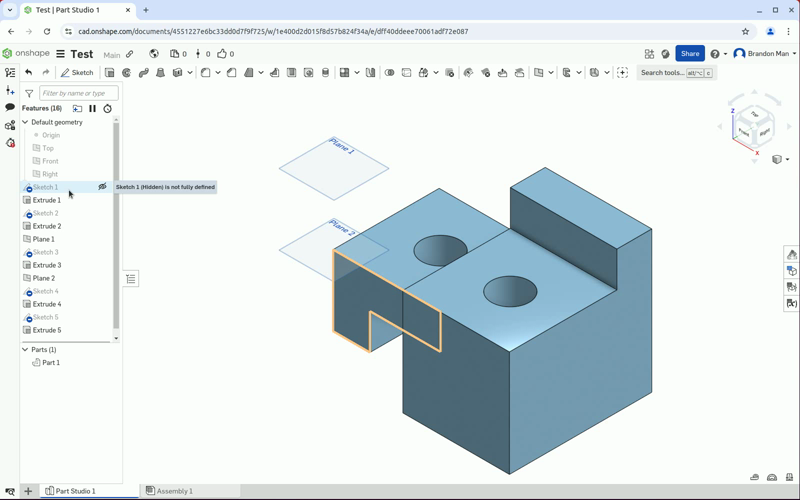
click(69, 189)